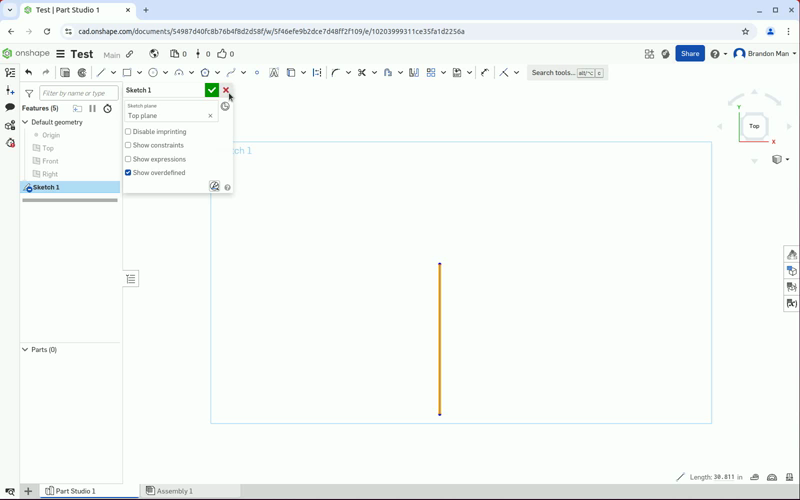
key(shift+h)
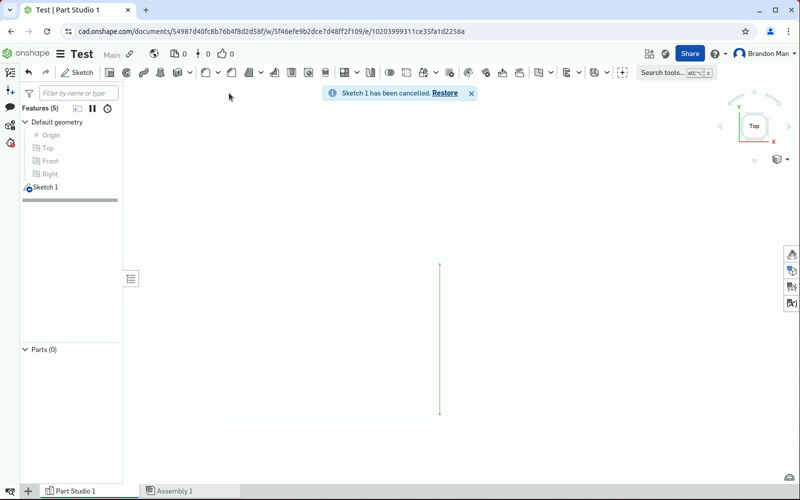
key(shift+s)
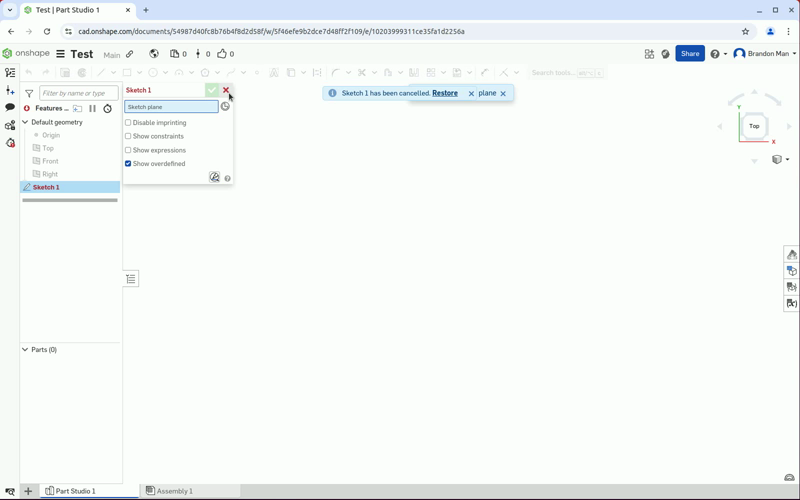
mouse_move(73, 150)
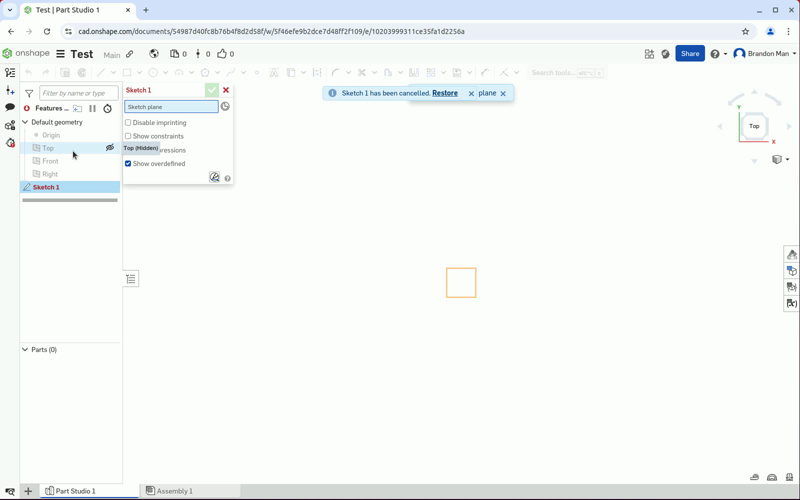
click(73, 150)
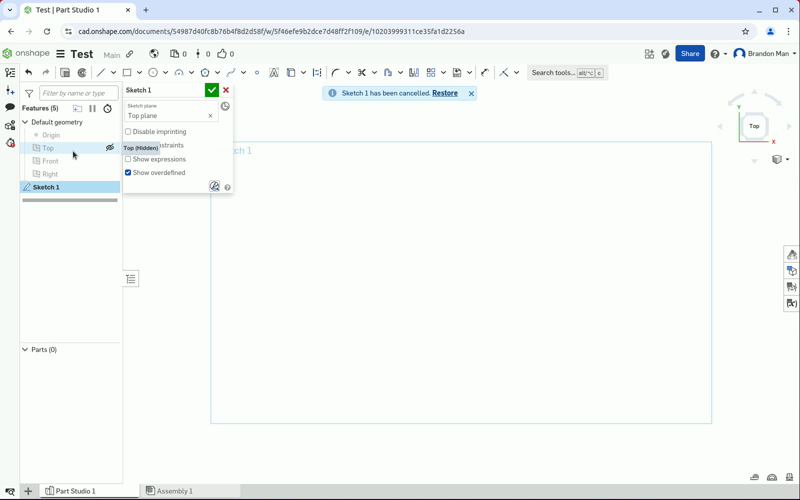
mouse_move(73, 352)
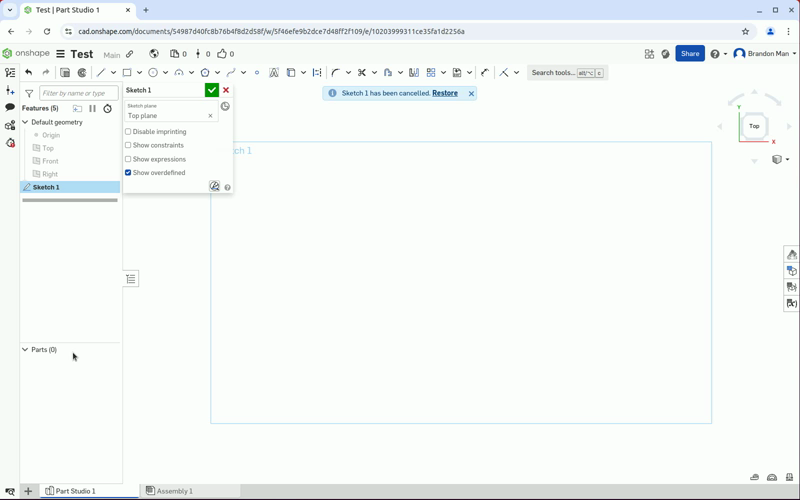
key(y)
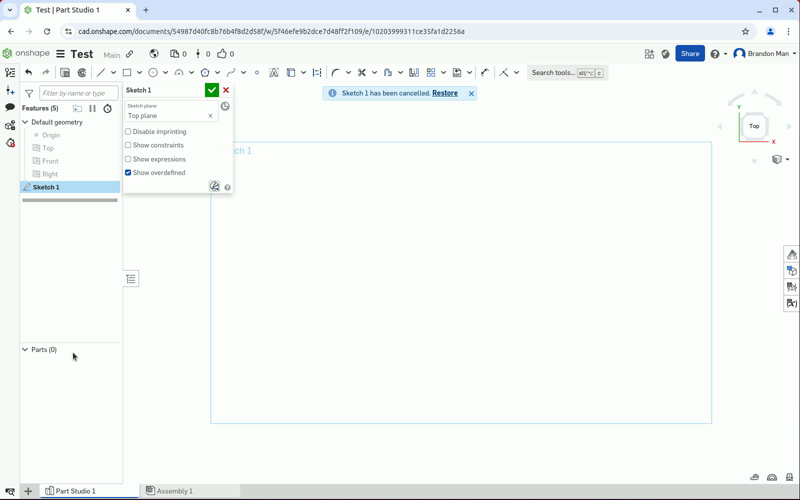
key(l)
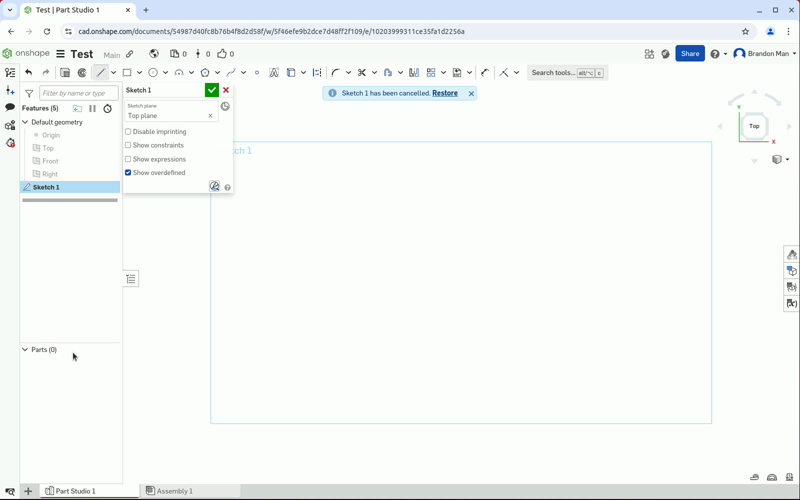
key_down(shift)
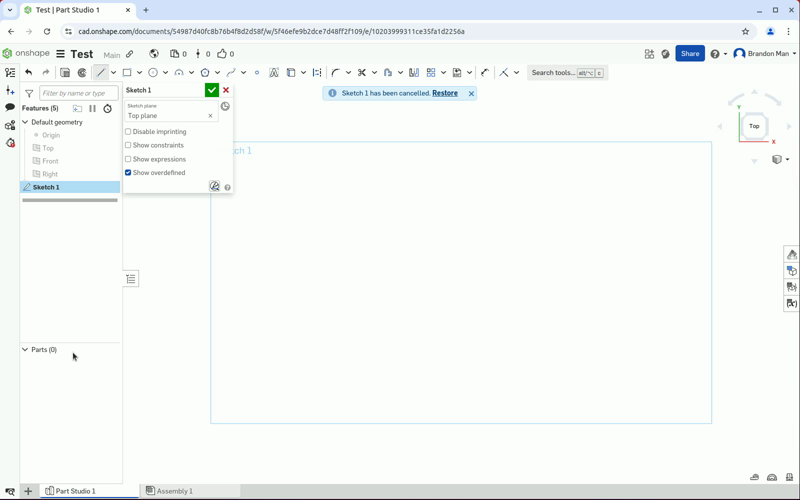
mouse_move(348, 333)
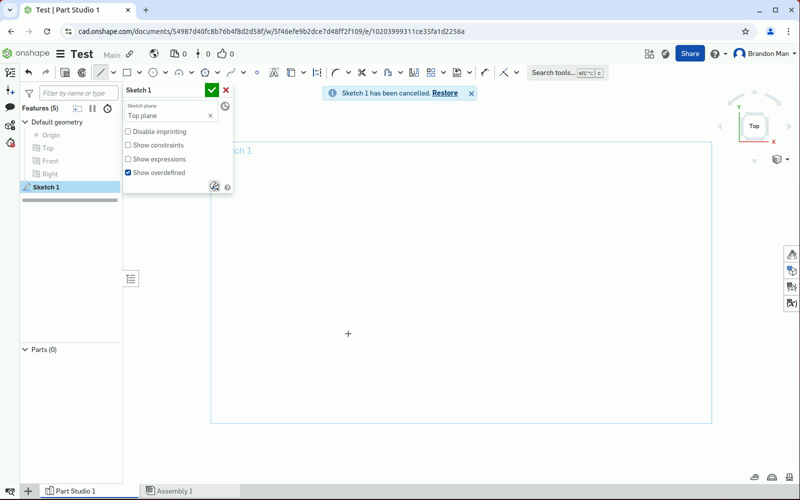
click(348, 333)
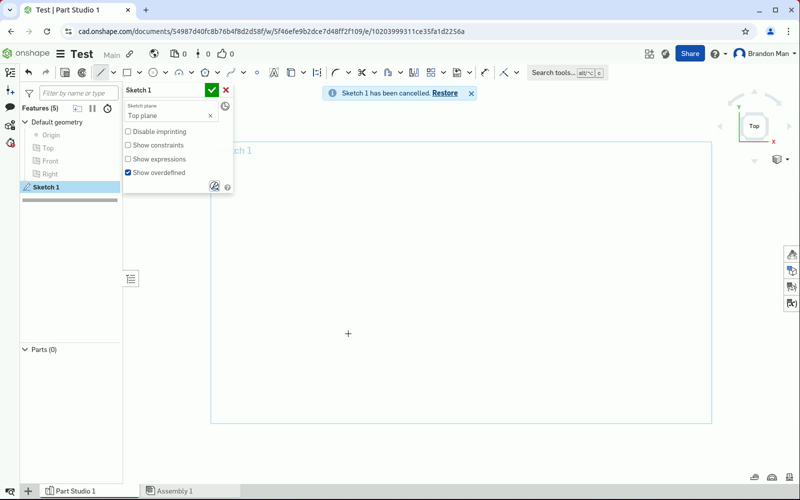
key_up(shift)
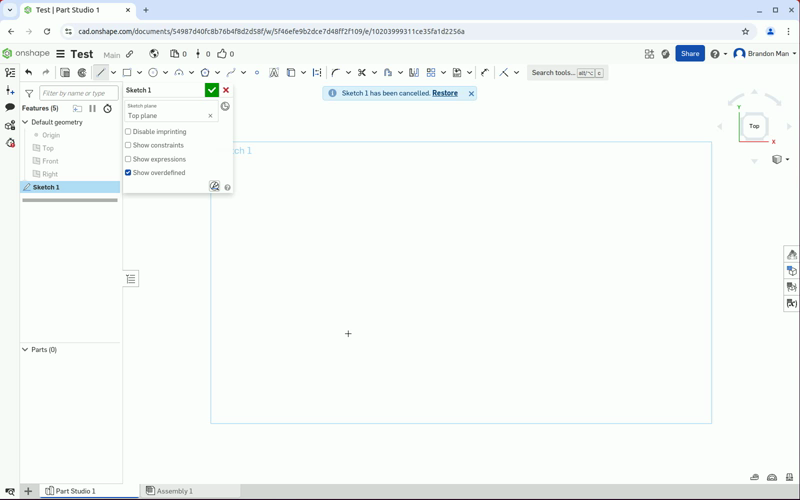
key_down(shift)
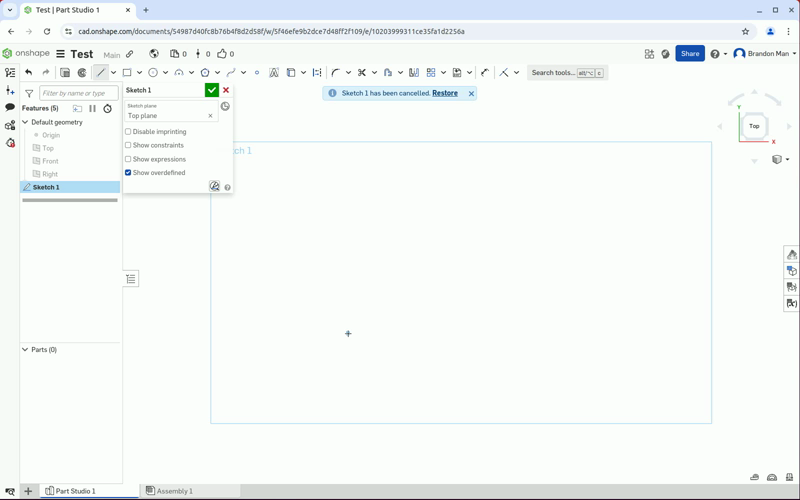
mouse_move(431, 333)
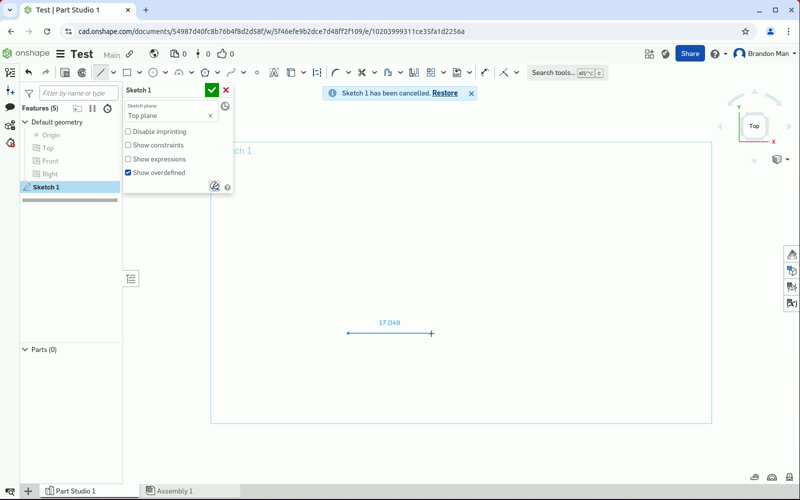
click(431, 333)
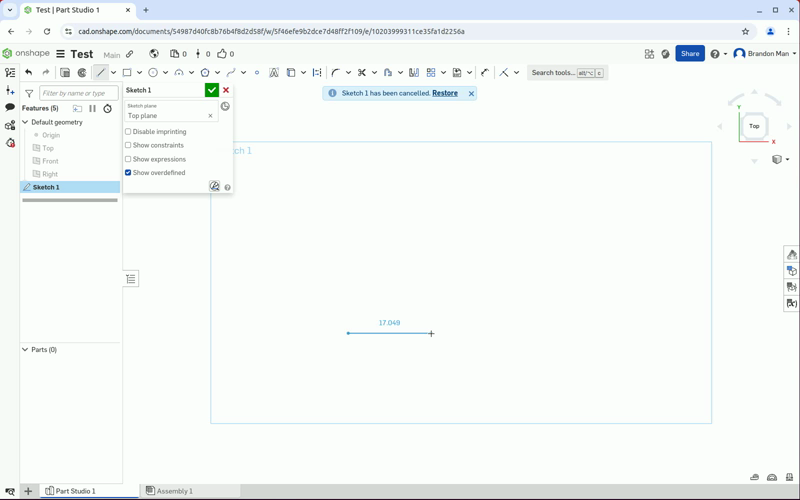
key_up(shift)
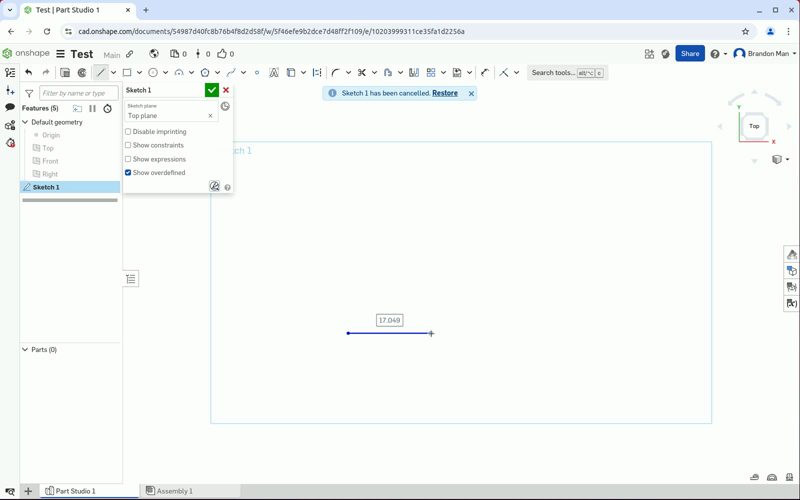
key_down(shift)
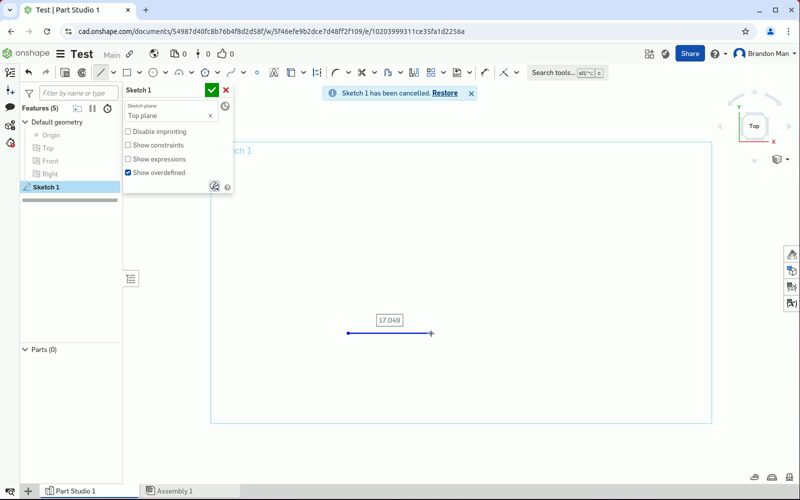
mouse_move(431, 208)
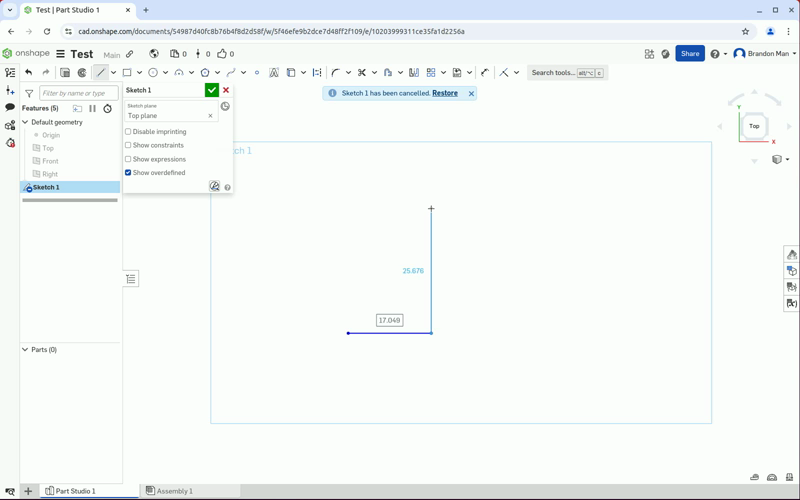
click(431, 208)
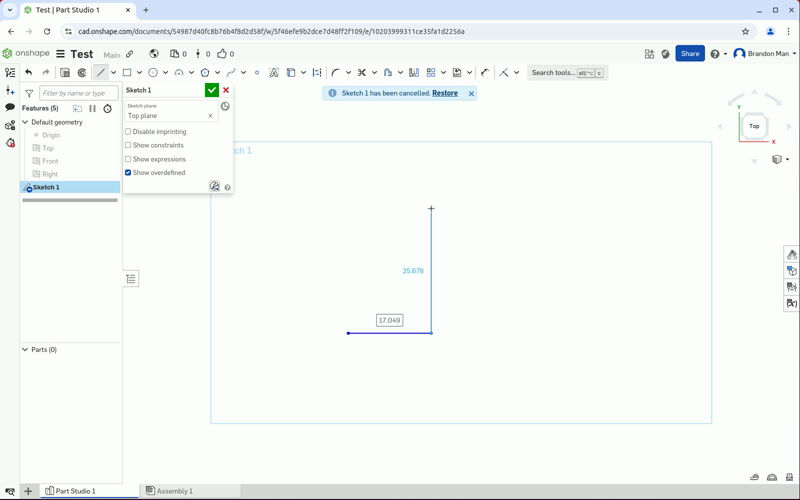
key_up(shift)
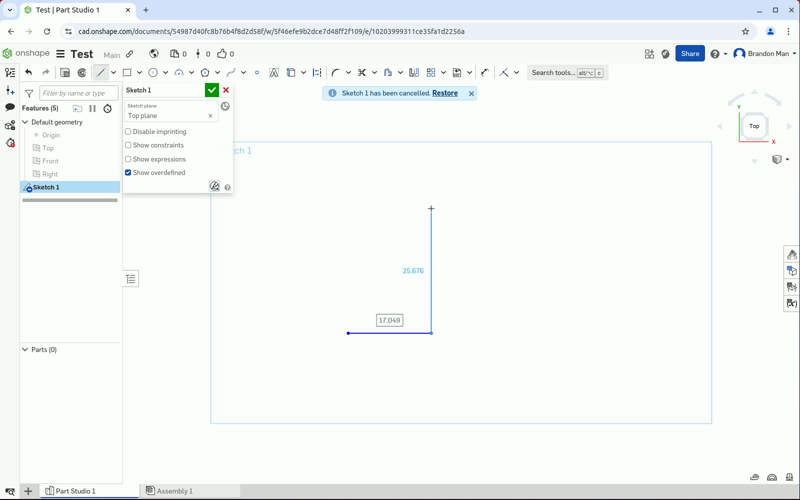
key_down(shift)
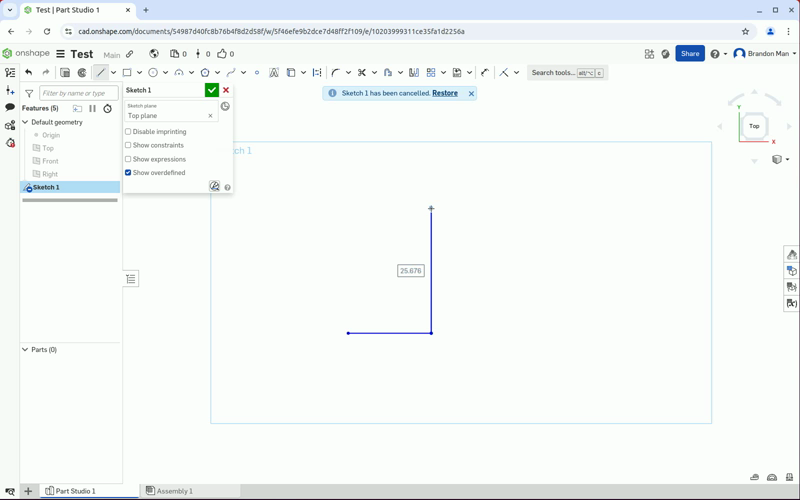
mouse_move(348, 208)
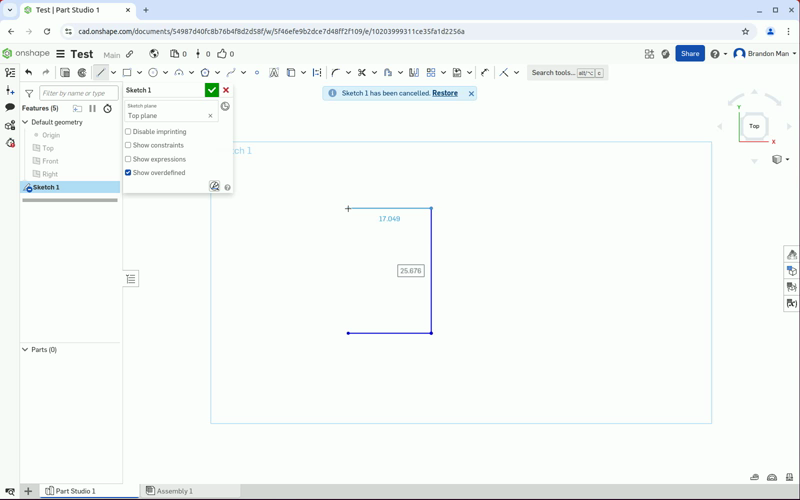
click(348, 208)
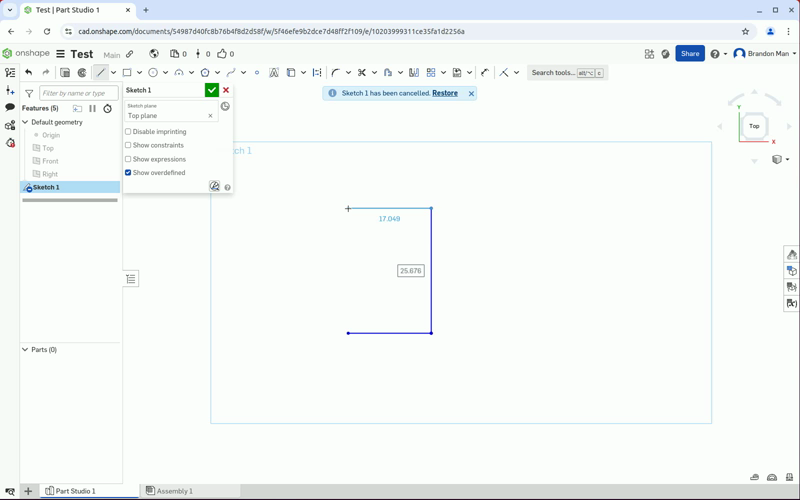
key_up(shift)
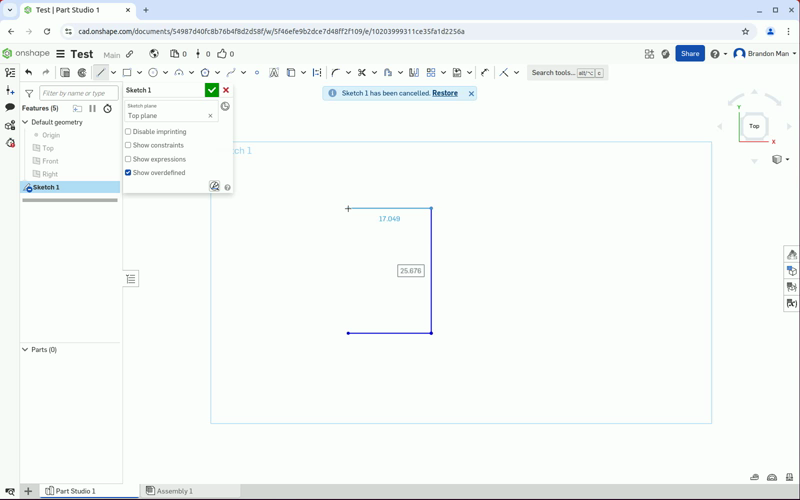
key_down(shift)
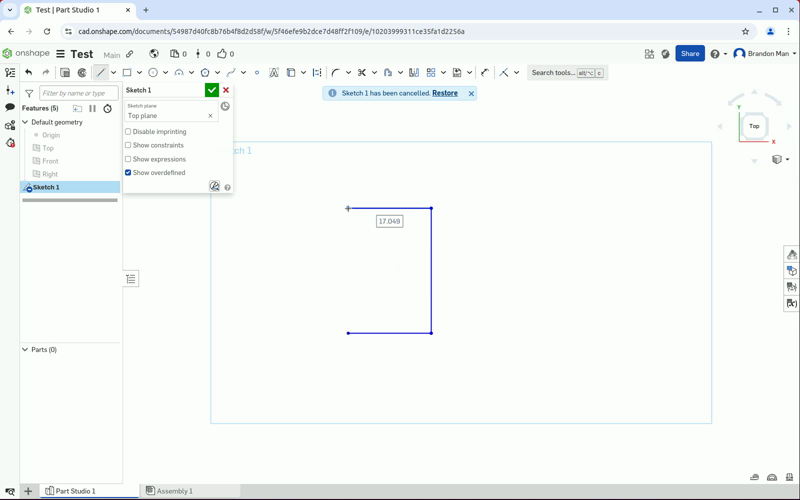
mouse_move(348, 333)
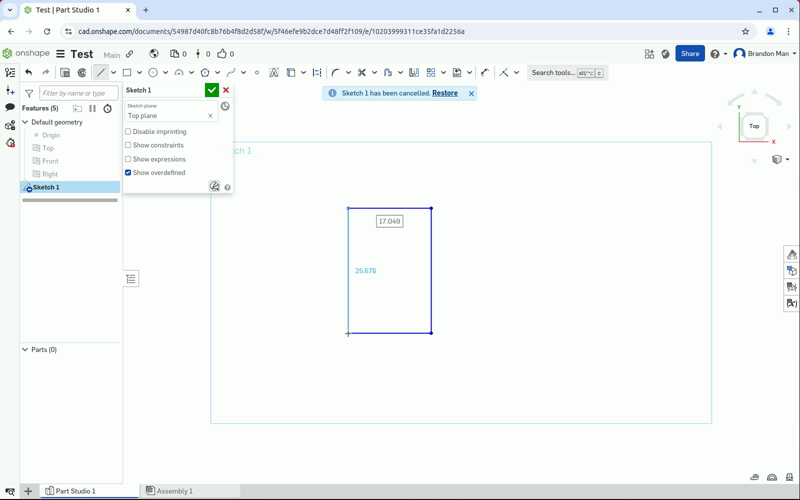
key_up(shift)
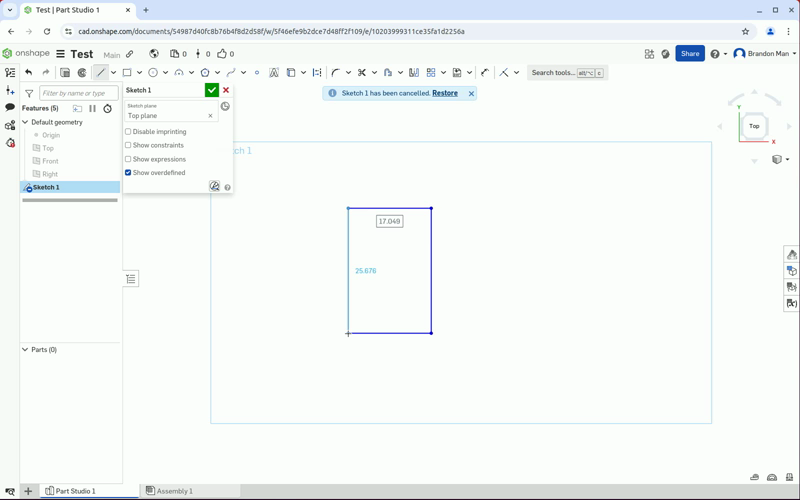
click(348, 333)
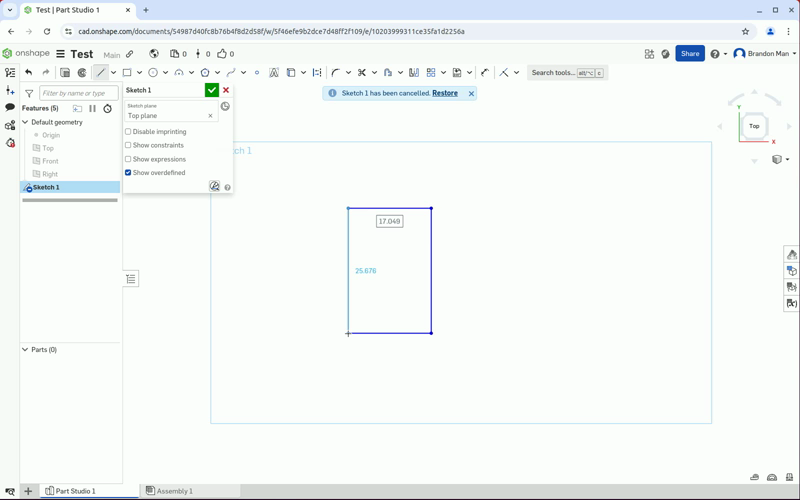
key(esc)
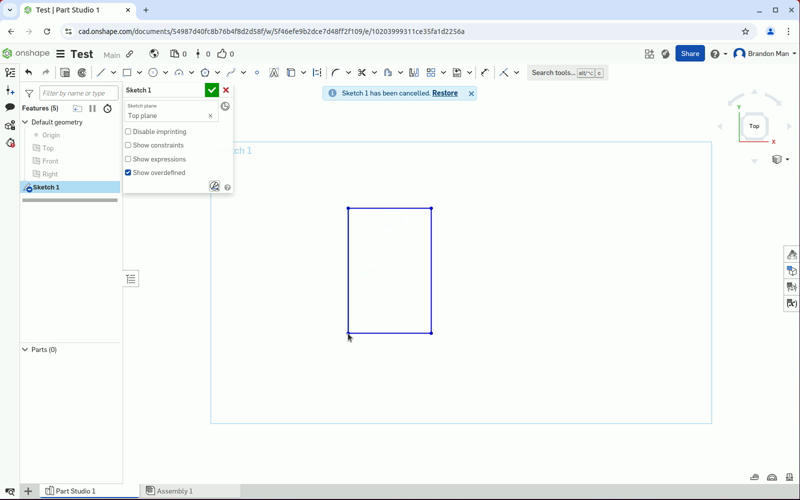
mouse_move(396, 296)
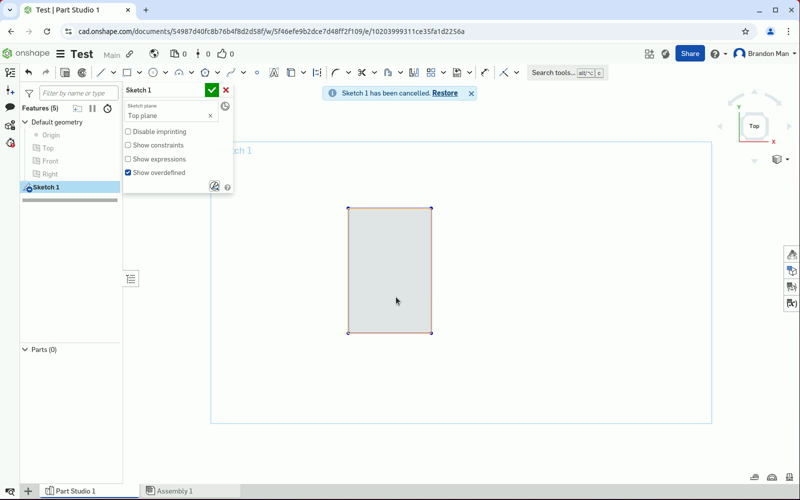
click(396, 296)
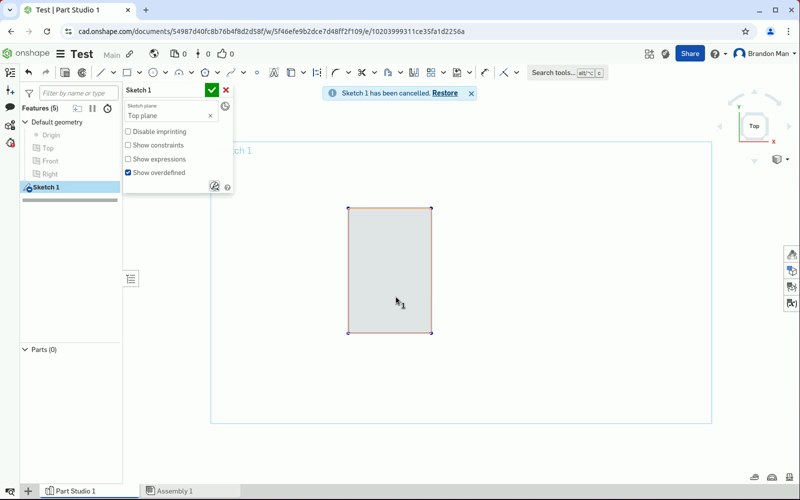
mouse_move(73, 352)
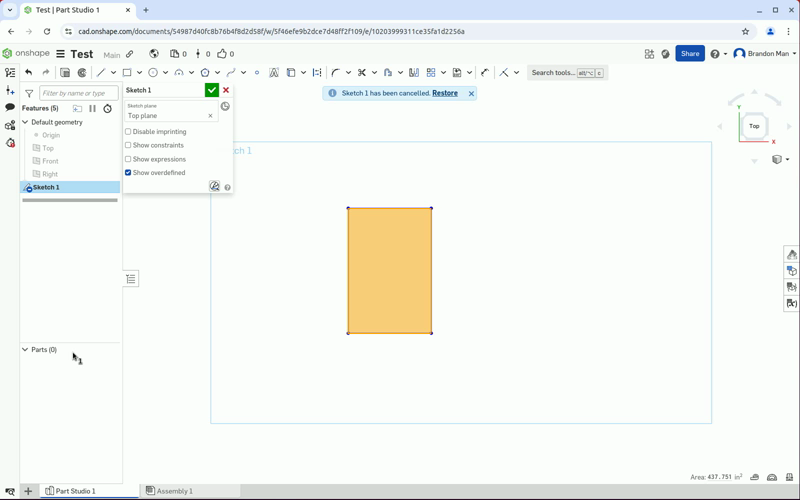
key(shift+y)
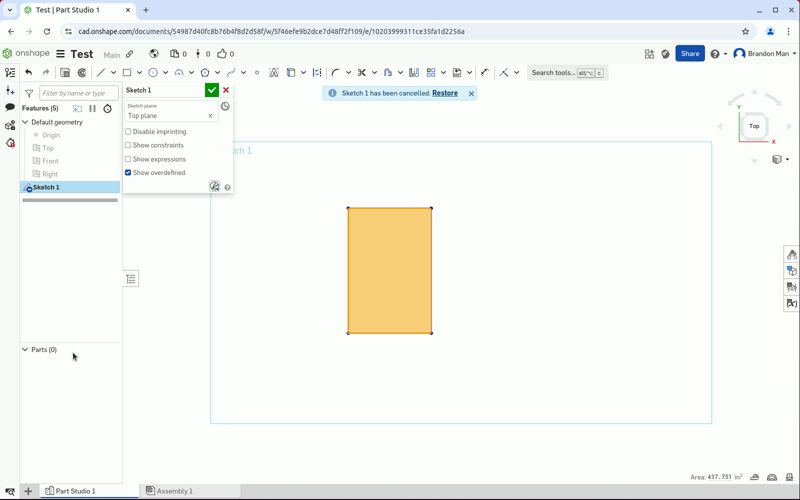
key(shift+e)
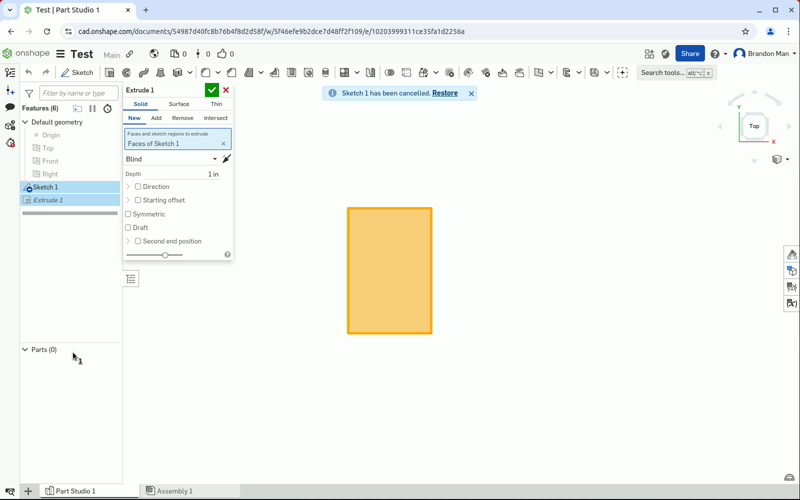
mouse_move(143, 106)
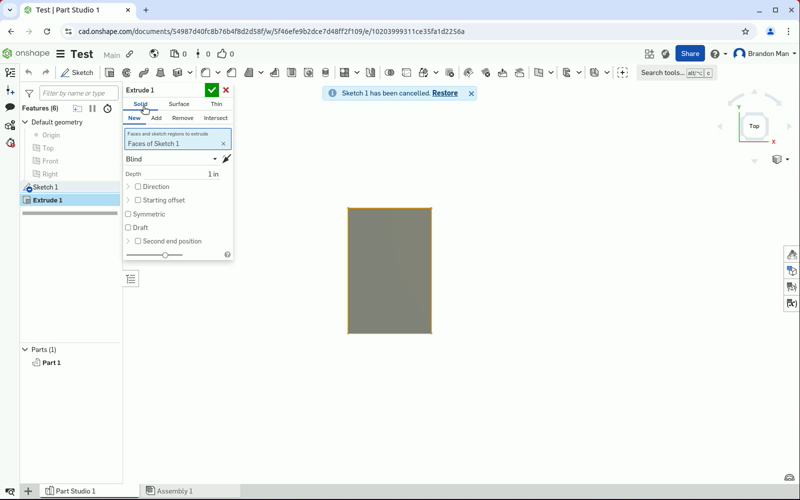
click(143, 106)
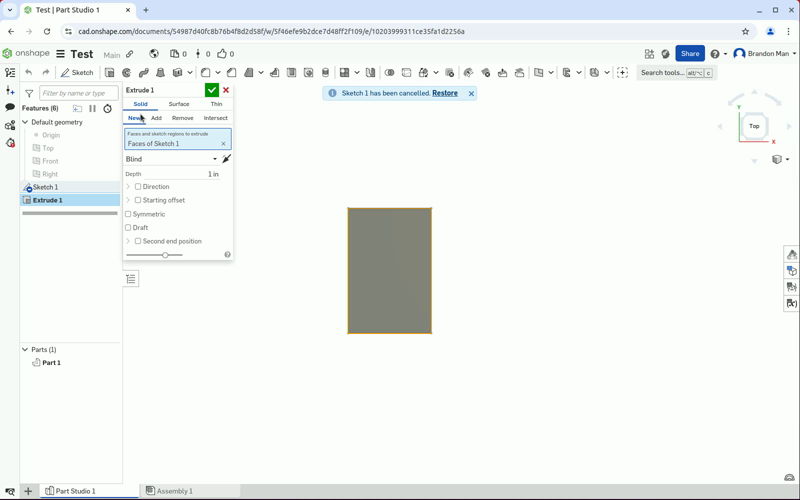
mouse_move(137, 120)
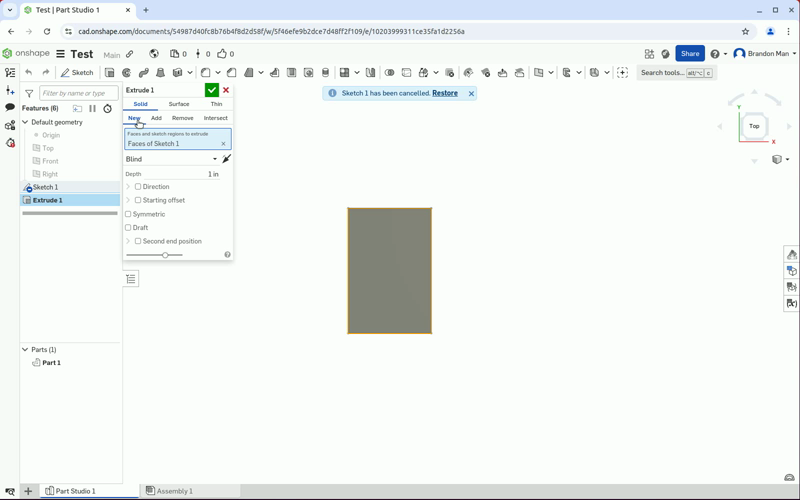
click(137, 120)
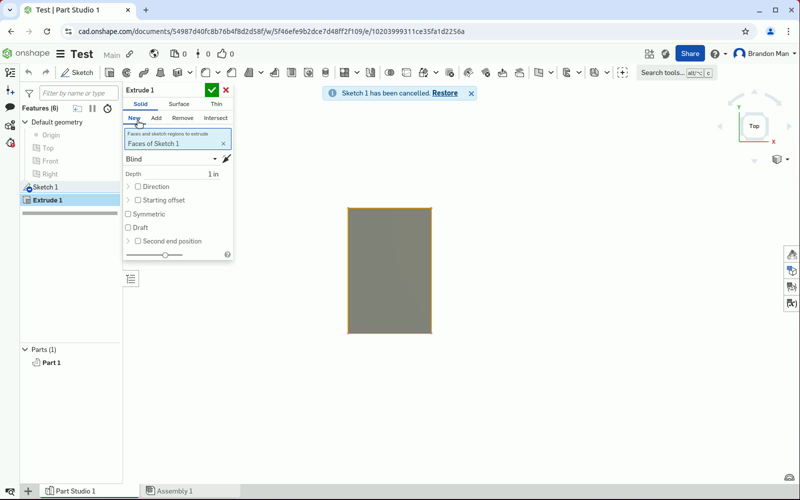
key(tab, 4)
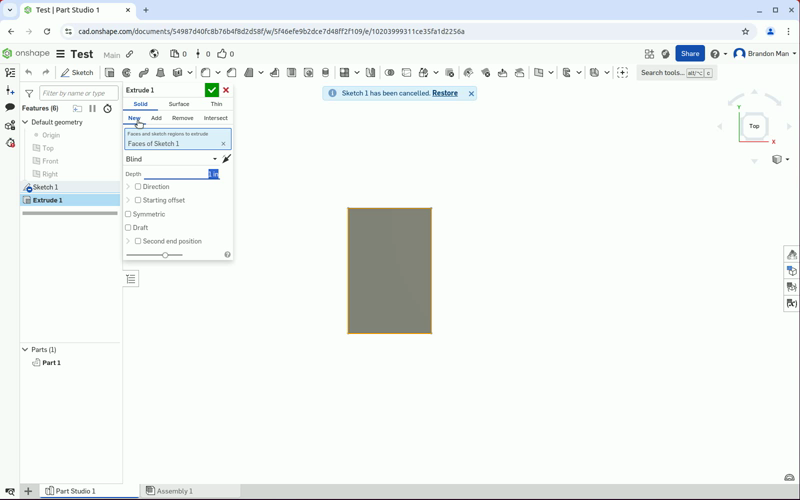
text(2.166)
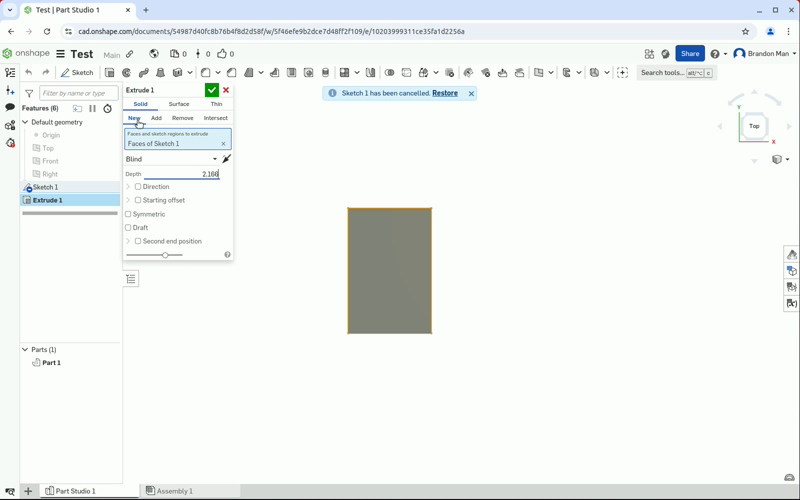
key(enter)
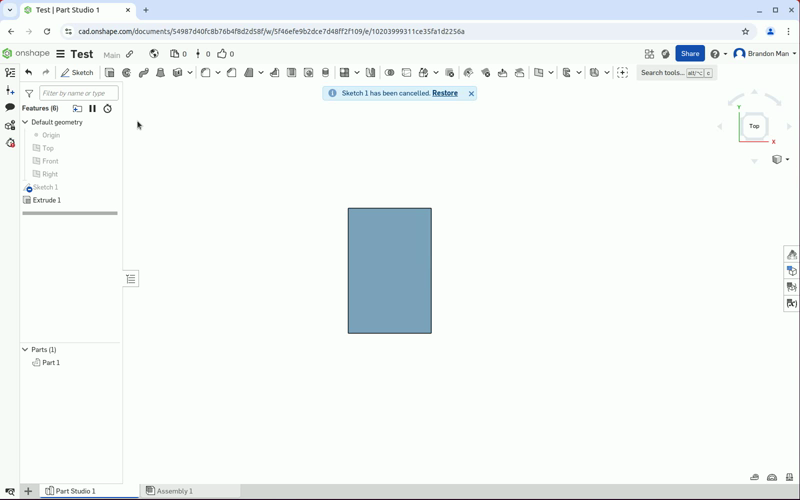
key(shift+h)
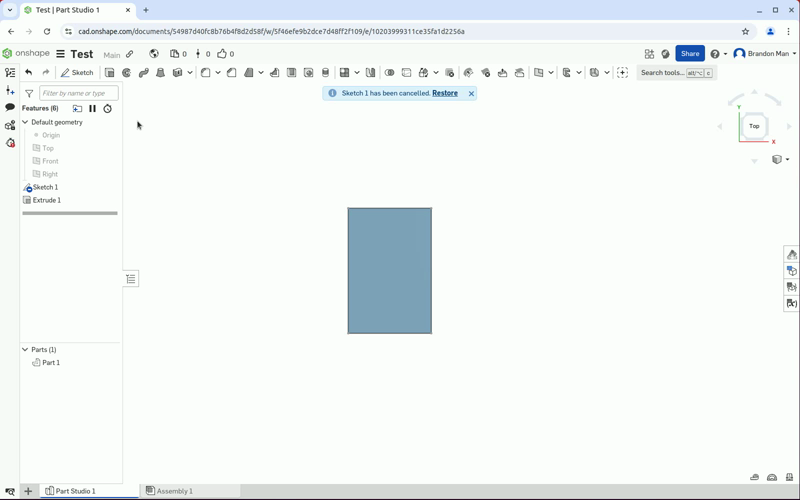
key(shift+h)
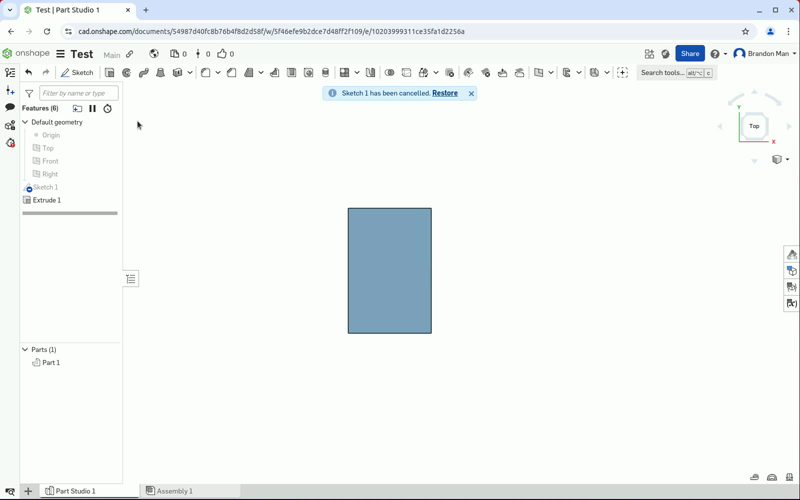
mouse_move(73, 189)
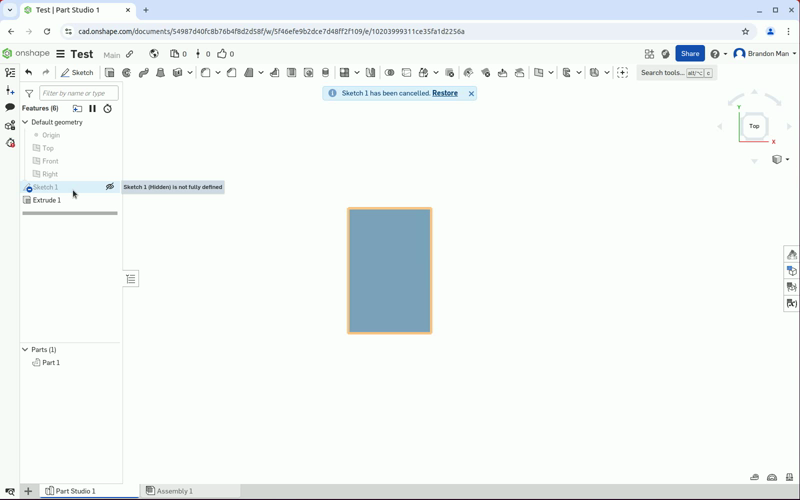
click(73, 189)
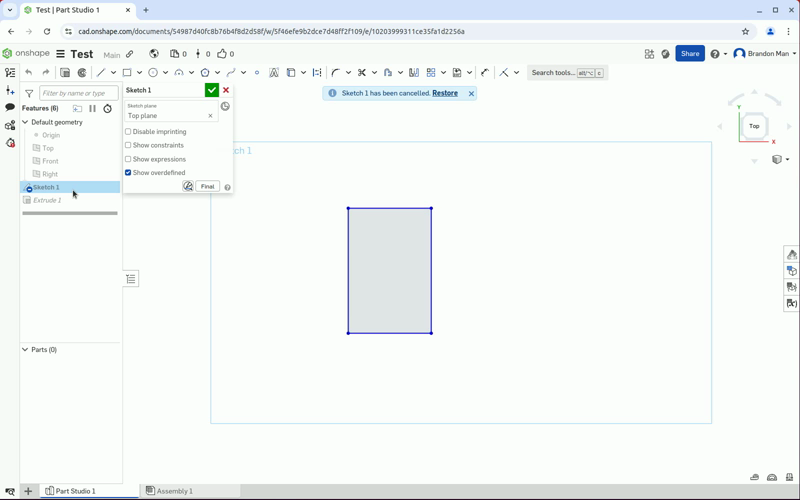
mouse_move(229, 92)
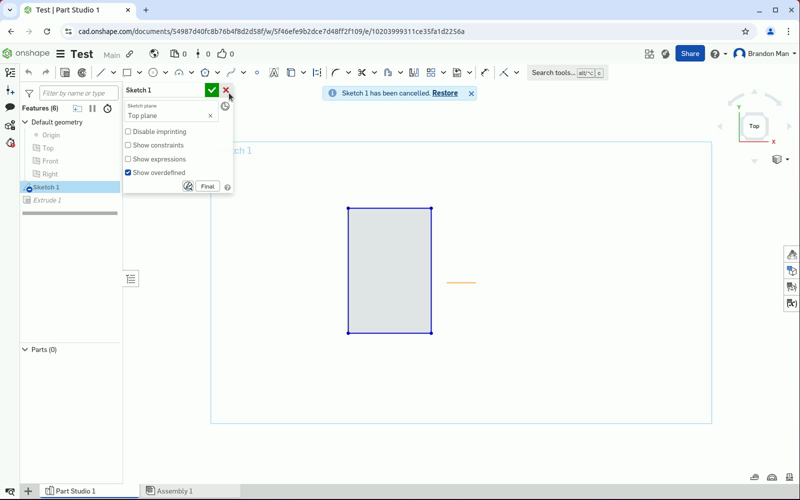
click(229, 92)
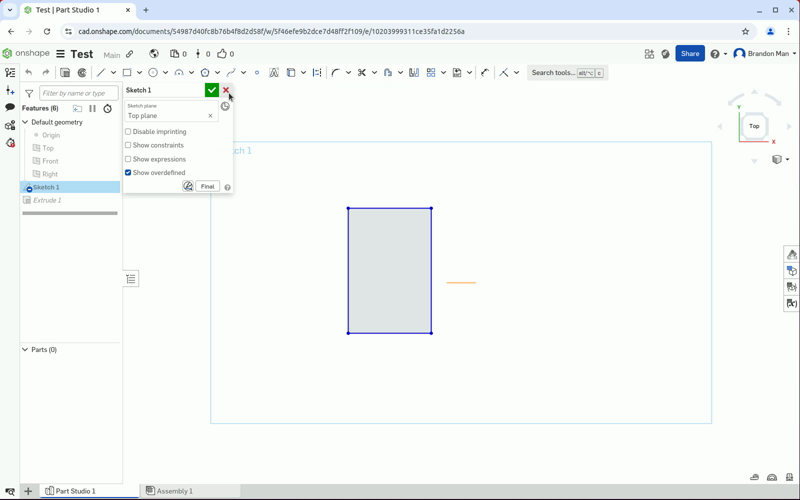
key(shift+s)
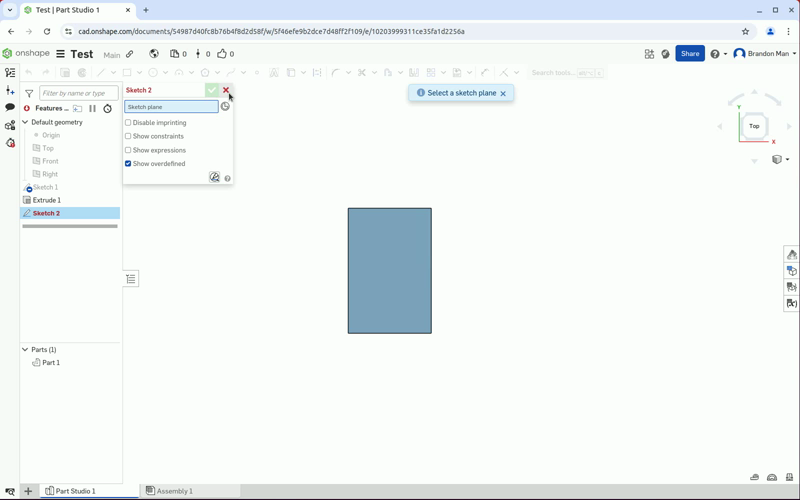
mouse_move(73, 150)
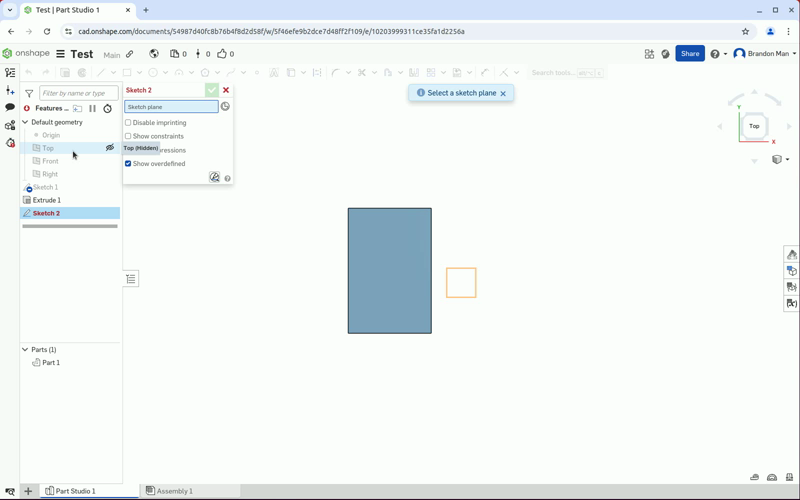
click(73, 150)
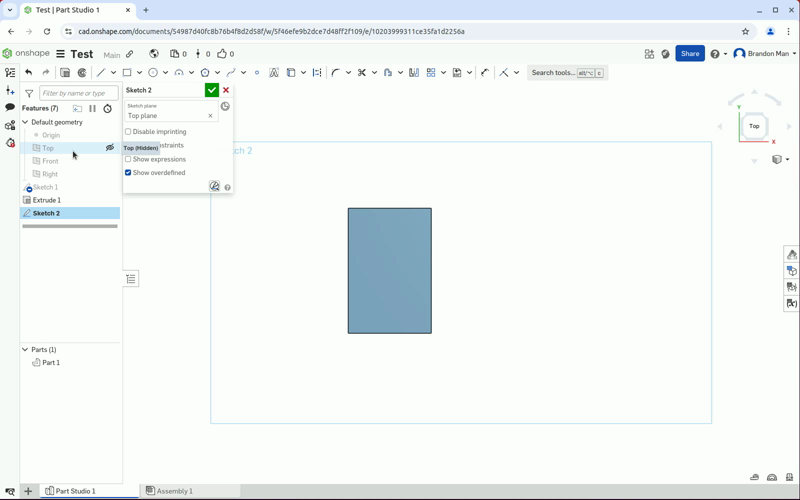
mouse_move(73, 352)
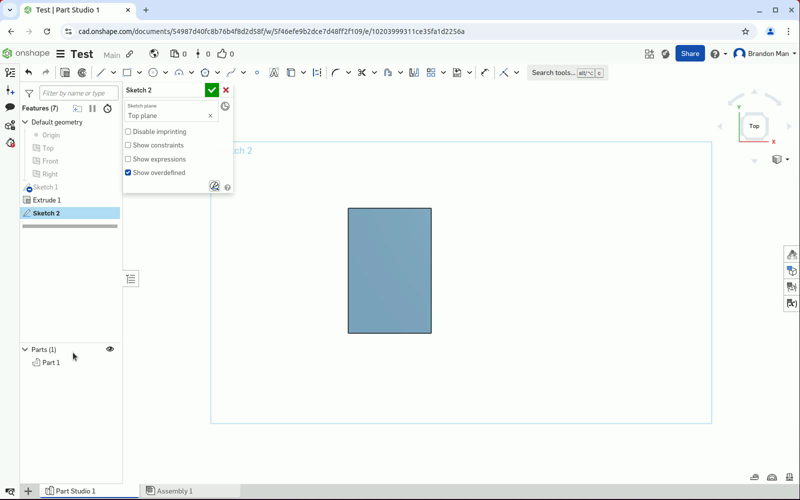
key(y)
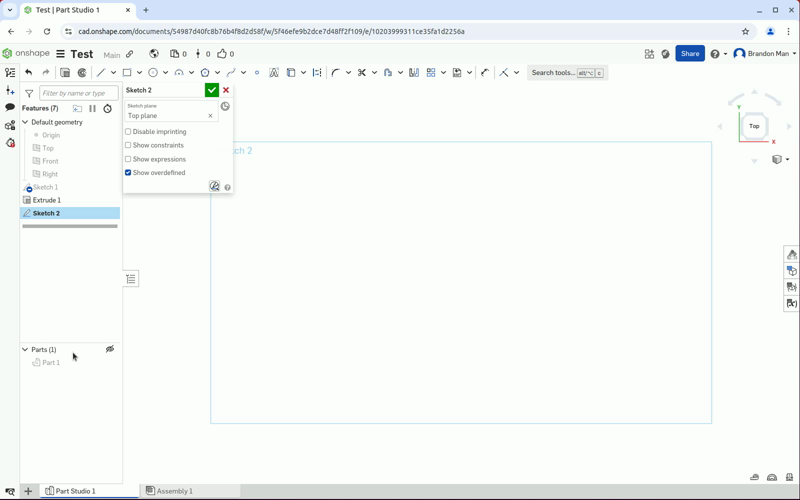
key(c)
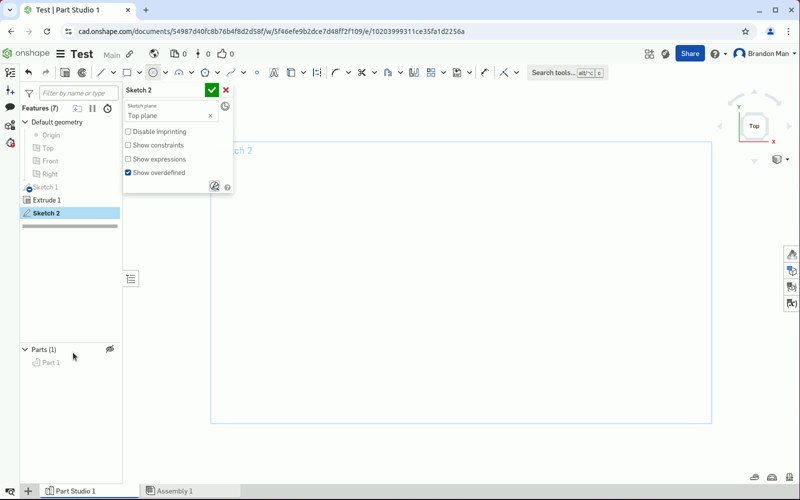
key_down(shift)
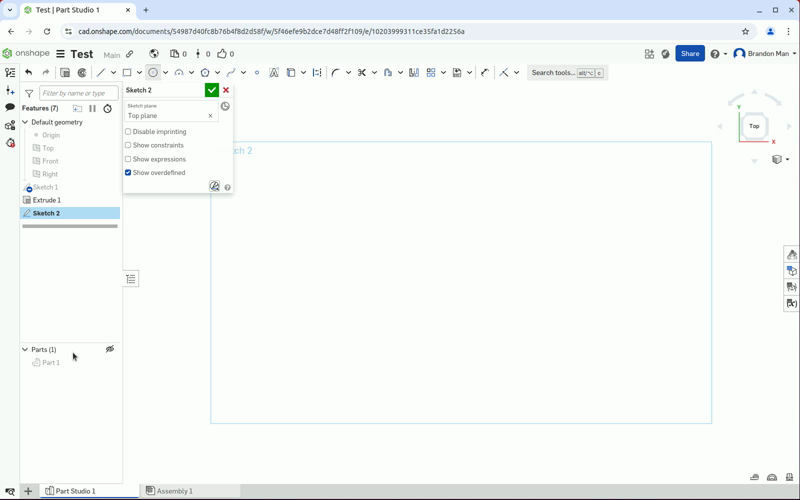
mouse_move(394, 249)
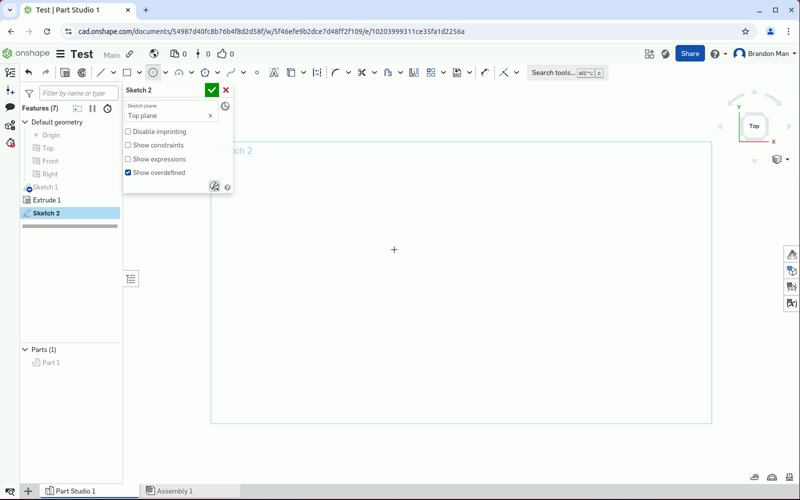
click(394, 249)
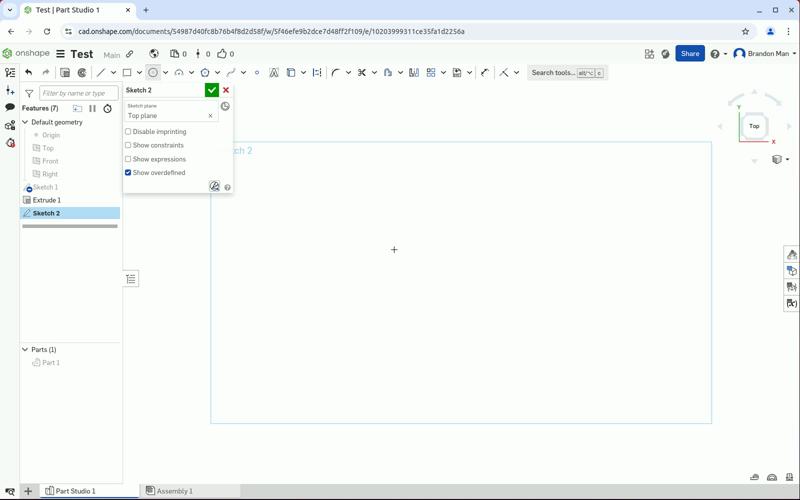
key_up(shift)
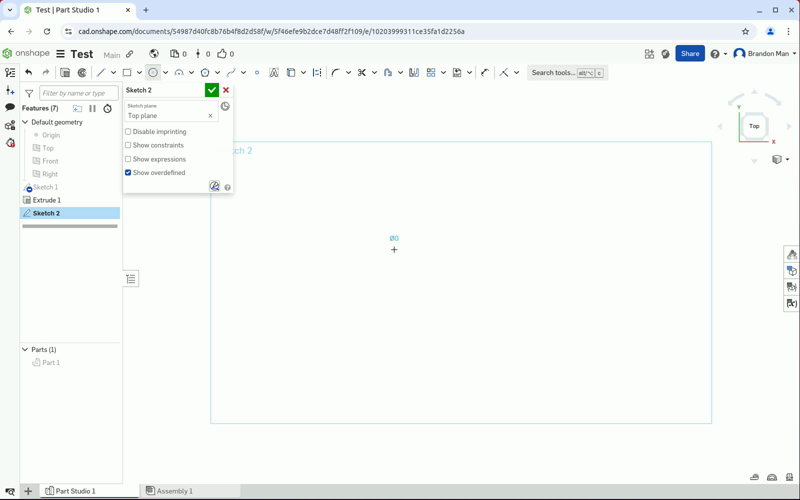
mouse_move(418, 249)
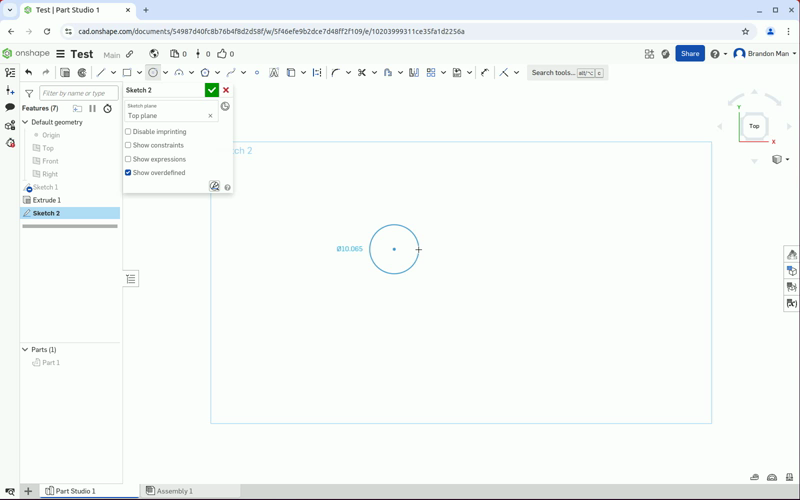
click(418, 249)
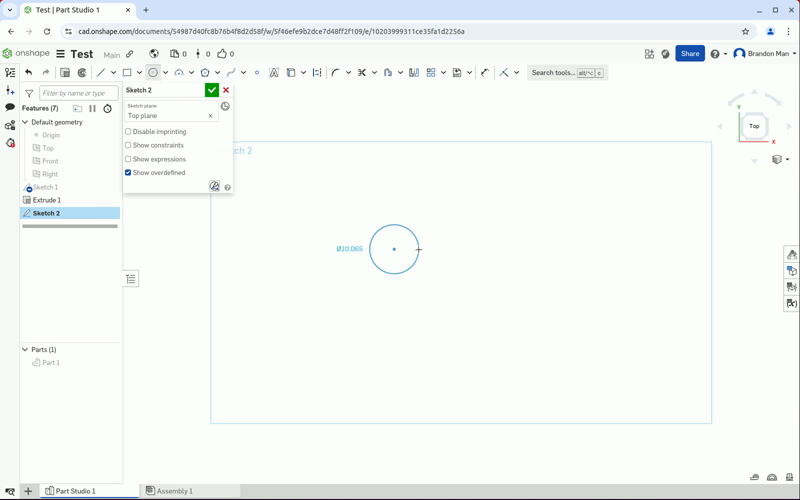
key(esc)
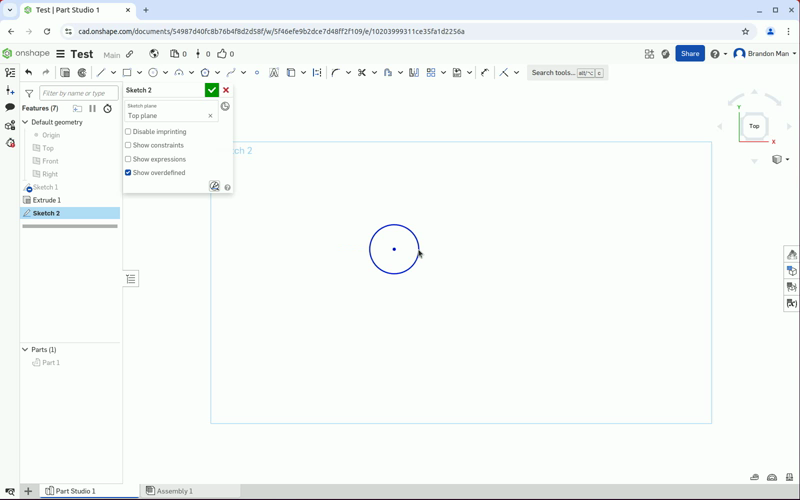
mouse_move(385, 251)
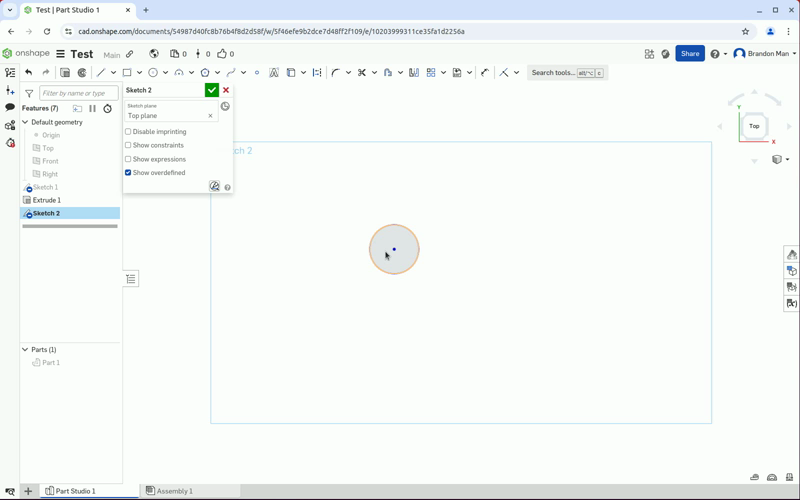
click(385, 251)
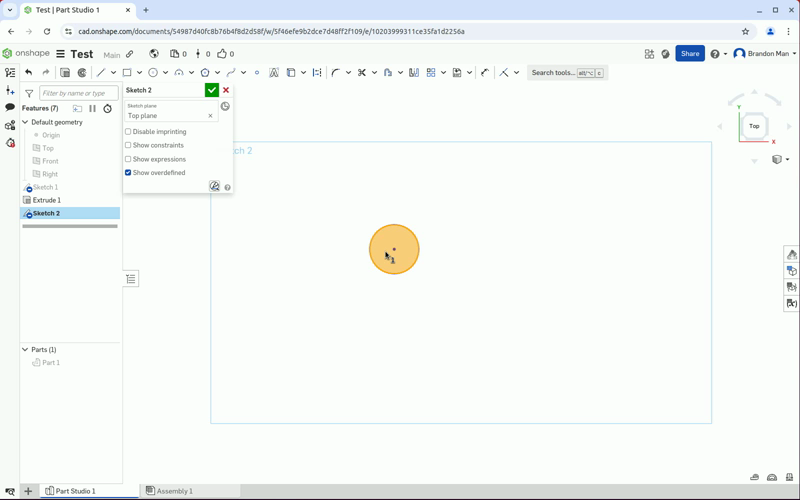
mouse_move(73, 352)
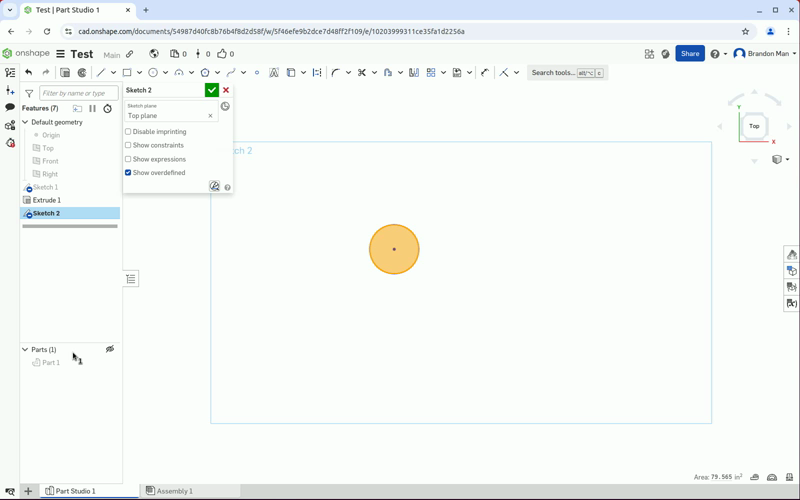
key(shift+y)
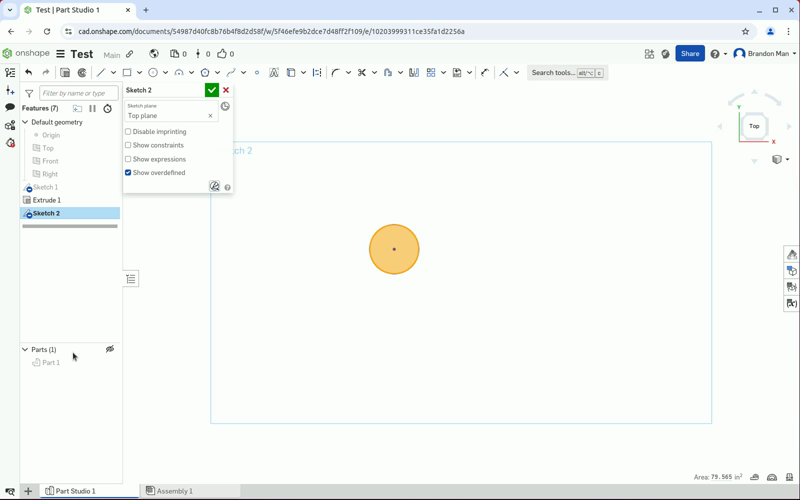
key(shift+e)
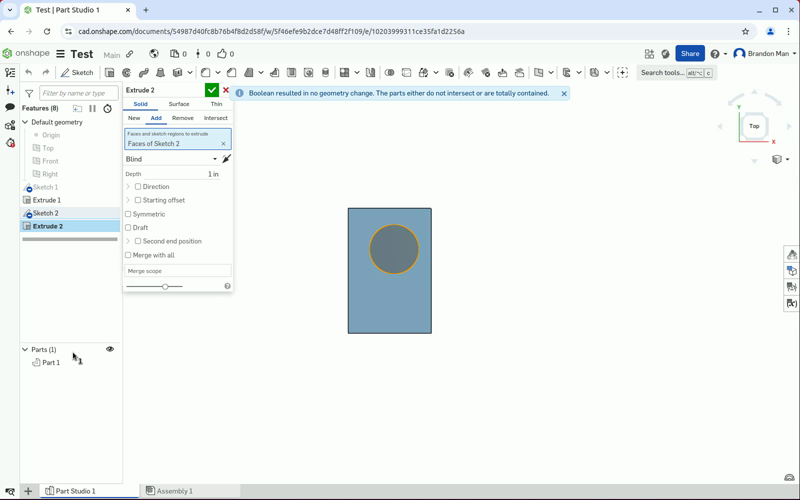
mouse_move(143, 106)
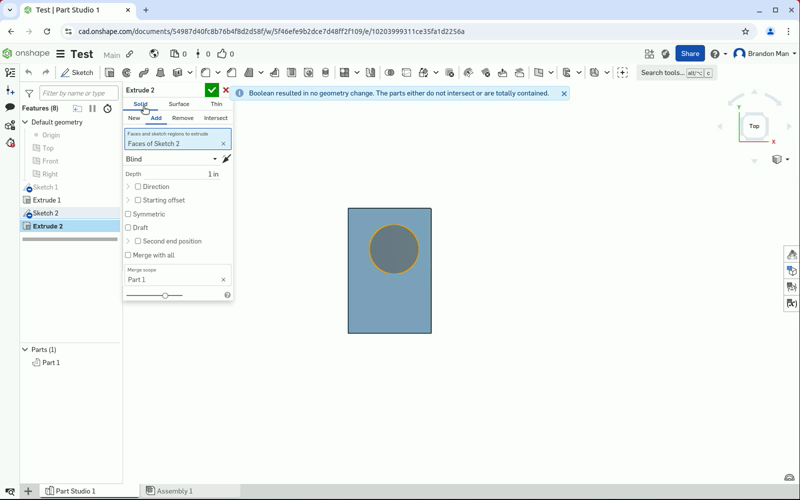
click(143, 106)
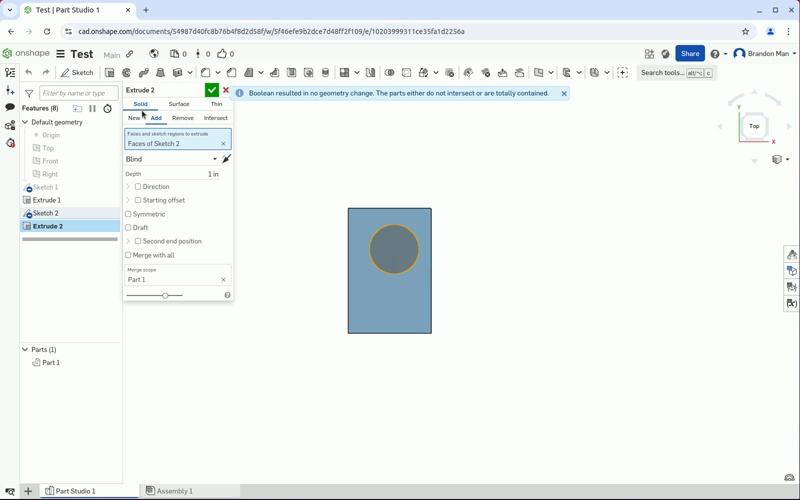
mouse_move(137, 120)
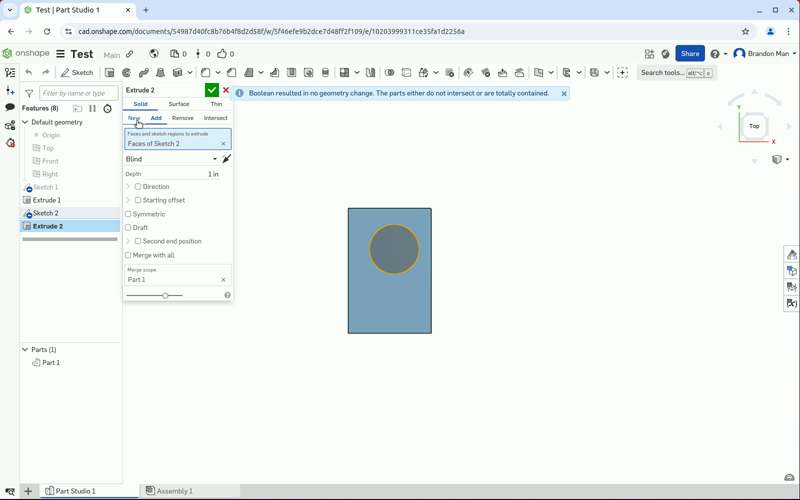
click(137, 120)
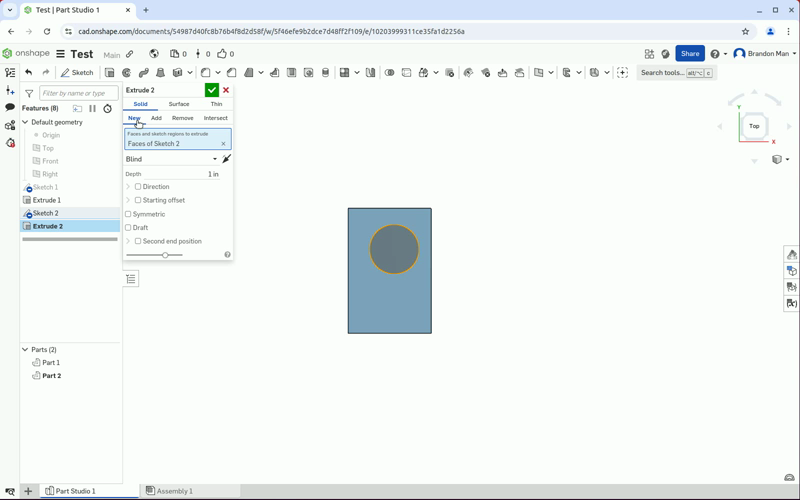
key(tab, 4)
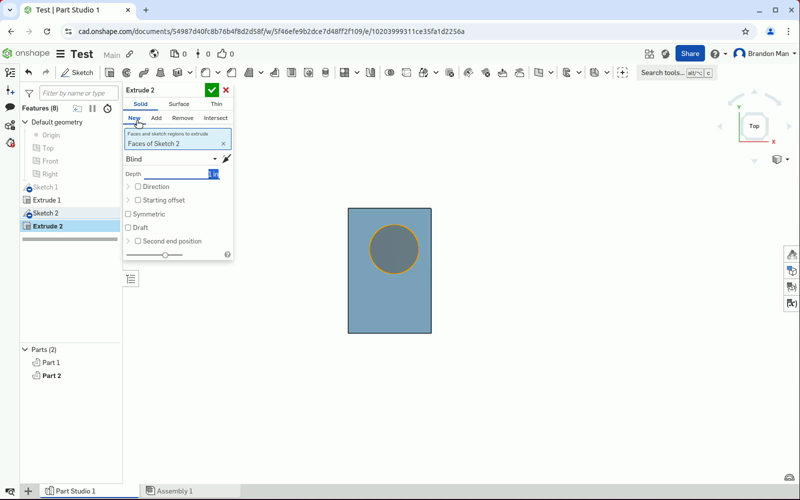
text(4.333)
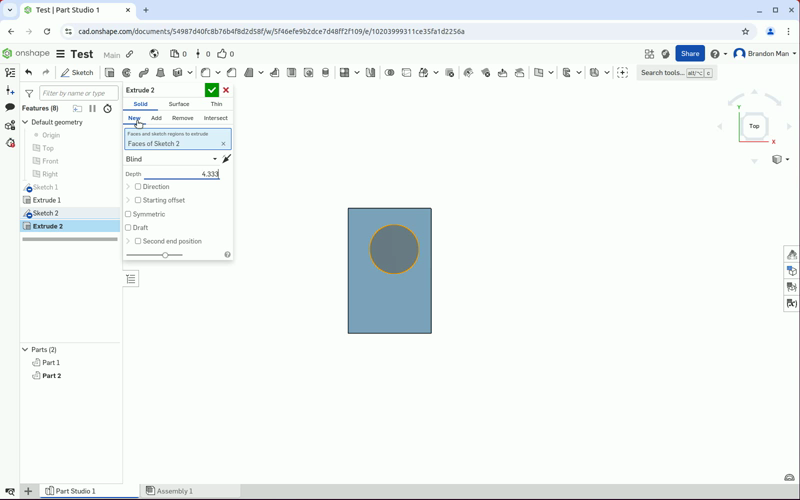
key(enter)
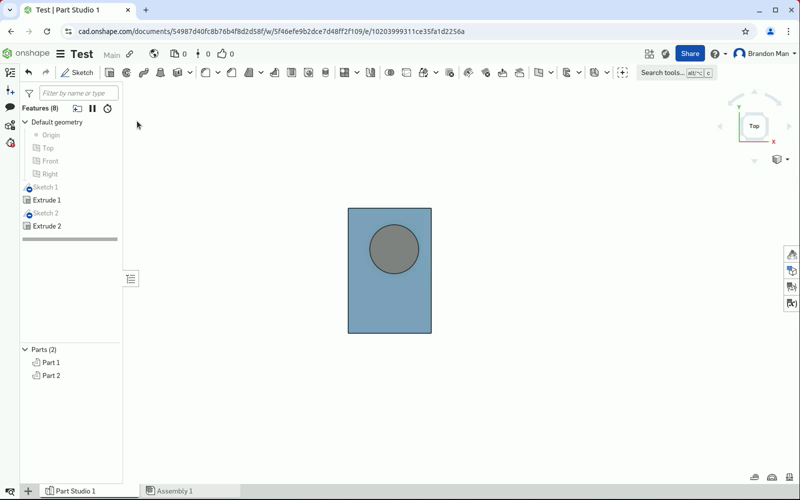
key(shift+h)
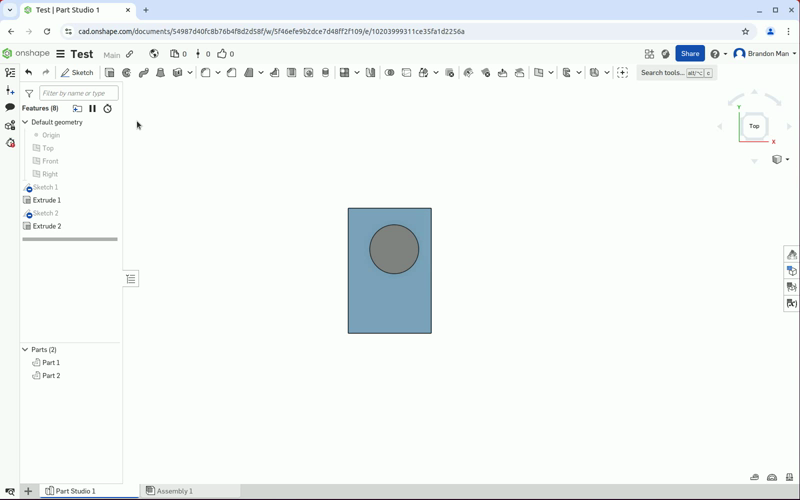
key(shift+h)
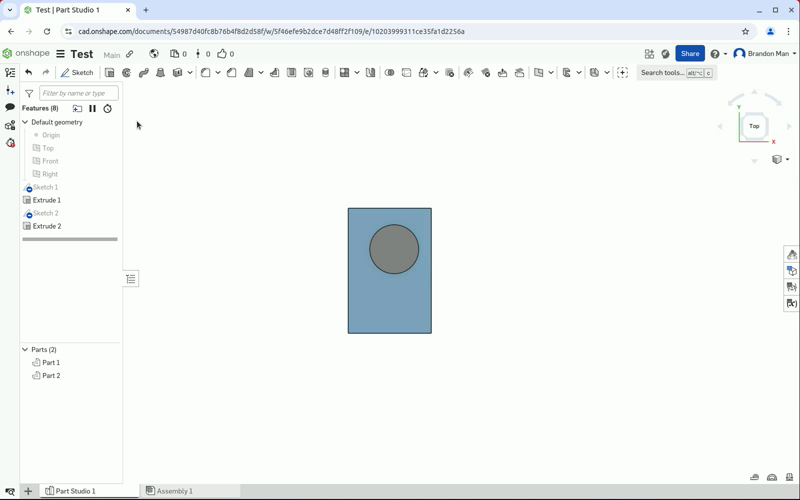
mouse_move(73, 189)
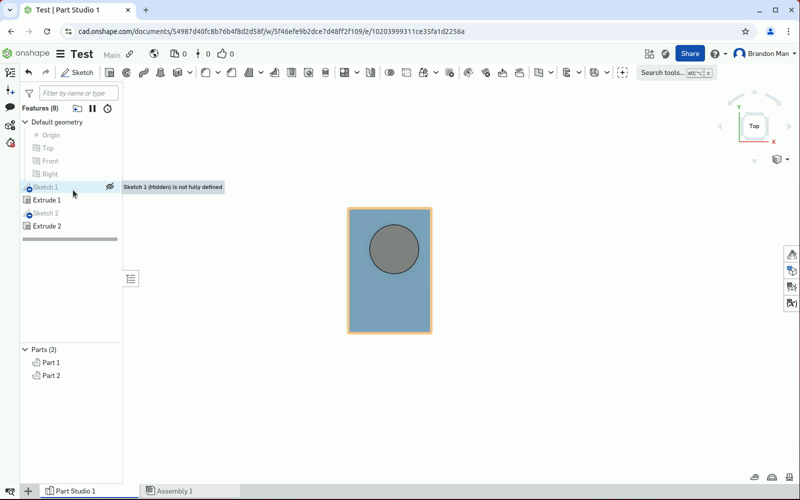
click(73, 189)
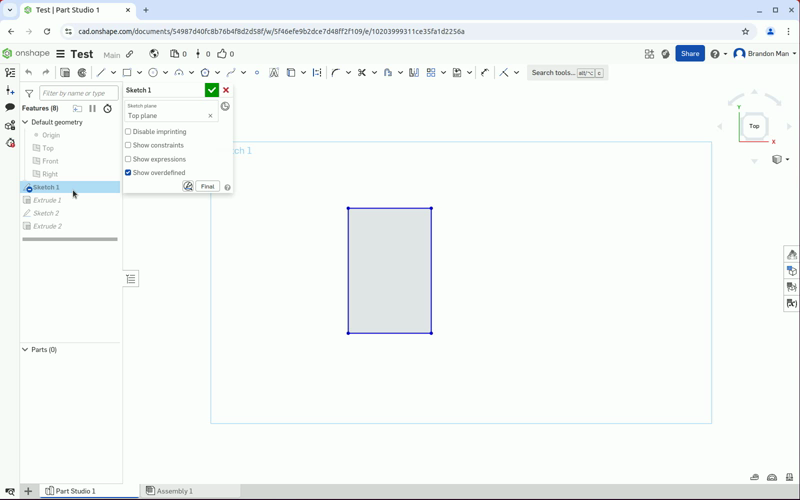
mouse_move(229, 92)
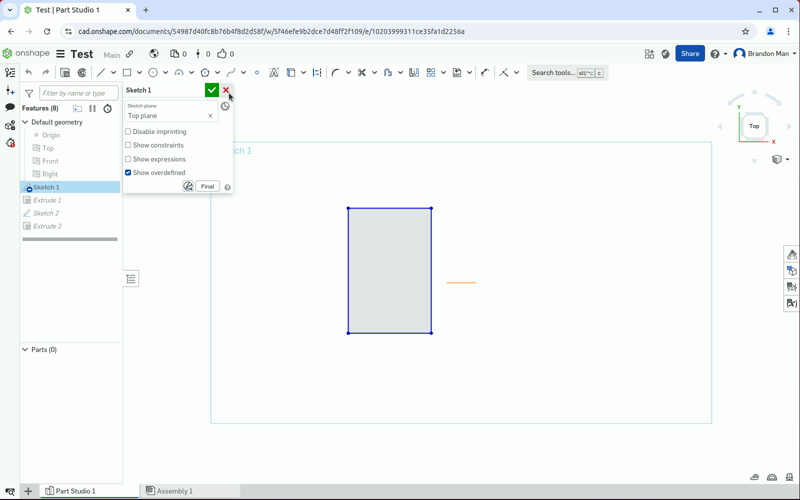
click(229, 92)
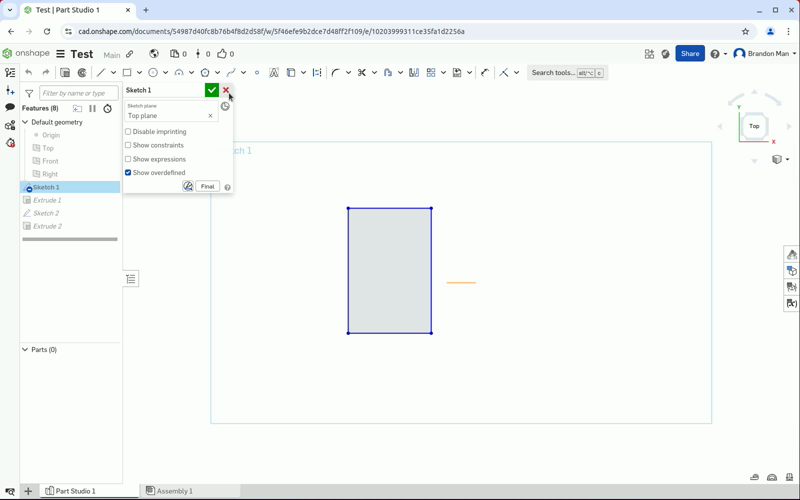
key(shift+s)
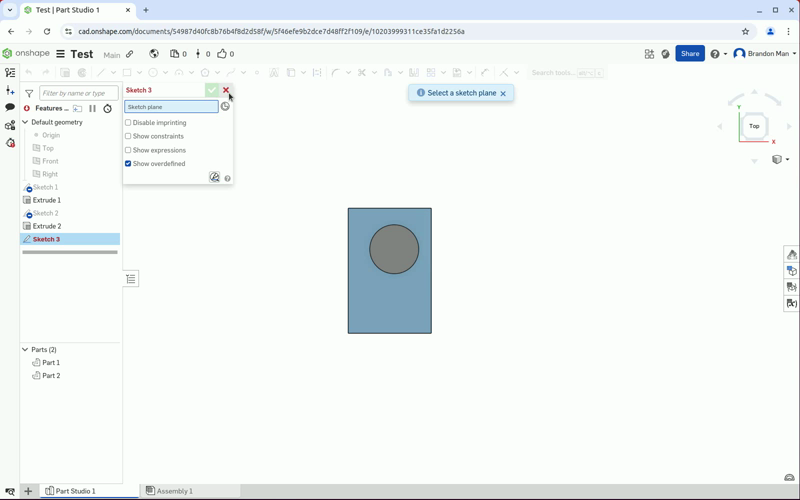
mouse_move(73, 150)
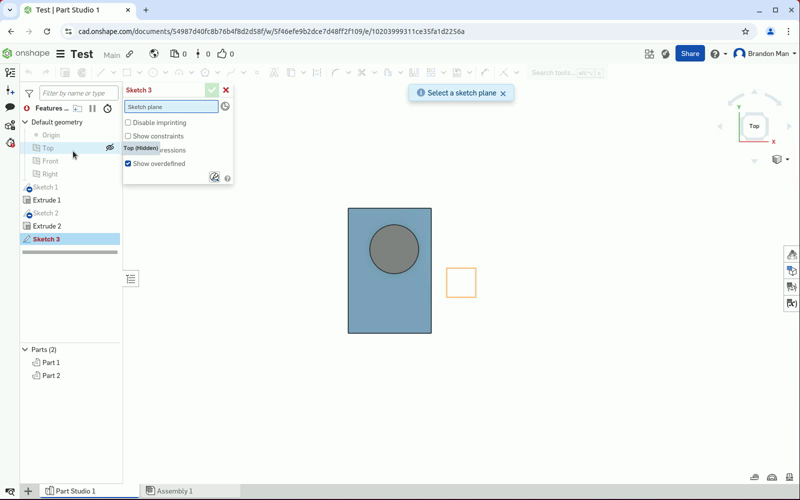
click(73, 150)
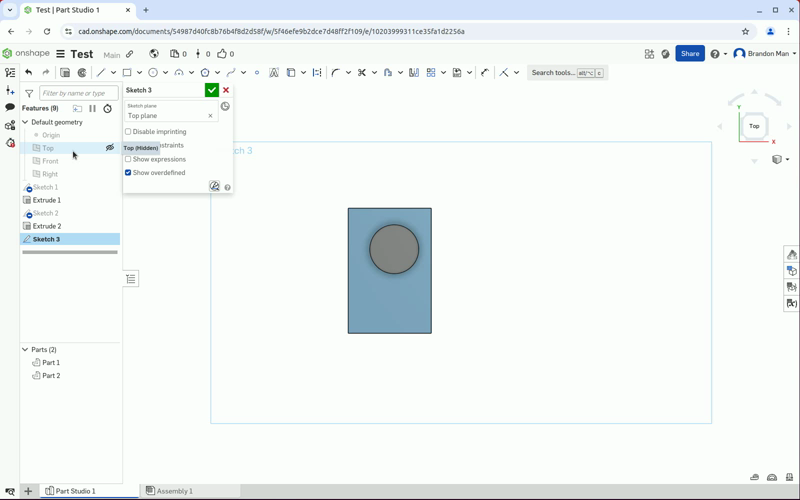
mouse_move(73, 352)
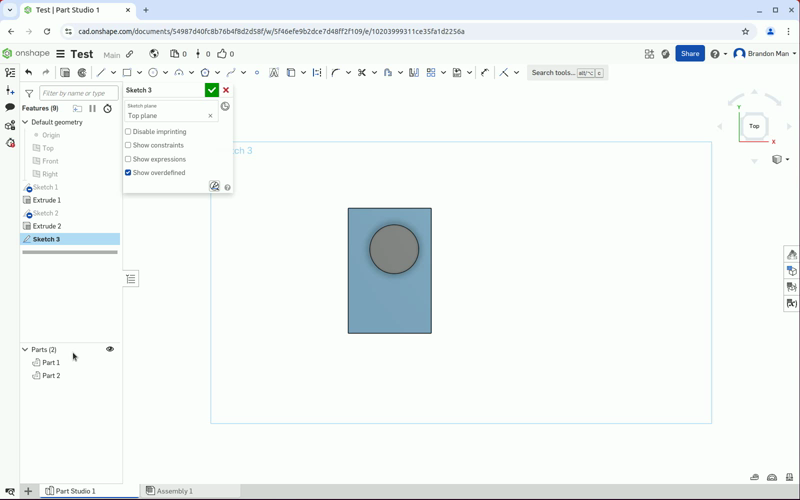
key(y)
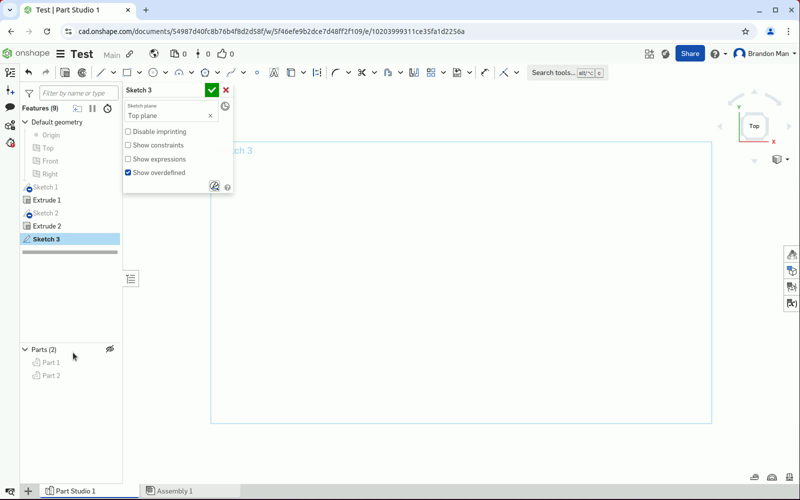
key(c)
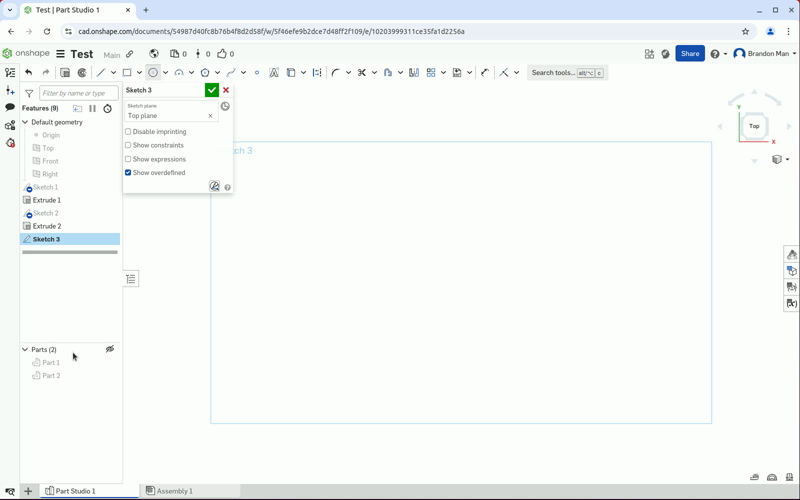
key_down(shift)
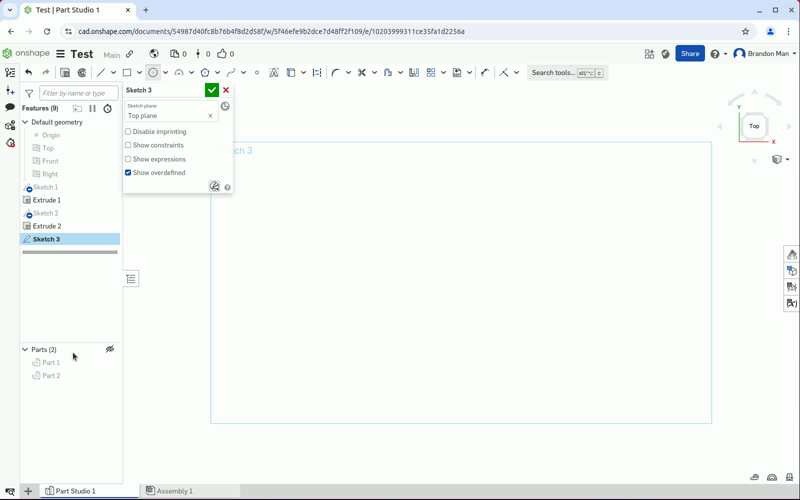
mouse_move(362, 305)
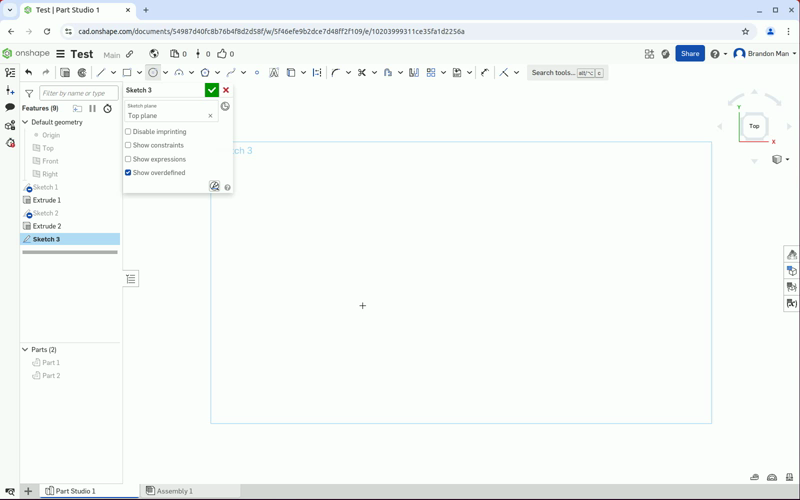
click(362, 305)
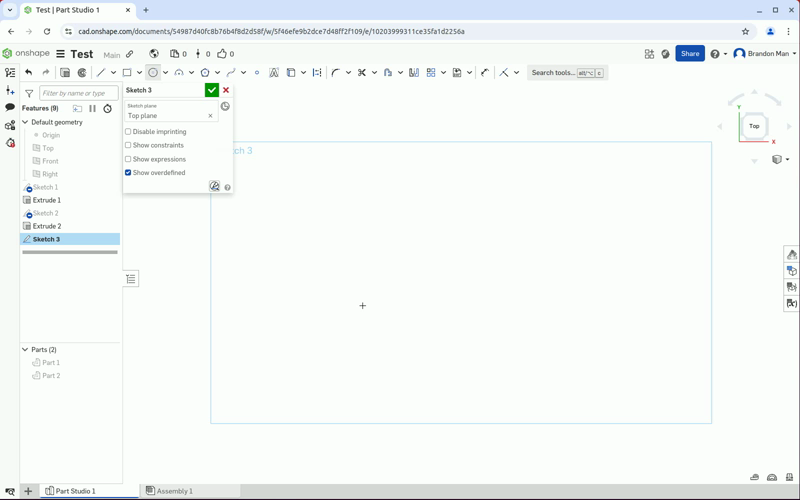
key_up(shift)
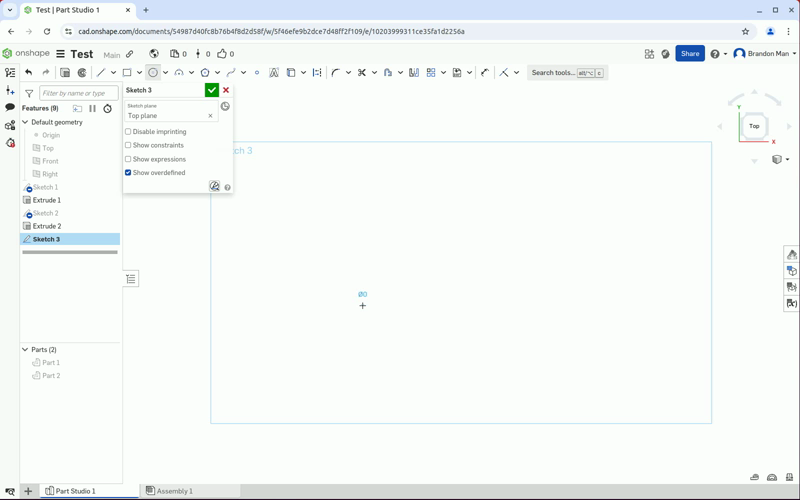
mouse_move(367, 305)
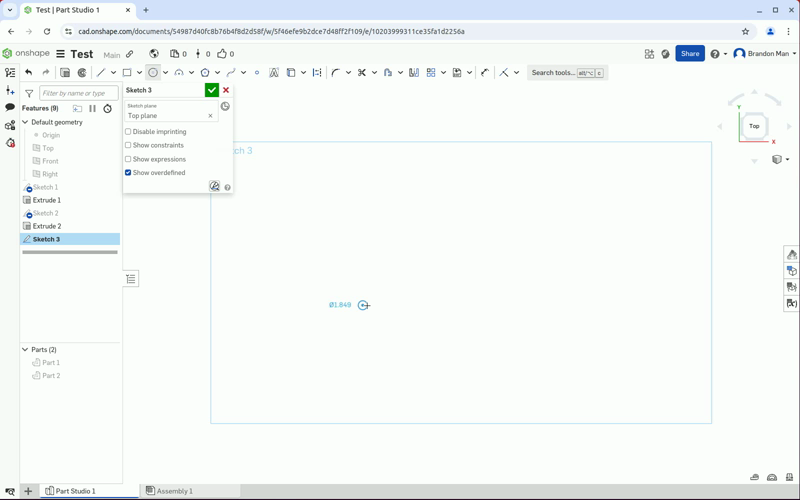
click(367, 305)
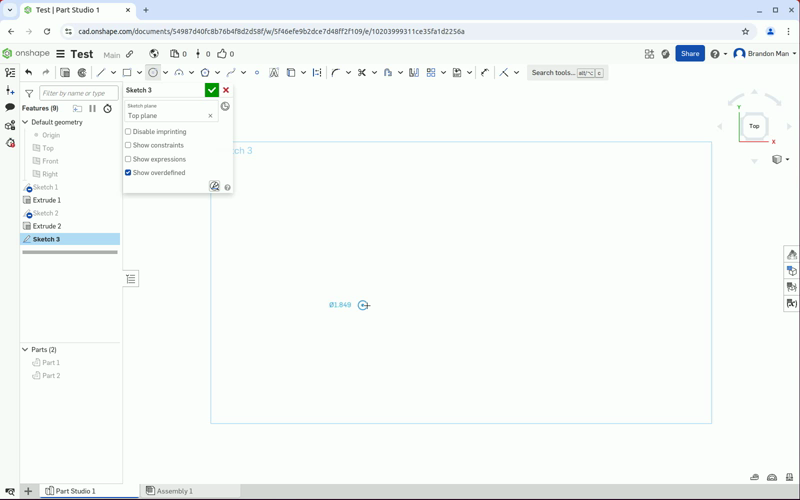
key(esc)
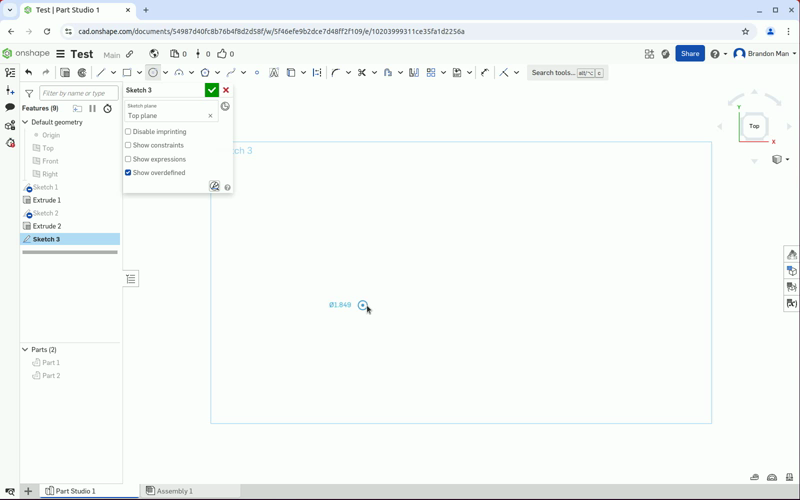
mouse_move(363, 306)
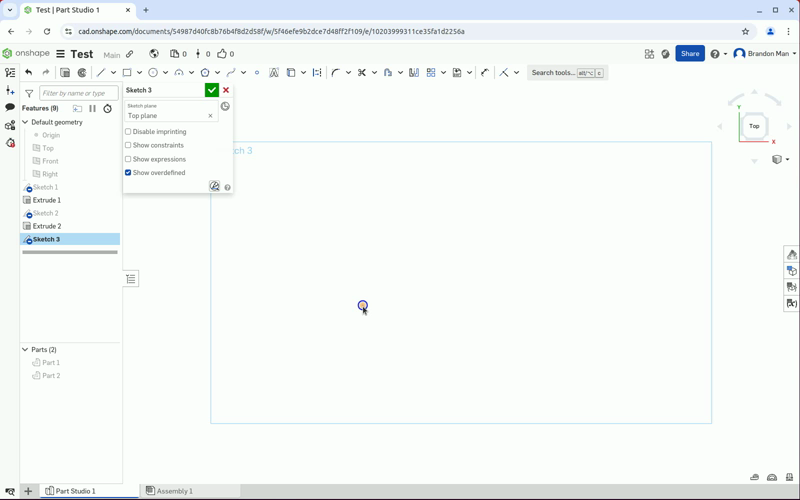
scroll(6)
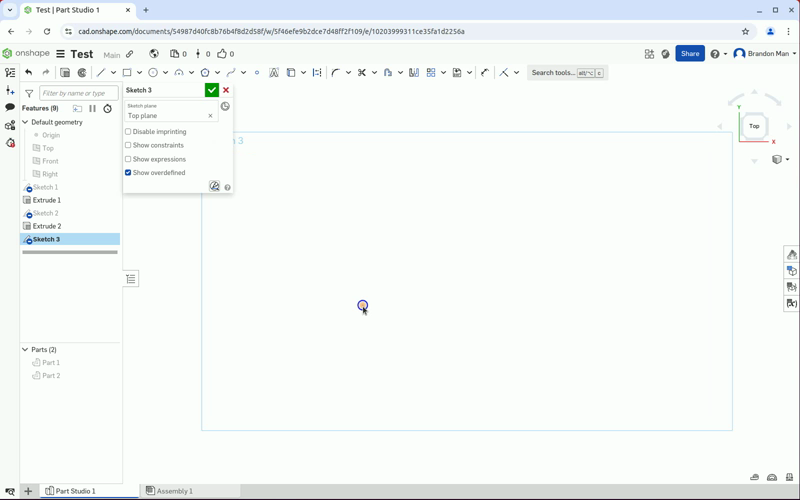
scroll(6)
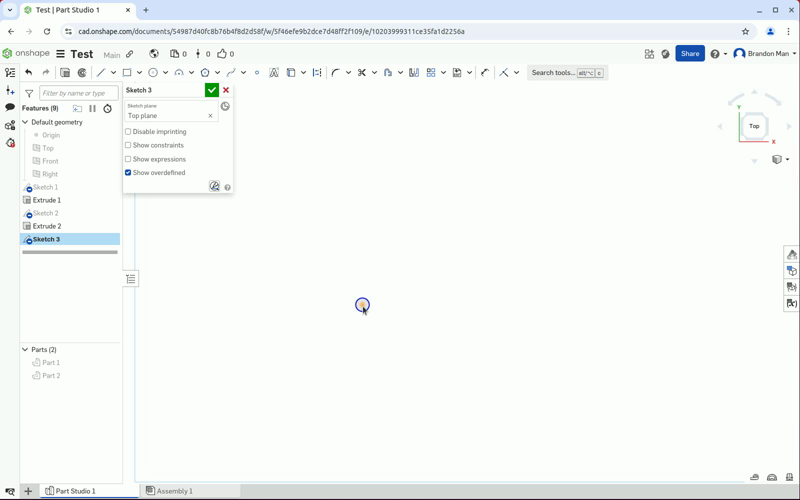
scroll(6)
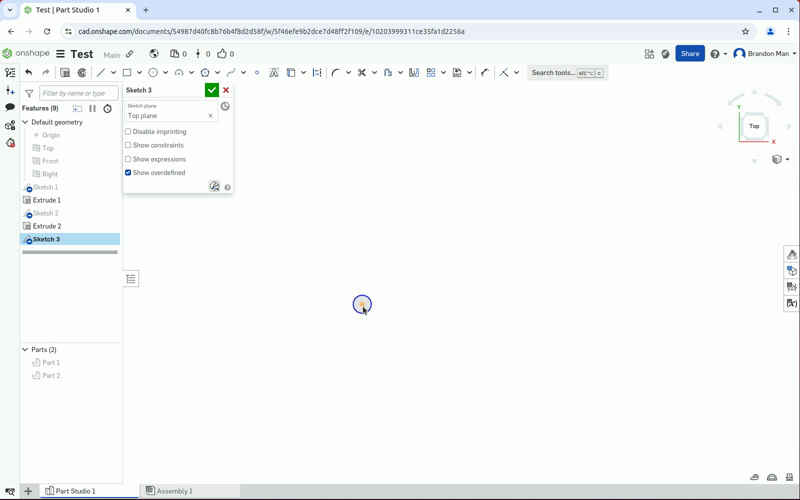
scroll(6)
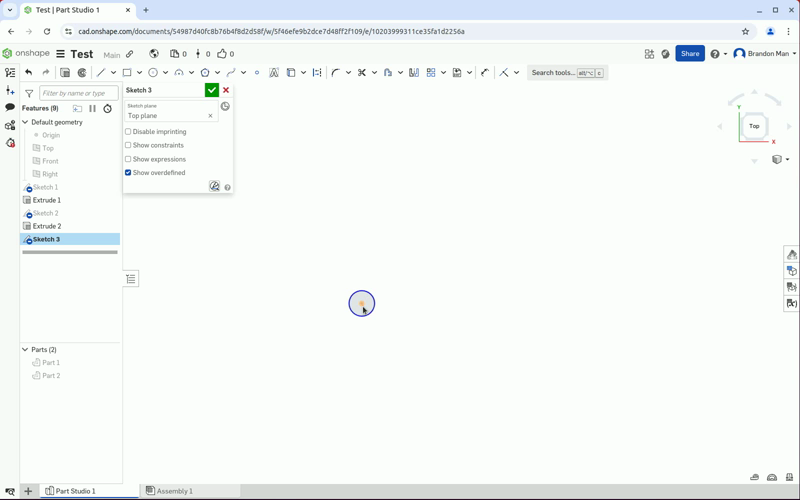
scroll(6)
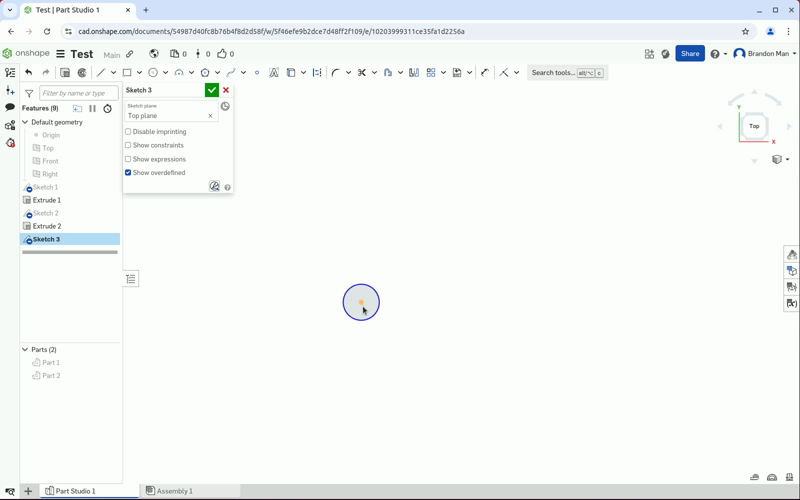
scroll(6)
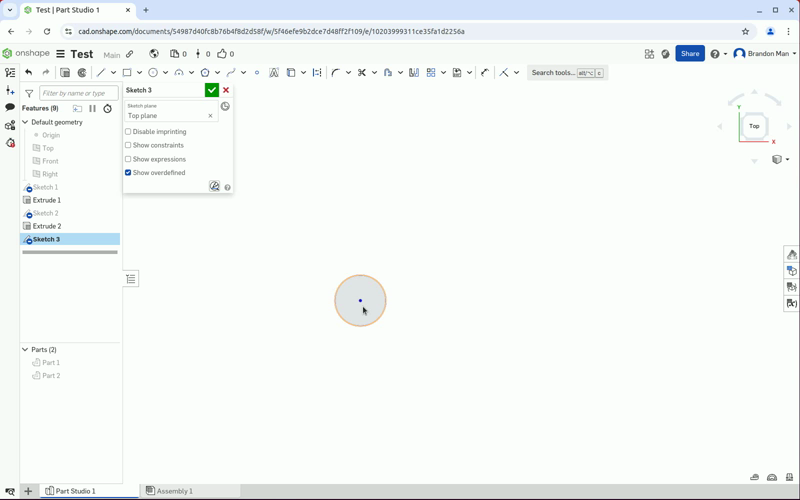
scroll(6)
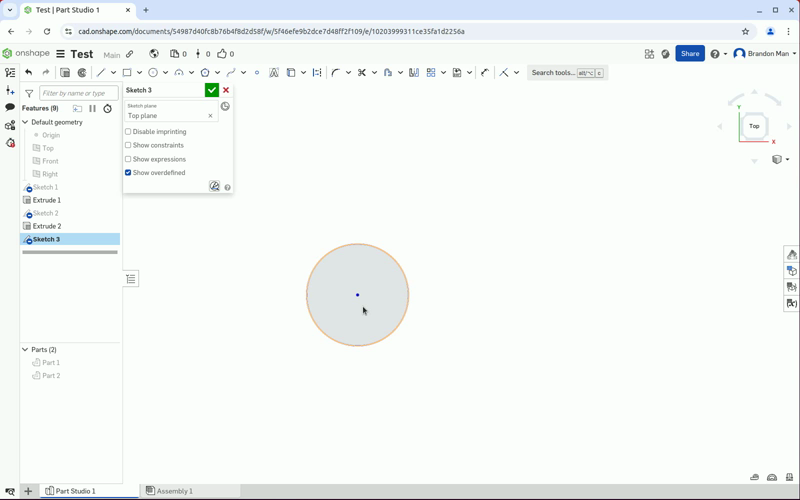
click(363, 306)
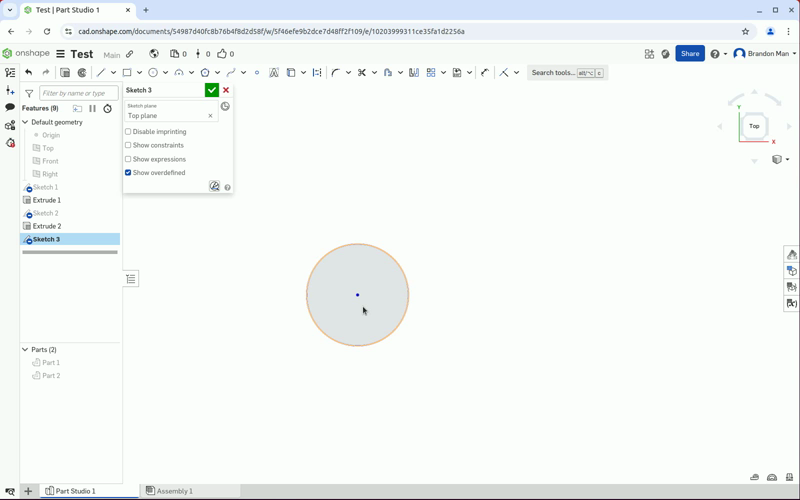
scroll(-6)
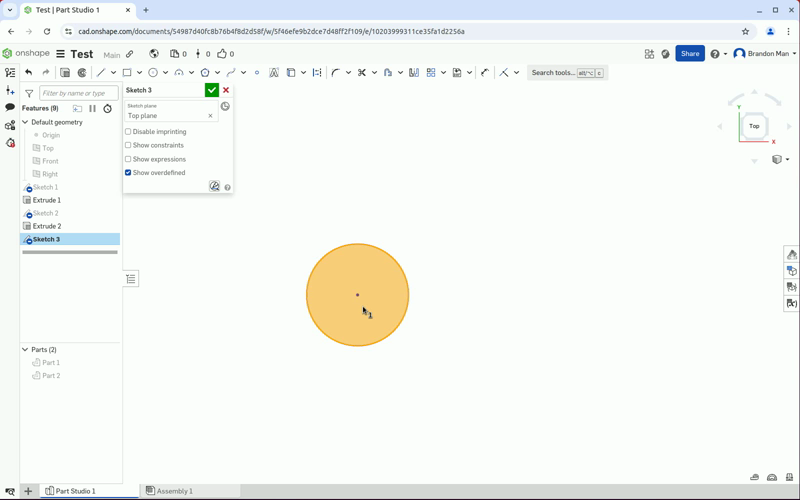
scroll(-6)
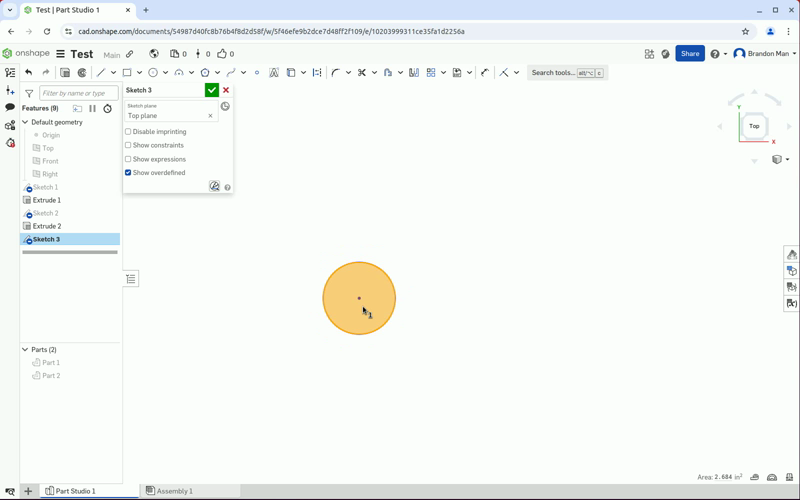
scroll(-6)
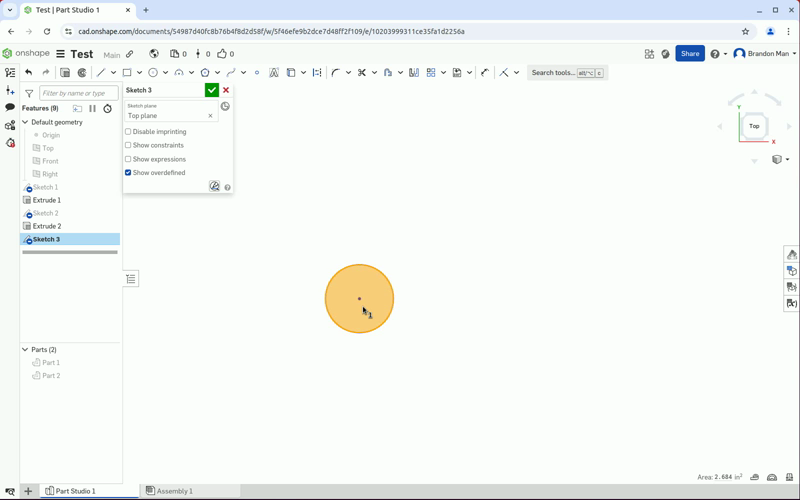
scroll(-6)
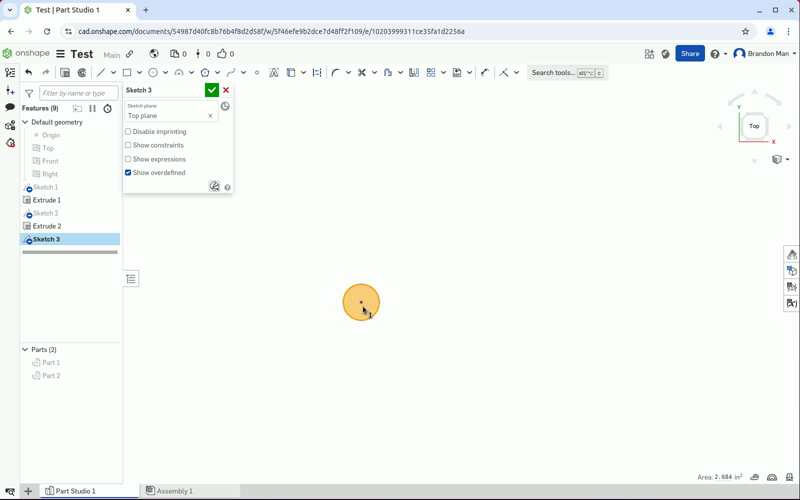
scroll(-6)
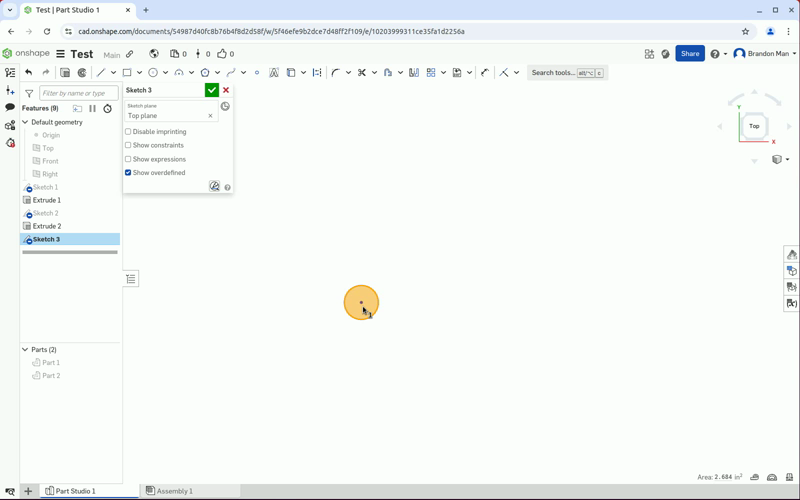
scroll(-6)
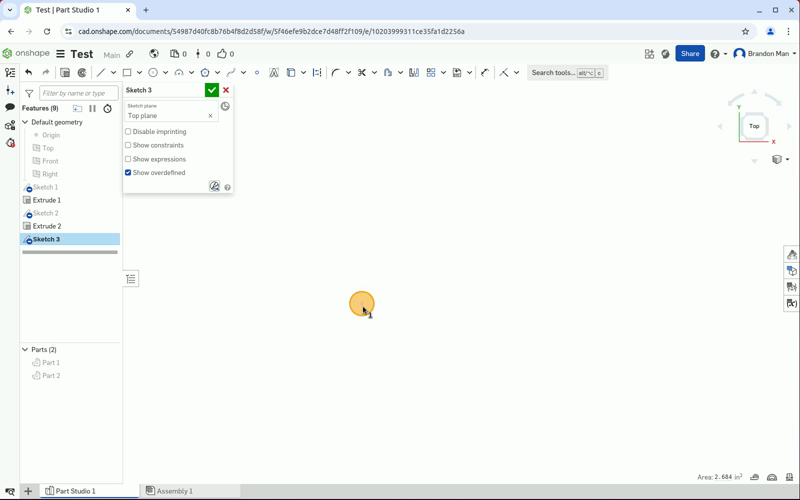
scroll(-6)
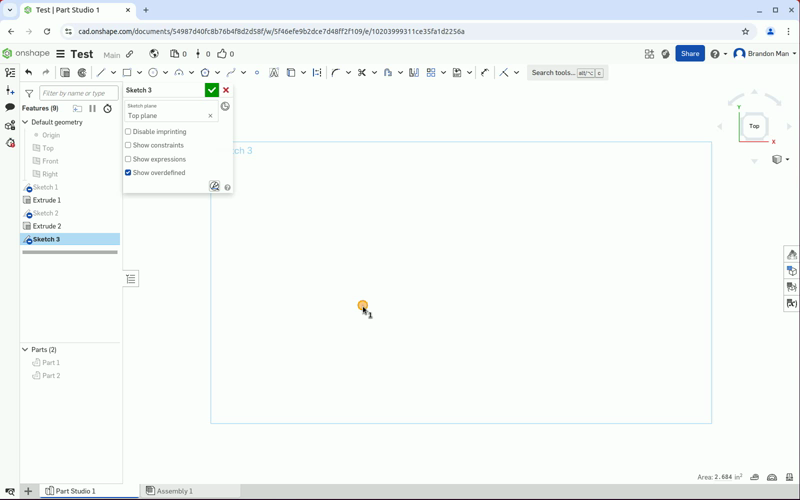
mouse_move(73, 352)
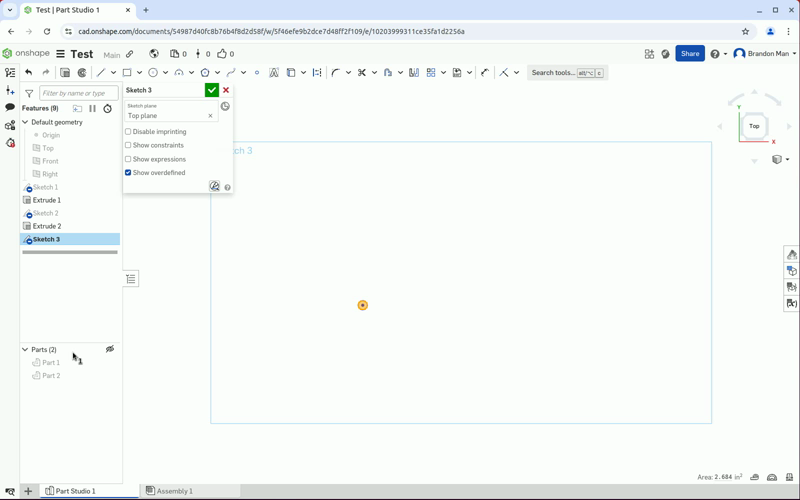
key(shift+y)
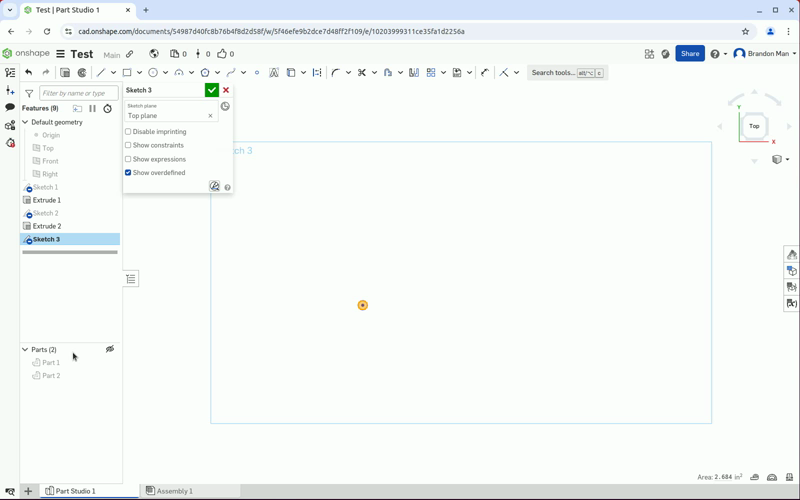
key(shift+e)
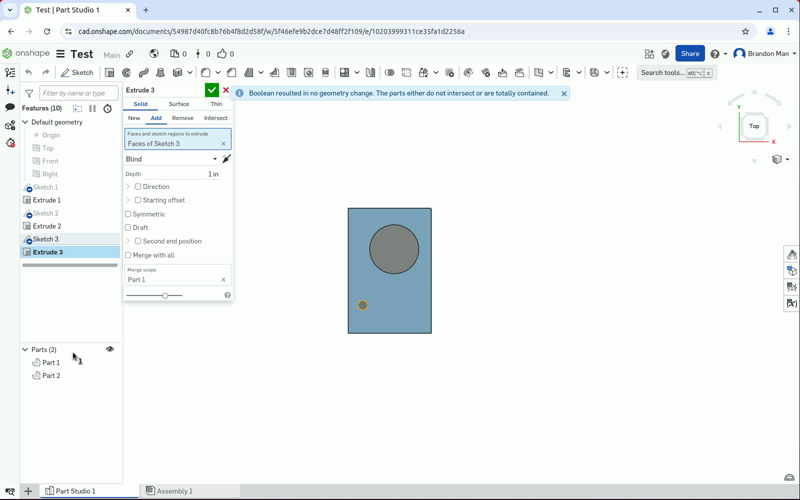
mouse_move(143, 106)
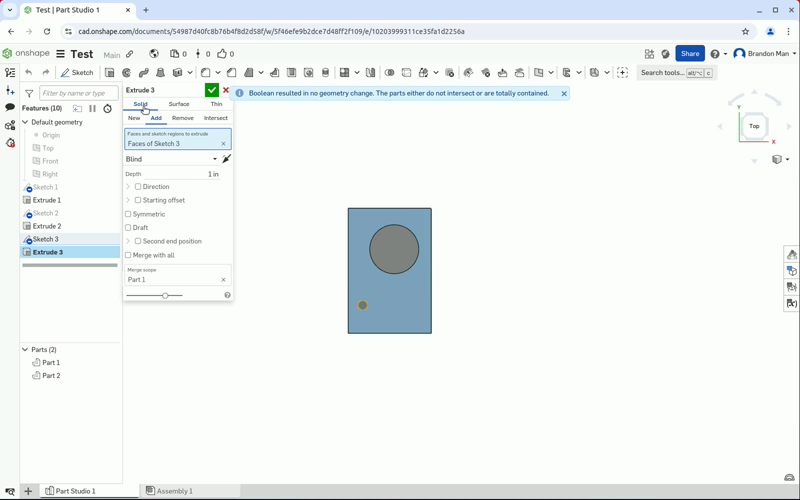
click(143, 106)
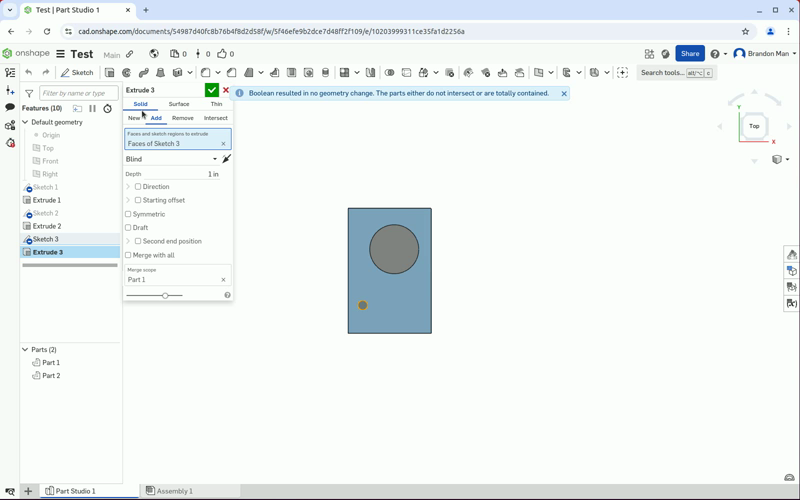
mouse_move(137, 120)
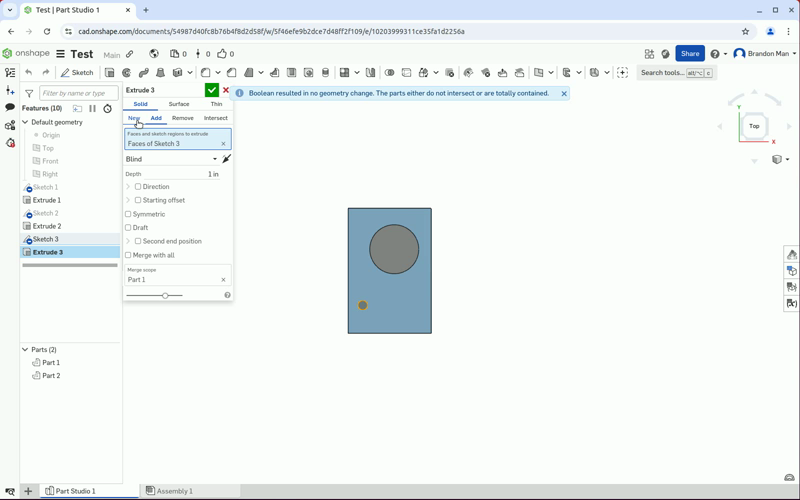
click(137, 120)
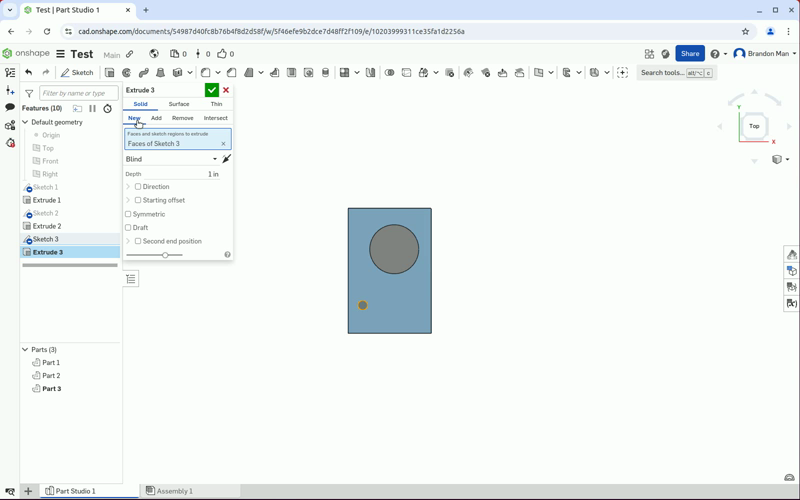
key(tab, 4)
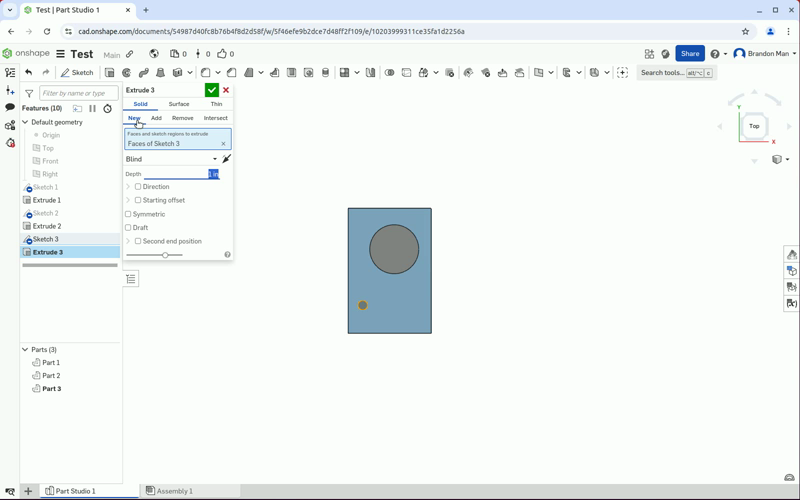
text(4.333)
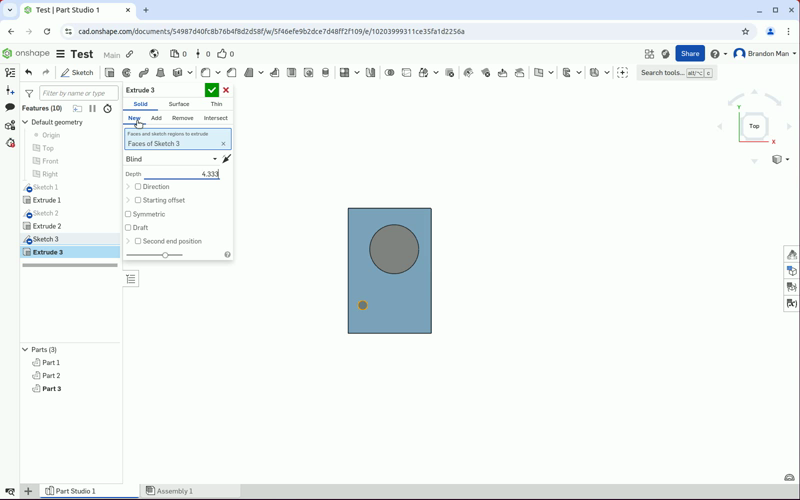
key(enter)
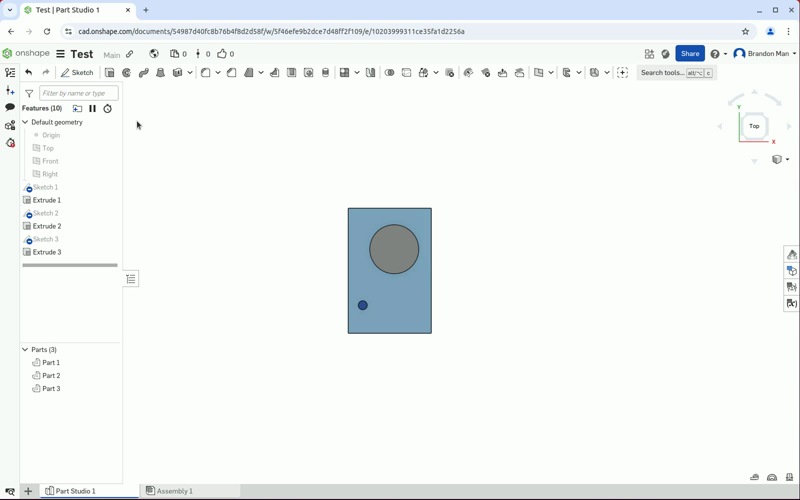
key(shift+h)
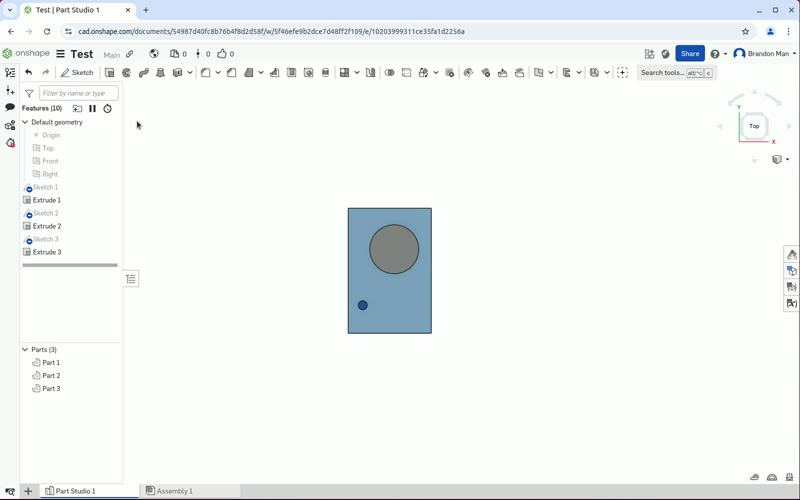
key(shift+h)
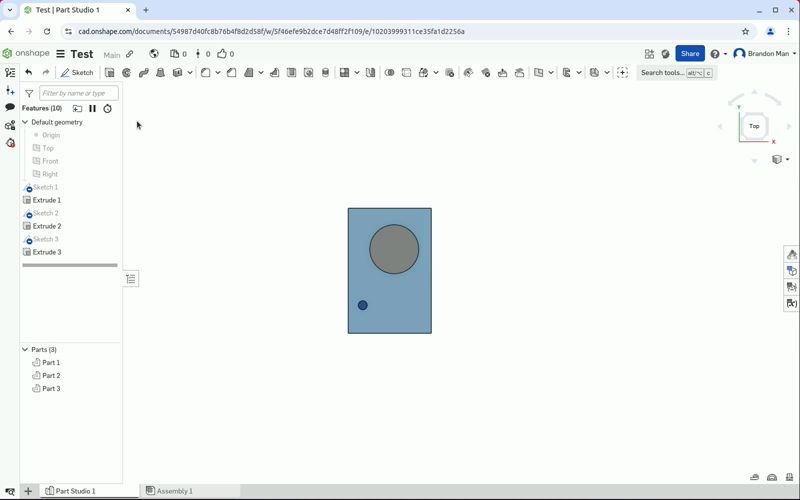
mouse_move(73, 189)
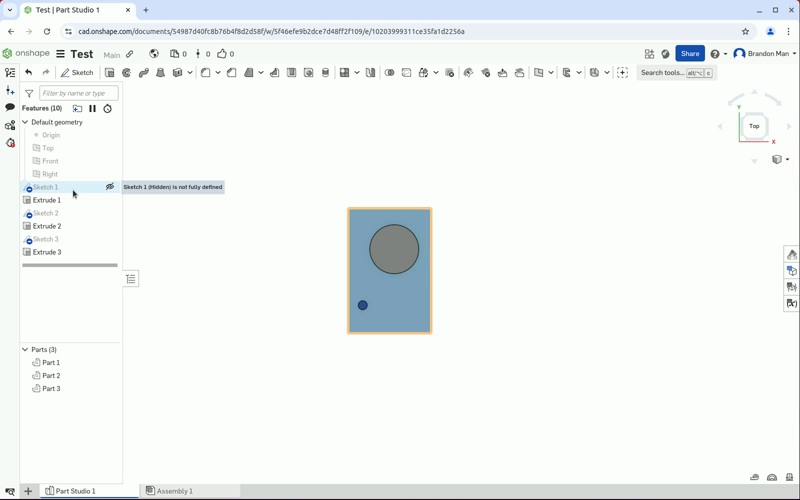
click(73, 189)
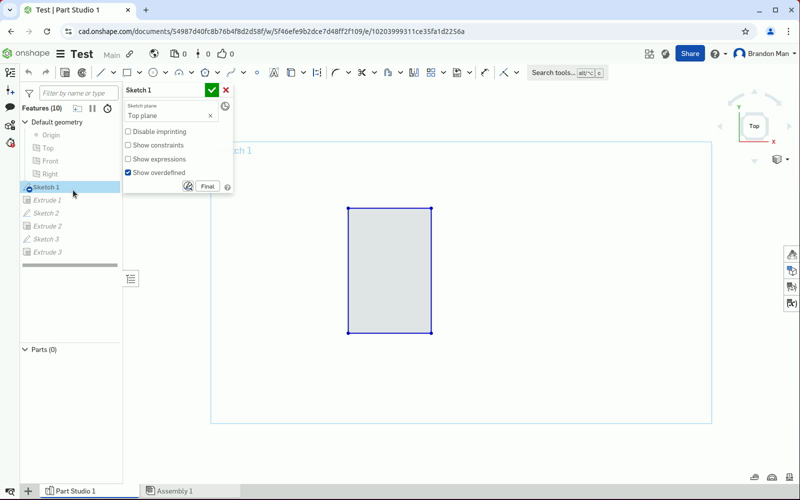
mouse_move(229, 92)
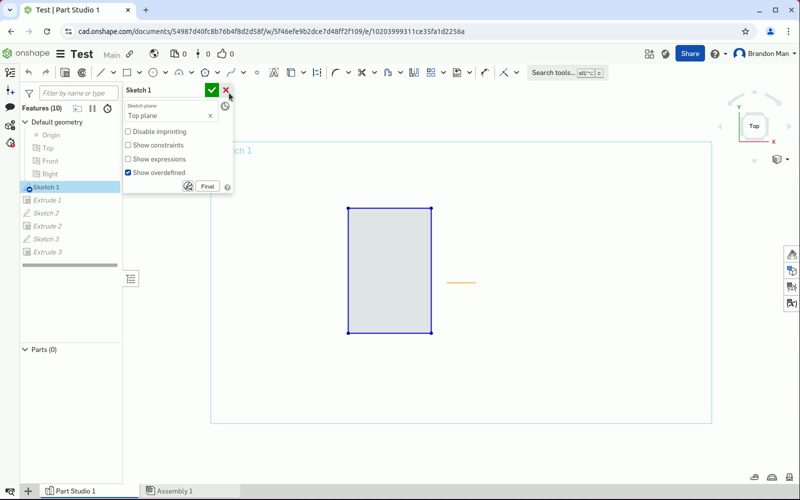
click(229, 92)
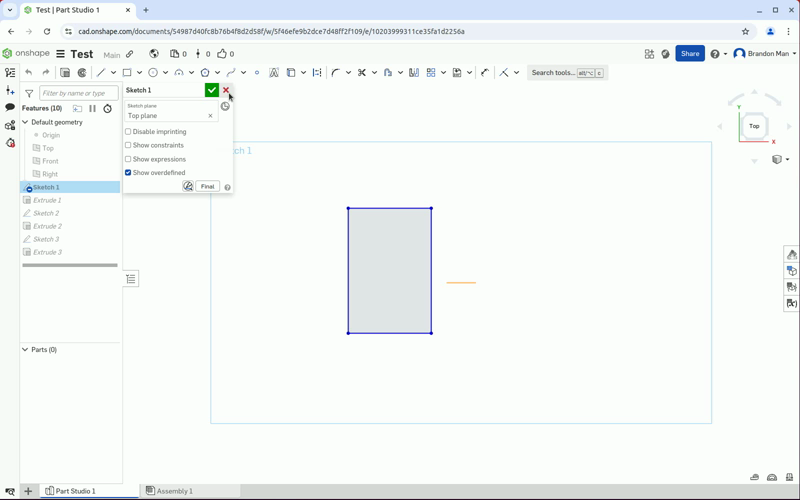
key(shift+s)
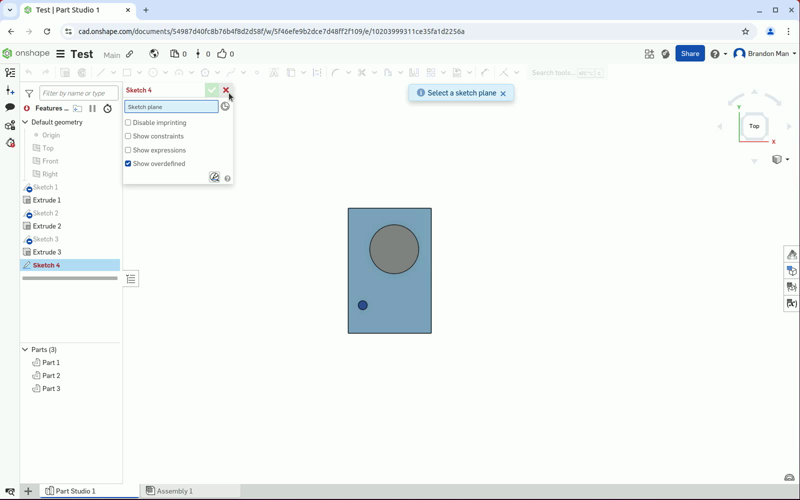
mouse_move(73, 150)
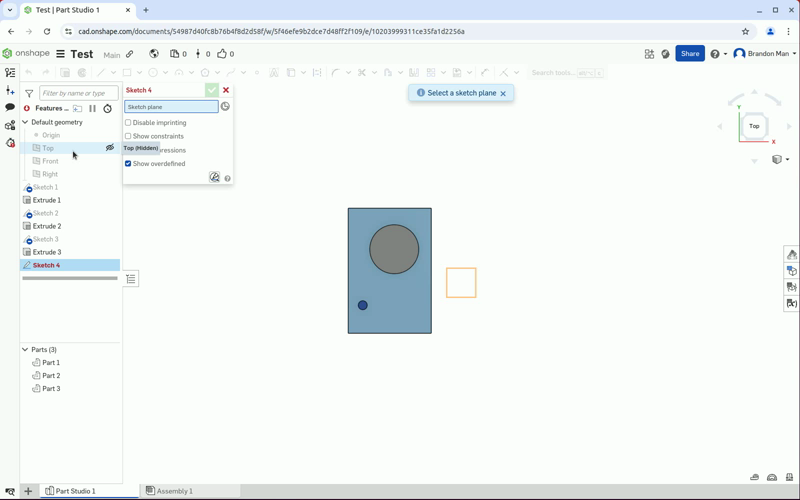
click(73, 150)
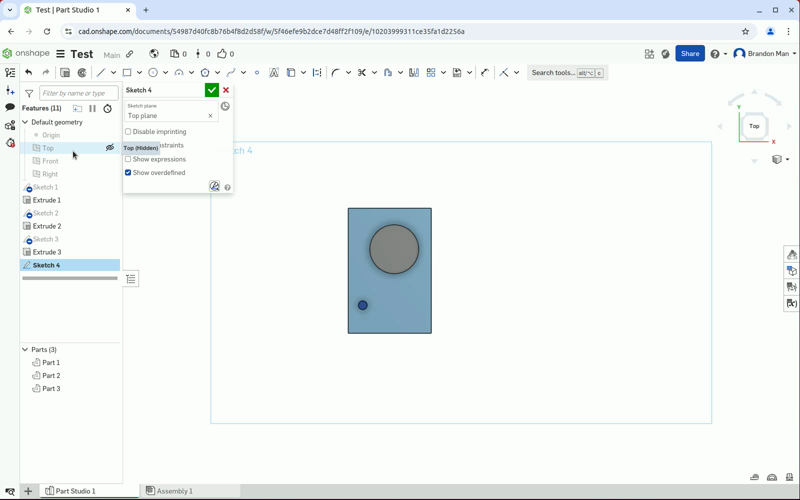
mouse_move(73, 352)
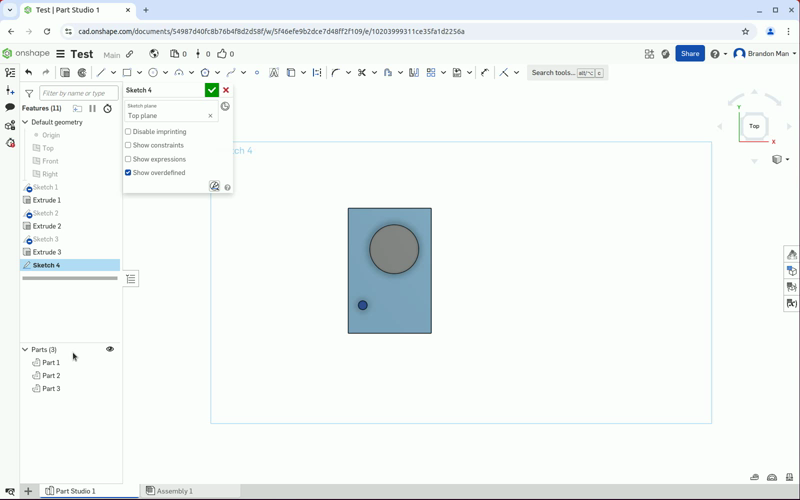
key(y)
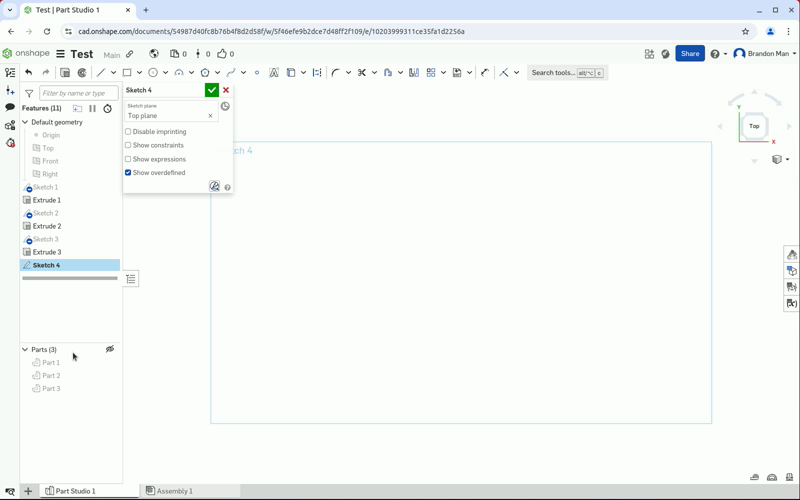
key(l)
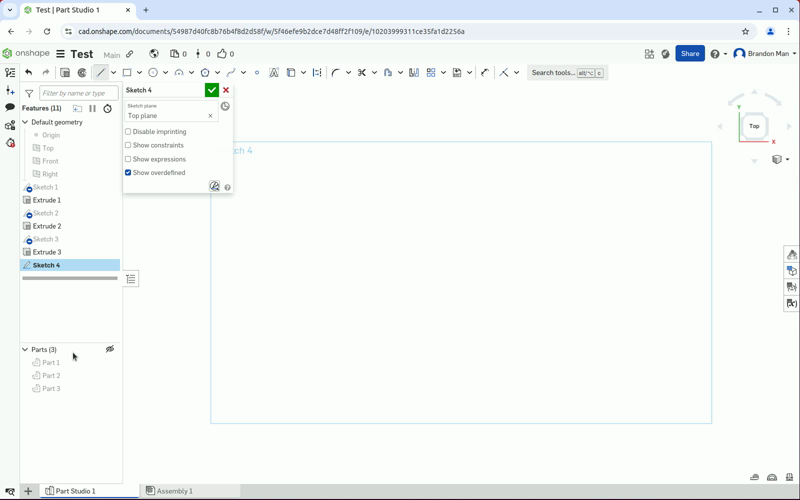
key_down(shift)
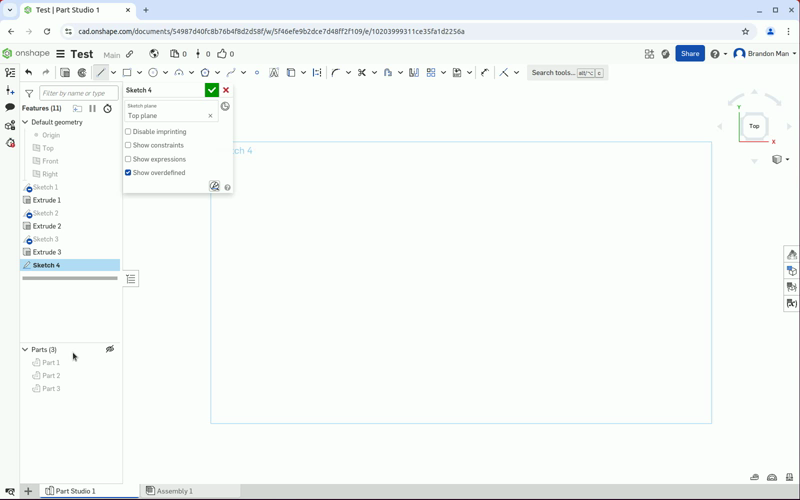
mouse_move(383, 312)
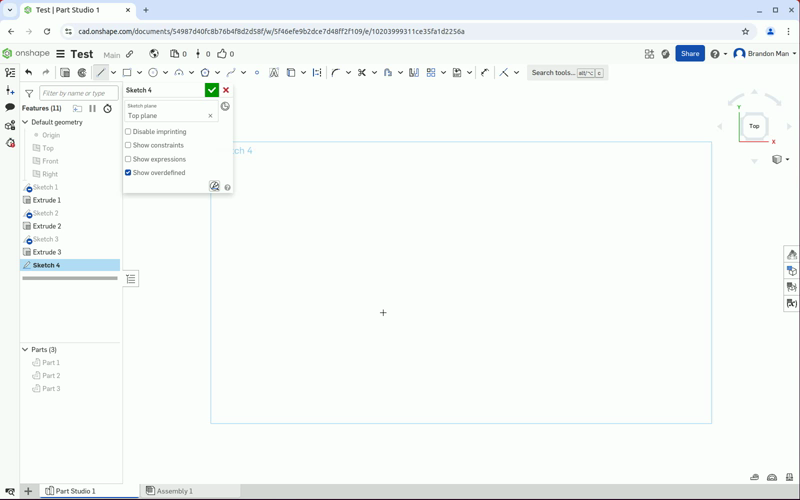
click(383, 312)
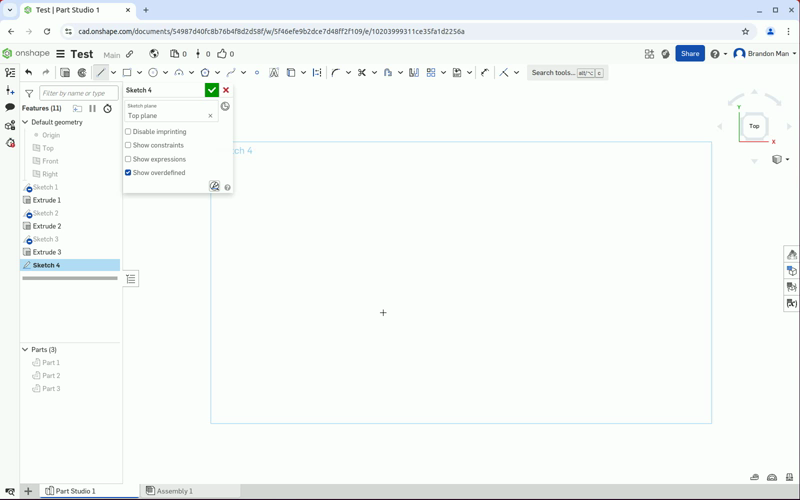
key_up(shift)
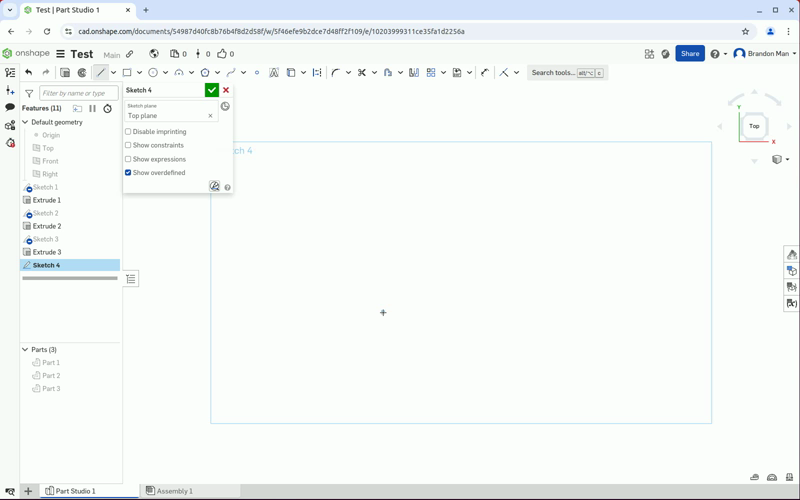
key_down(shift)
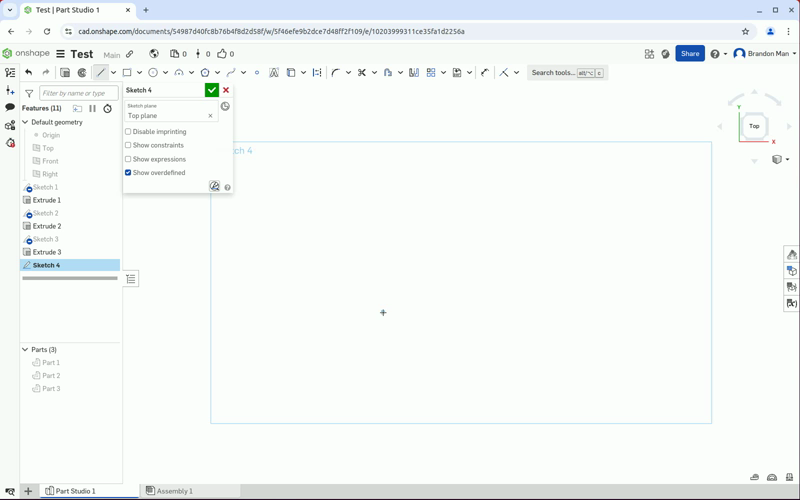
mouse_move(413, 312)
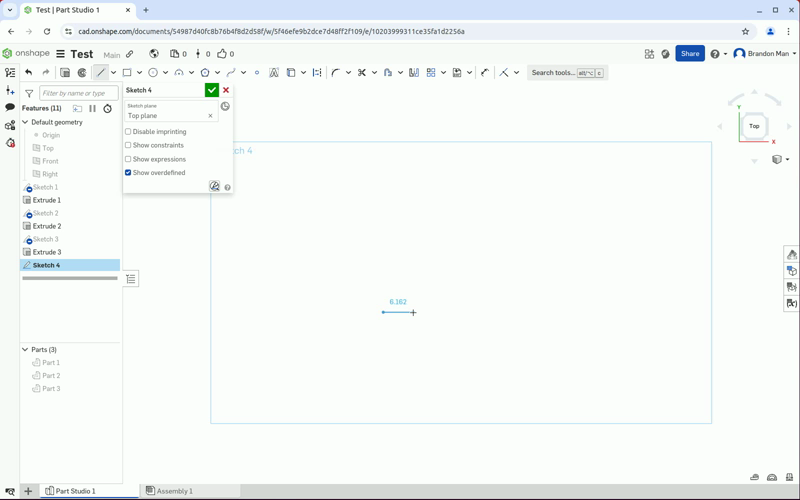
mouse_move(405, 312)
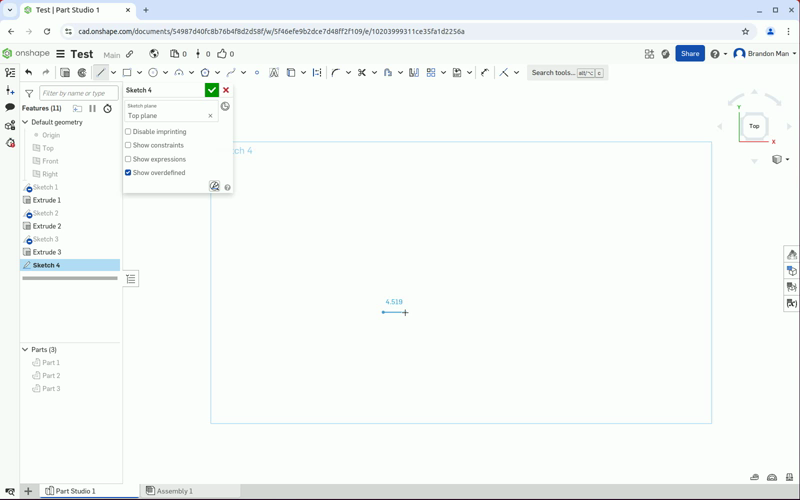
click(405, 312)
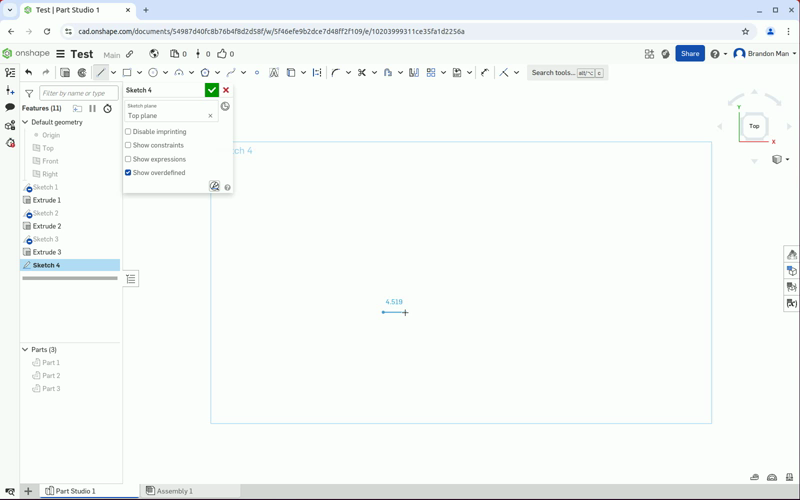
key_up(shift)
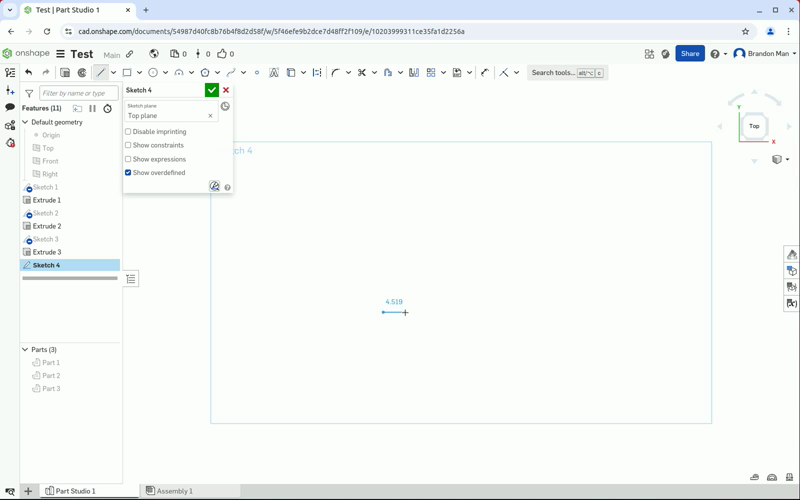
key_down(shift)
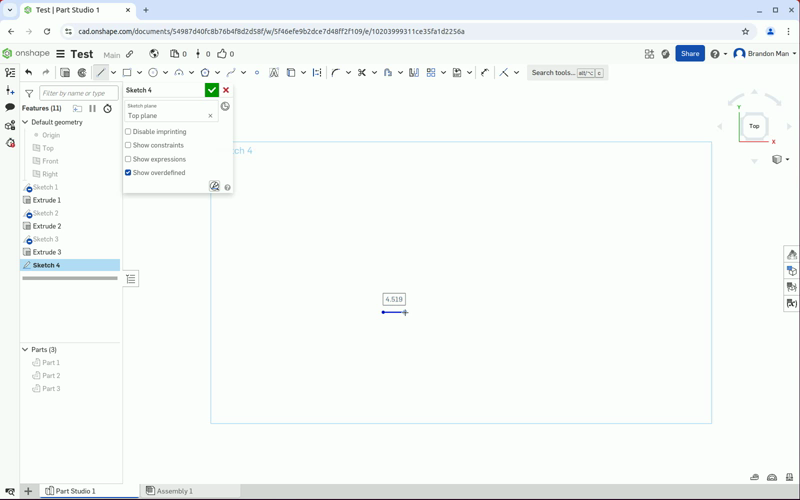
mouse_move(435, 312)
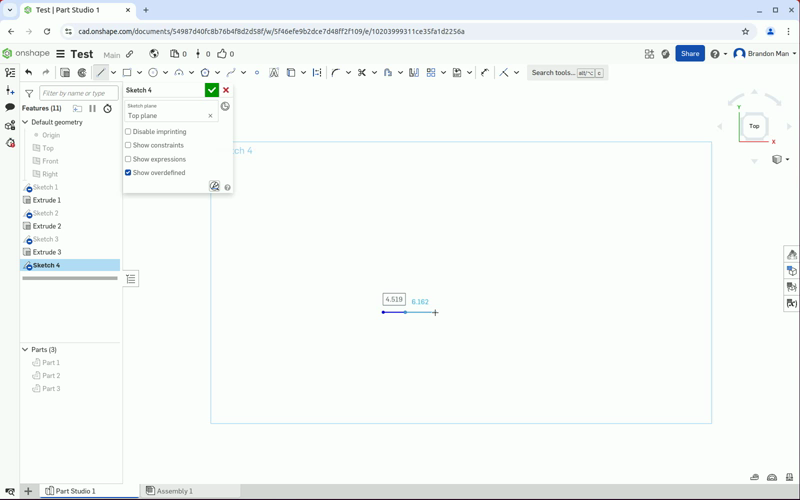
mouse_move(405, 300)
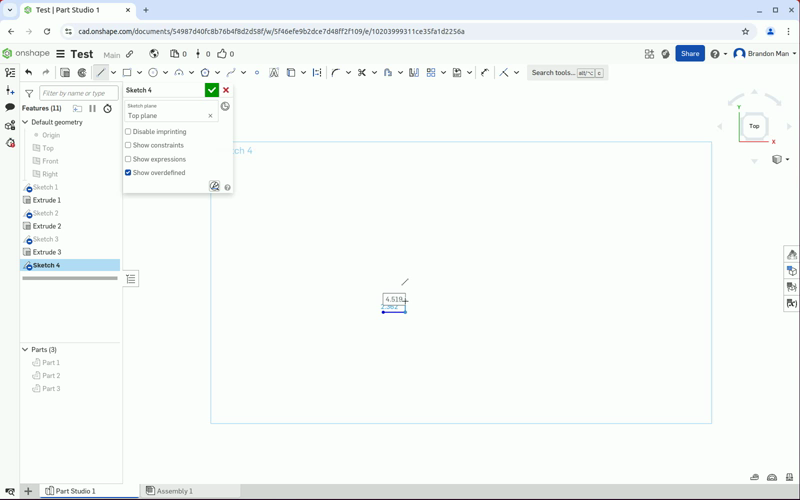
click(405, 300)
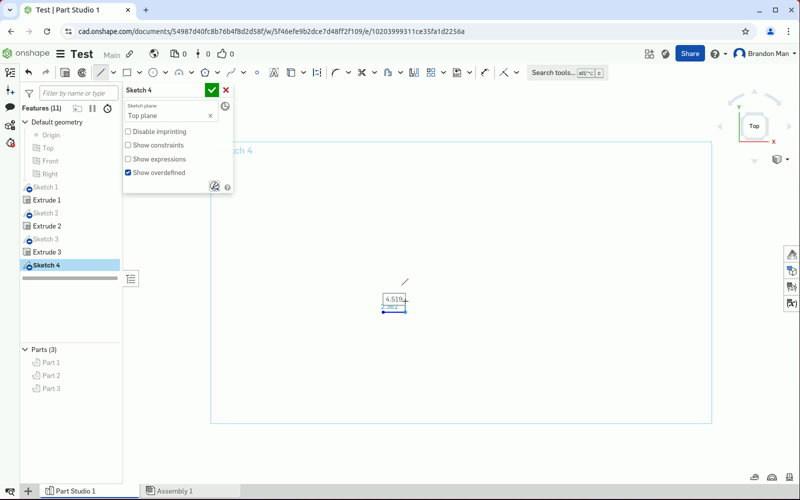
key_up(shift)
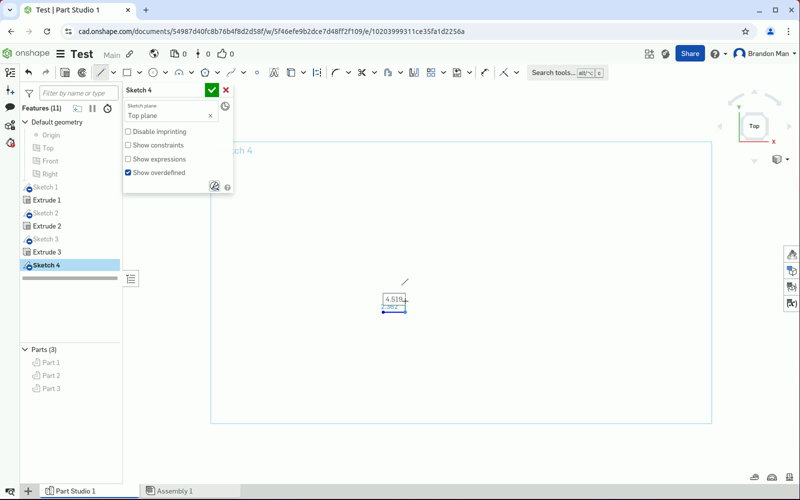
key_down(shift)
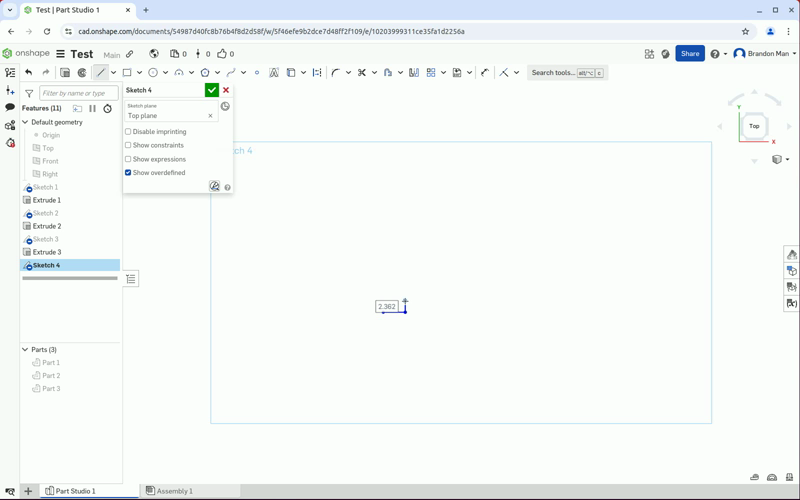
mouse_move(435, 300)
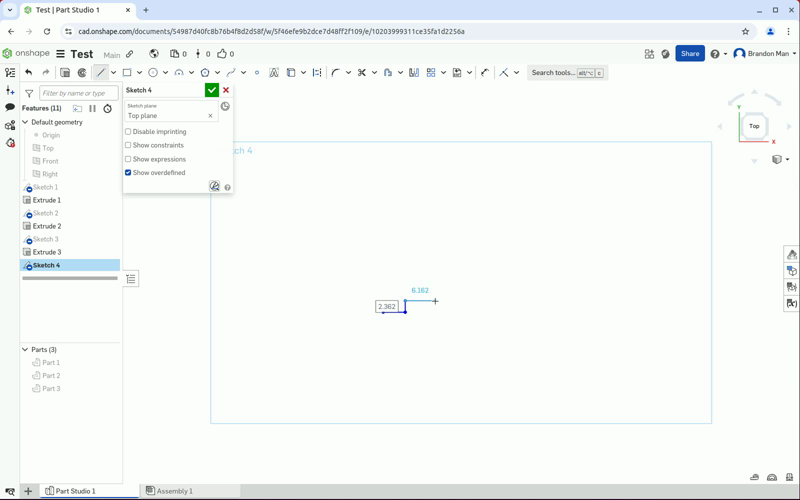
mouse_move(383, 300)
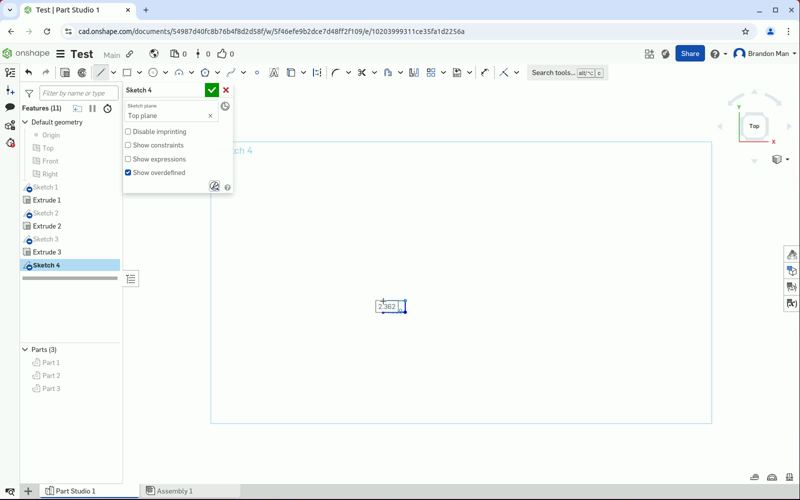
click(383, 300)
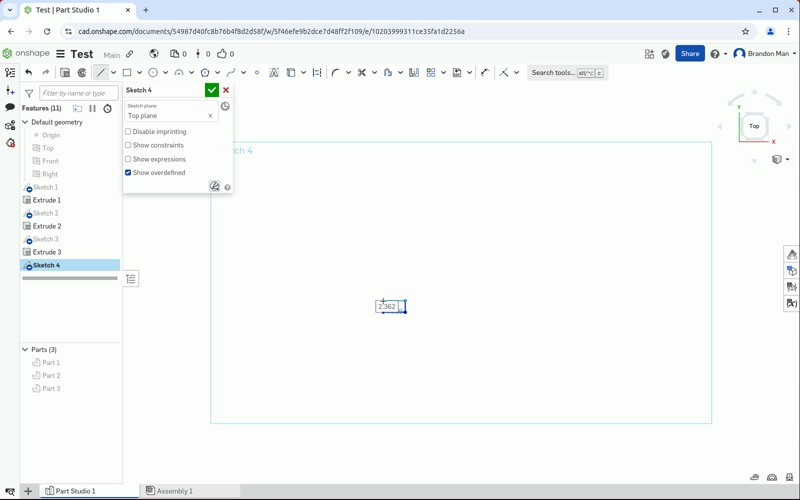
key_up(shift)
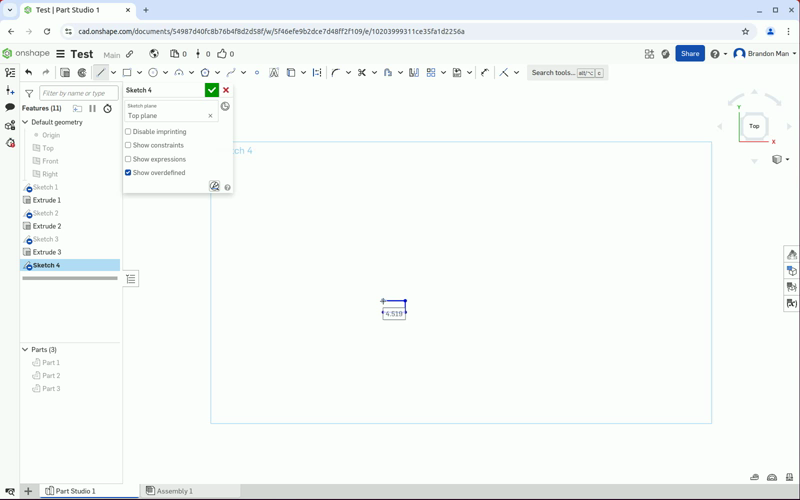
mouse_move(413, 300)
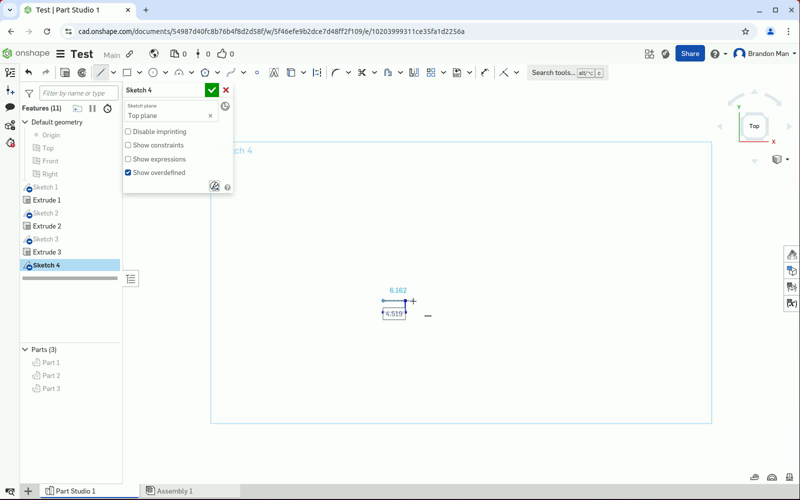
key_down(shift)
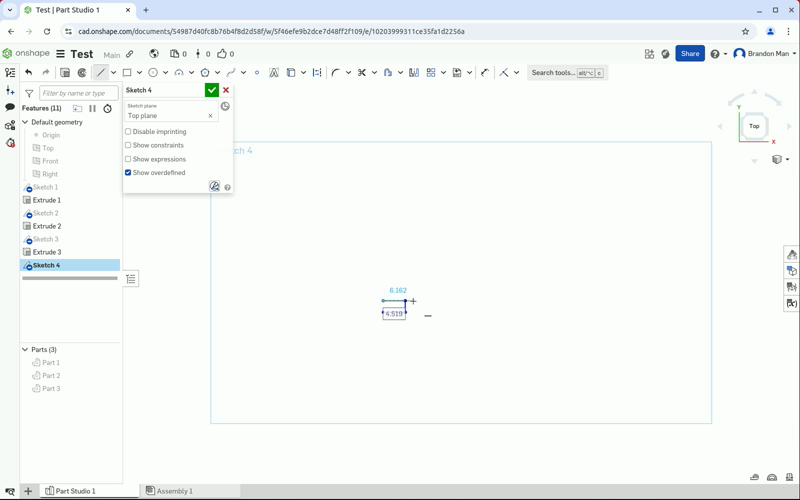
mouse_move(383, 312)
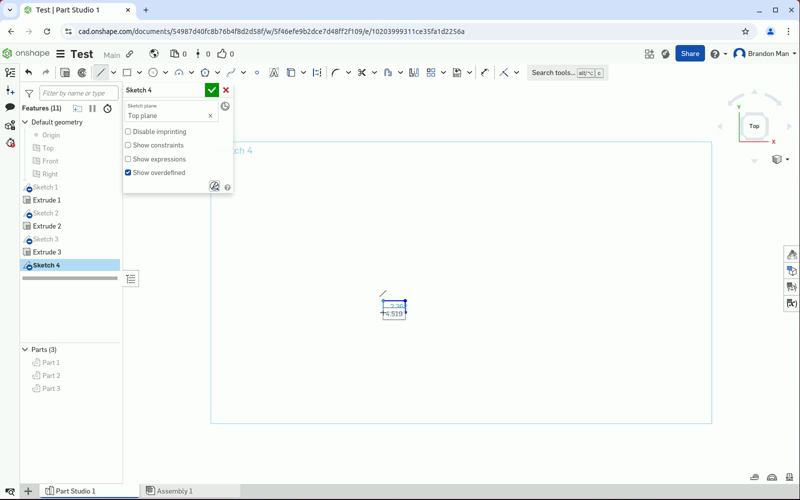
key_up(shift)
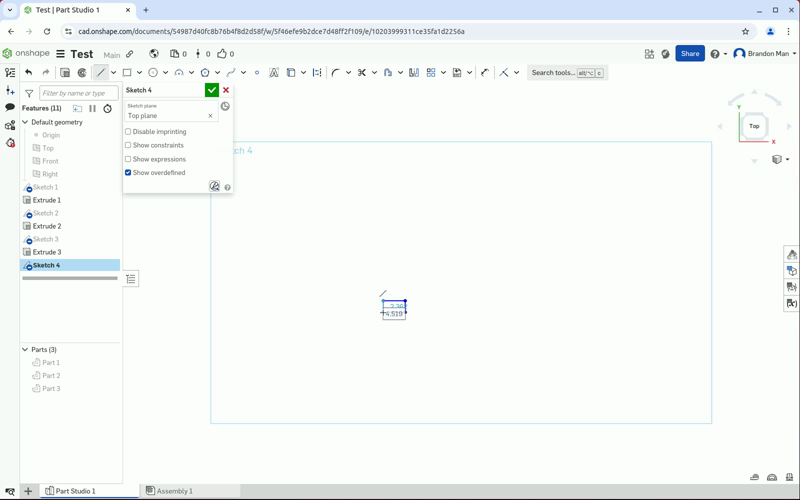
click(383, 312)
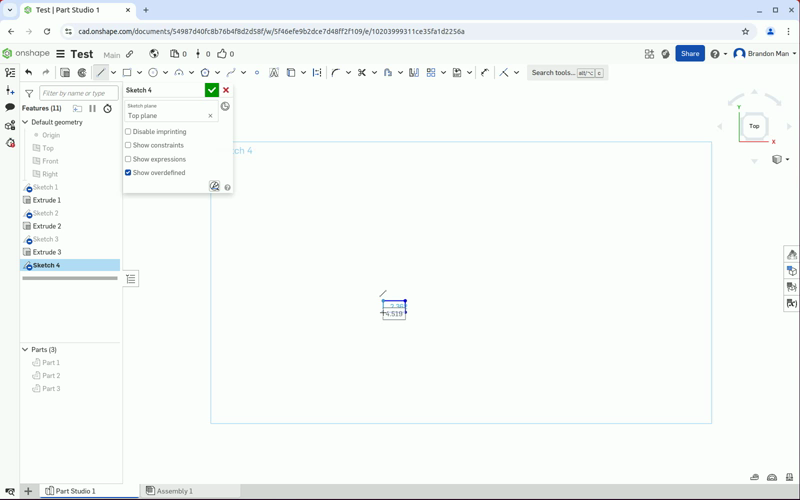
key(esc)
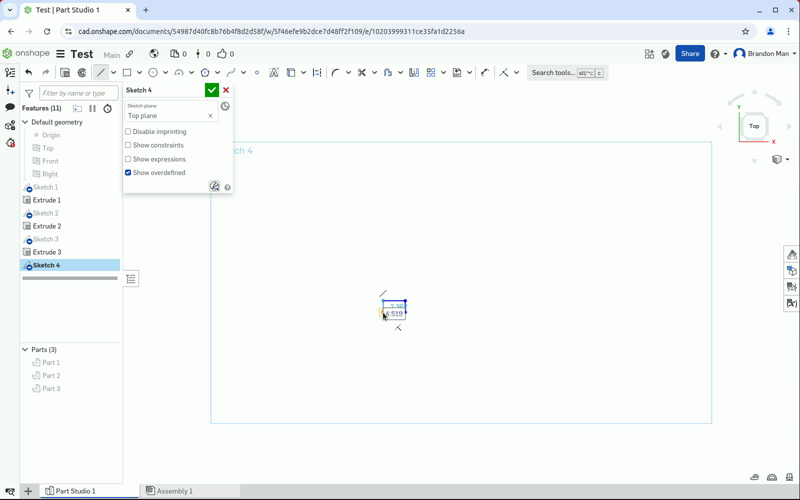
mouse_move(396, 303)
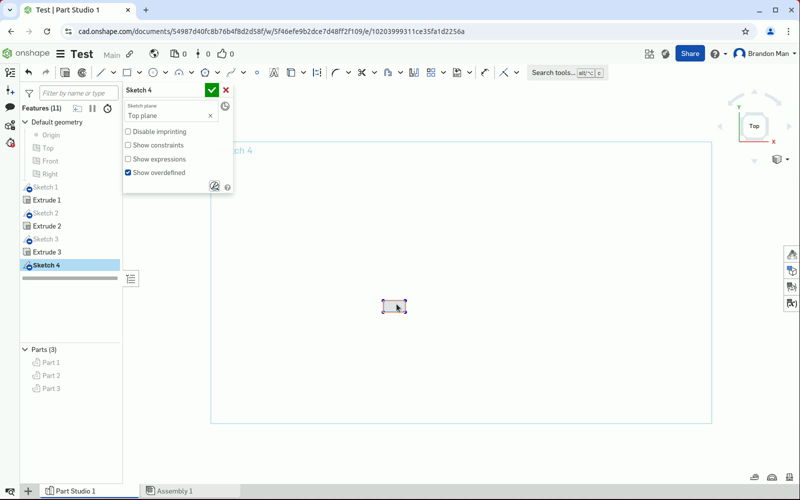
scroll(6)
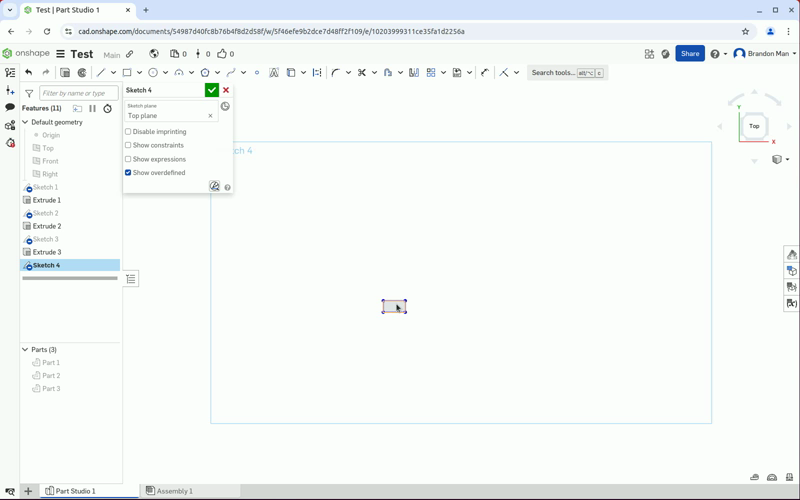
scroll(6)
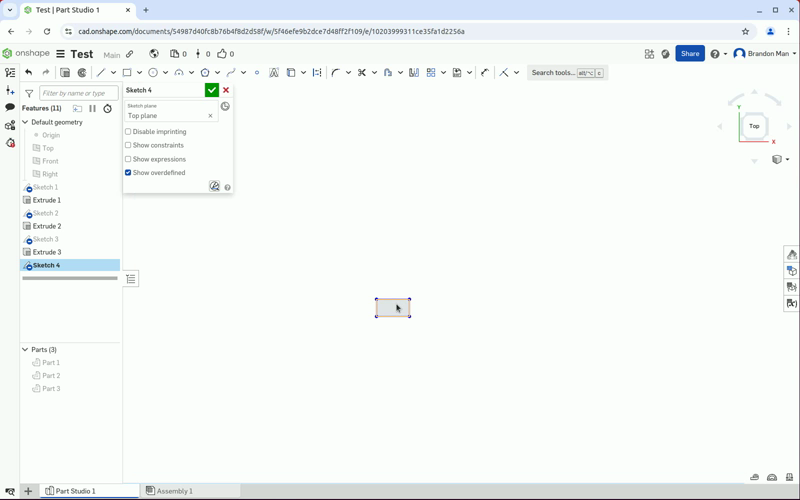
scroll(6)
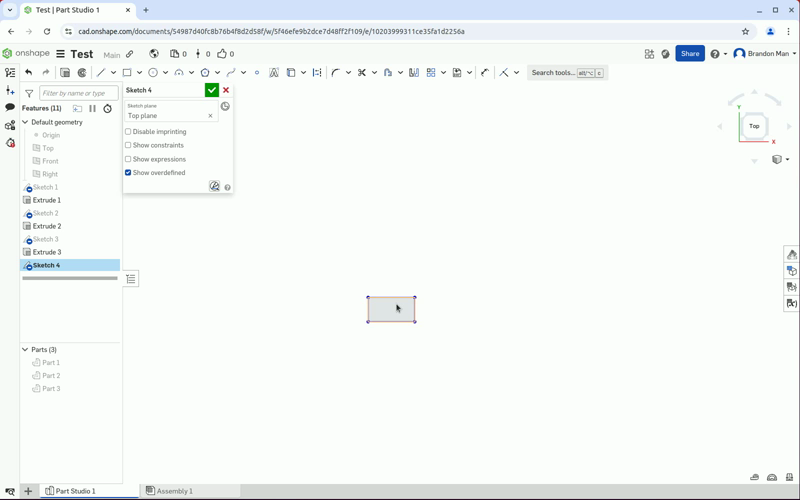
scroll(6)
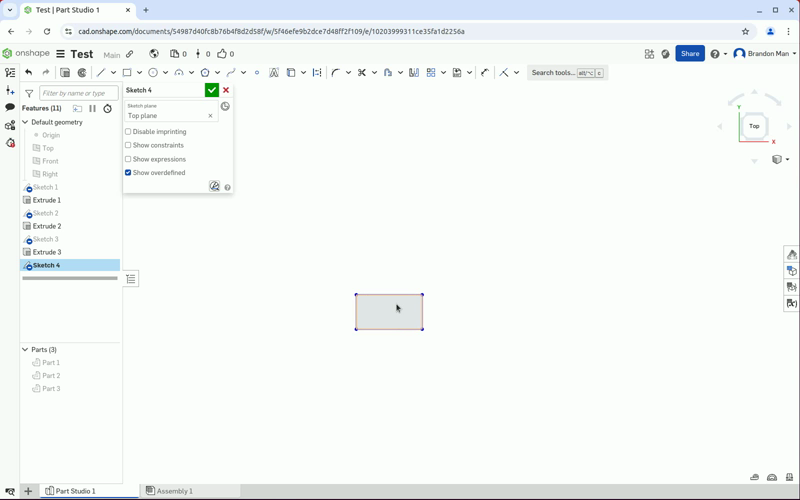
scroll(6)
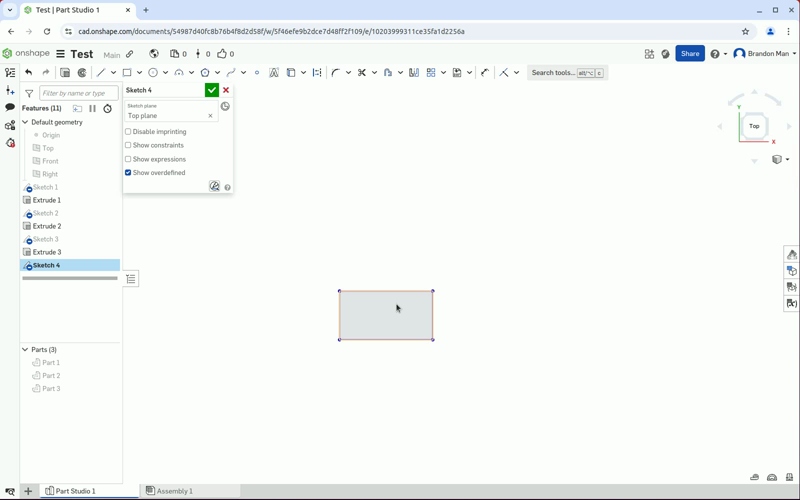
scroll(6)
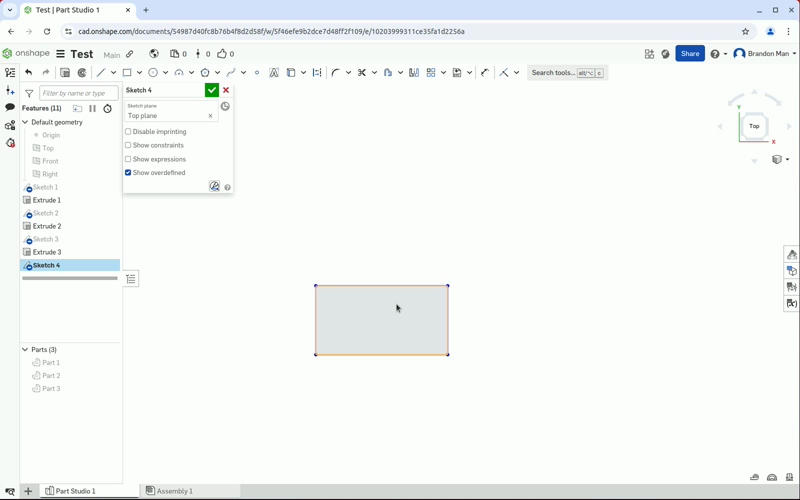
scroll(6)
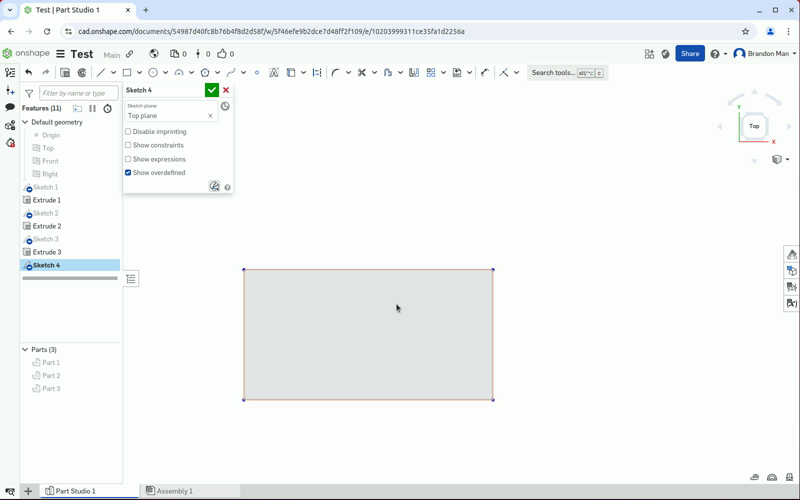
click(396, 303)
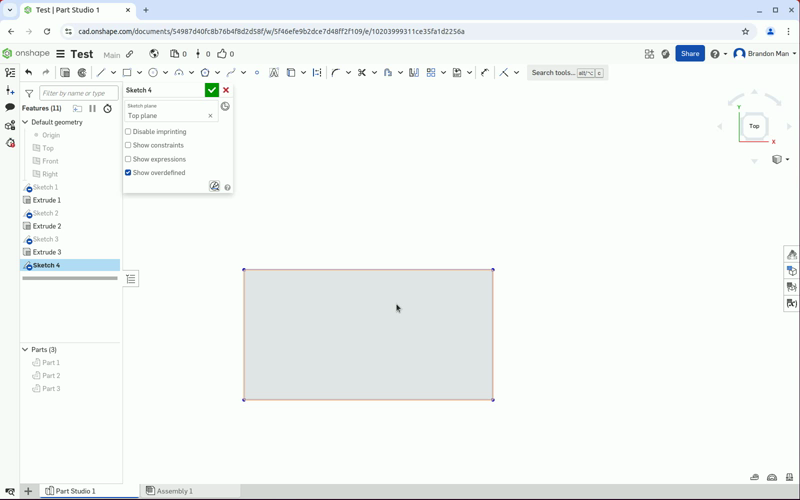
scroll(-6)
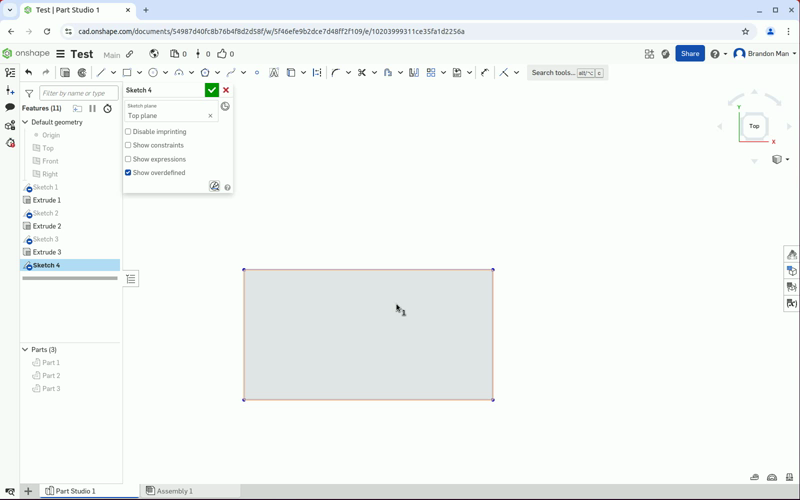
scroll(-6)
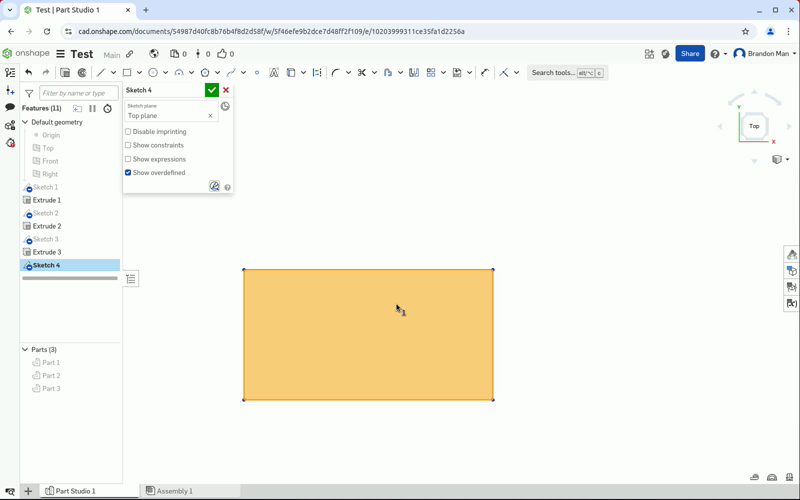
scroll(-6)
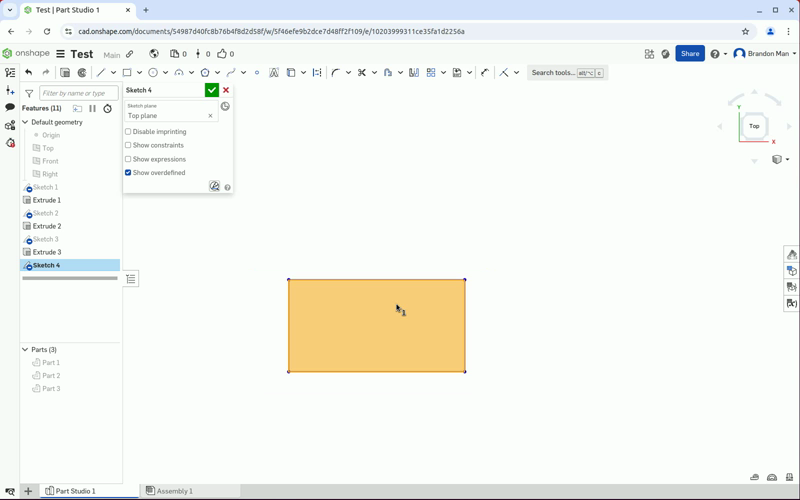
scroll(-6)
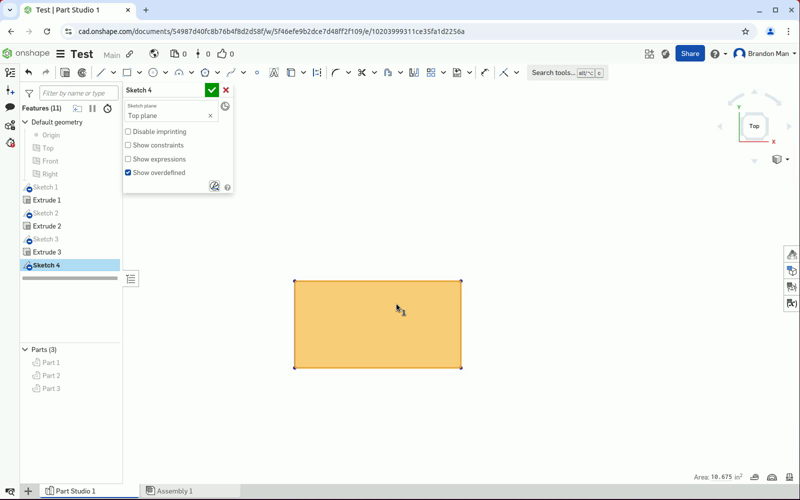
scroll(-6)
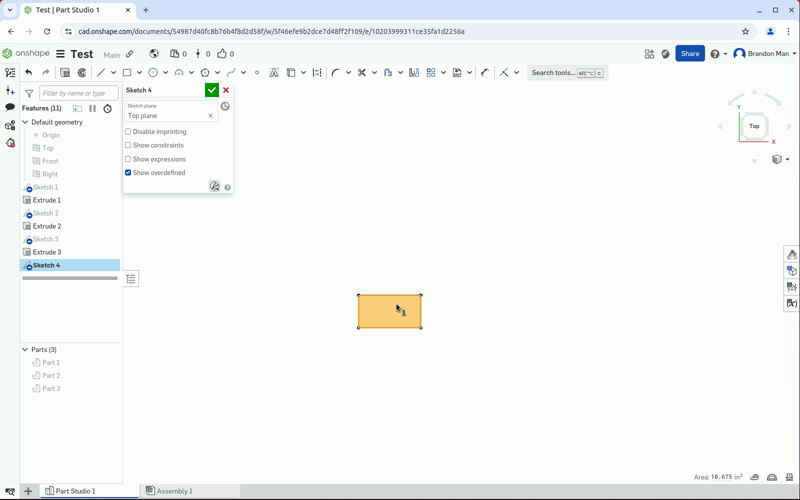
scroll(-6)
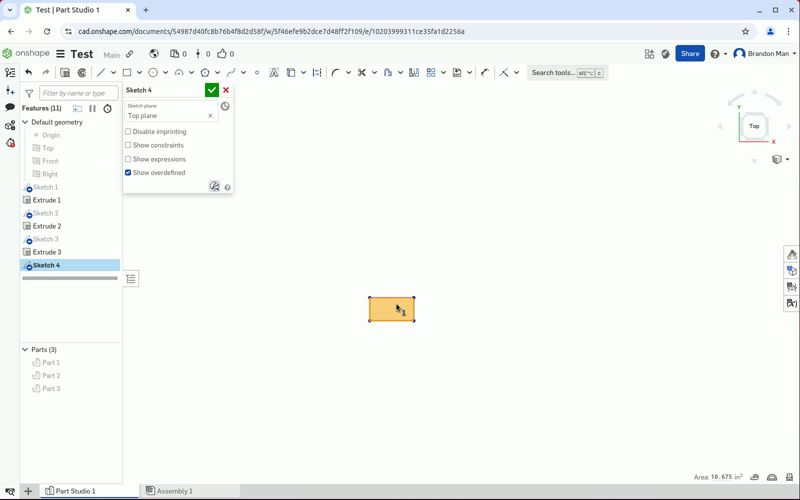
scroll(-6)
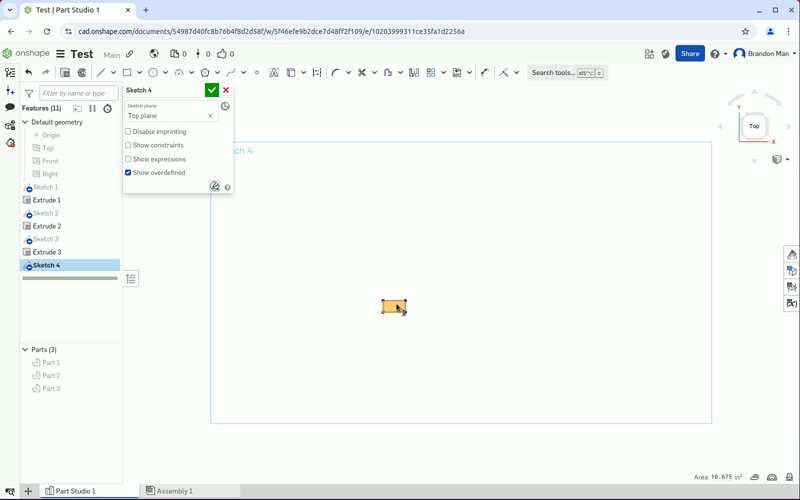
mouse_move(73, 352)
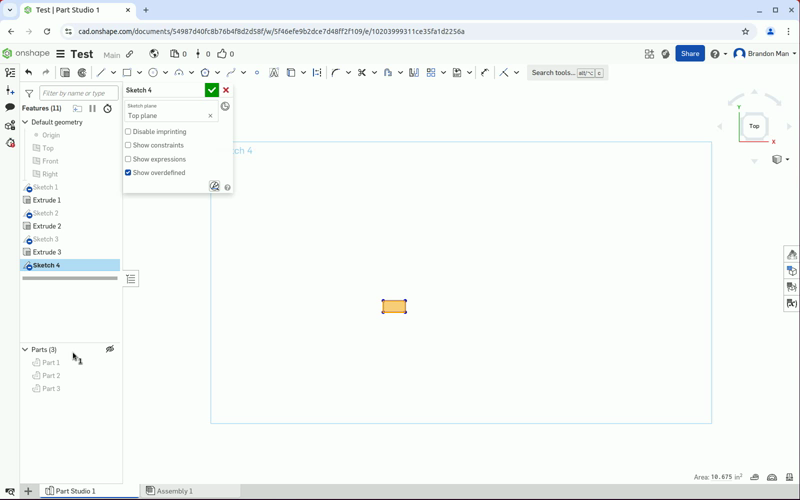
key(shift+y)
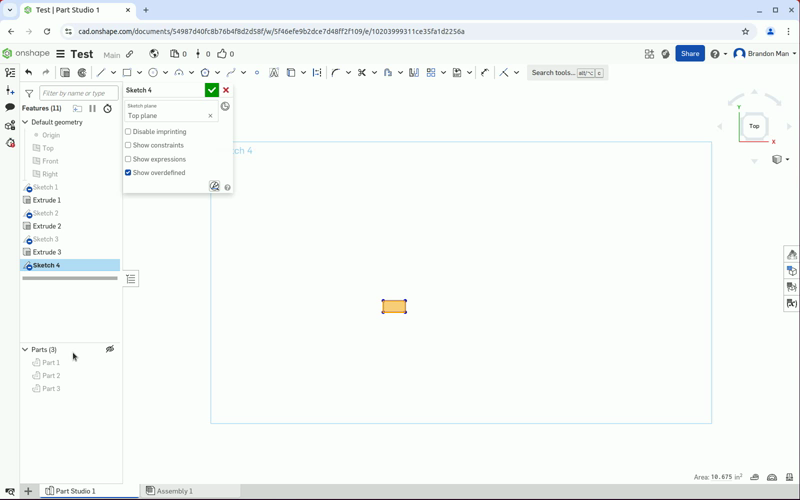
key(shift+e)
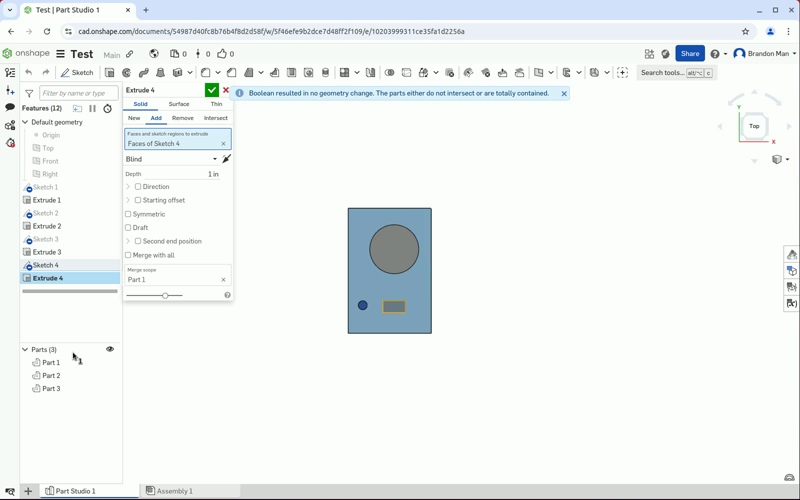
mouse_move(143, 106)
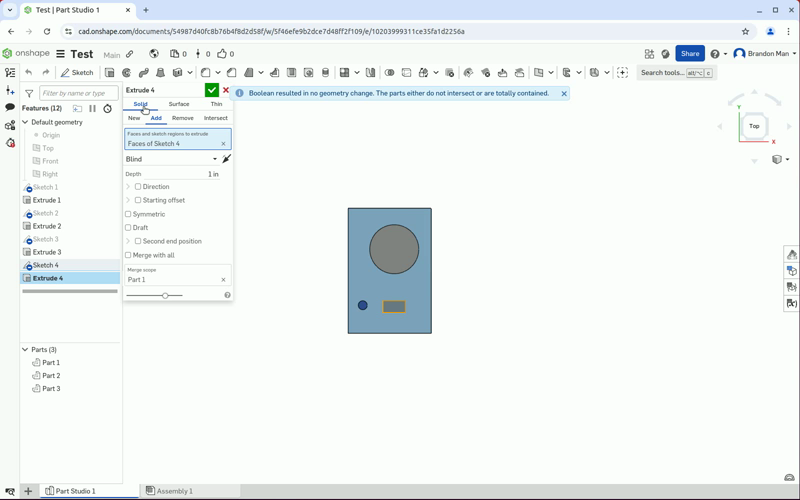
click(143, 106)
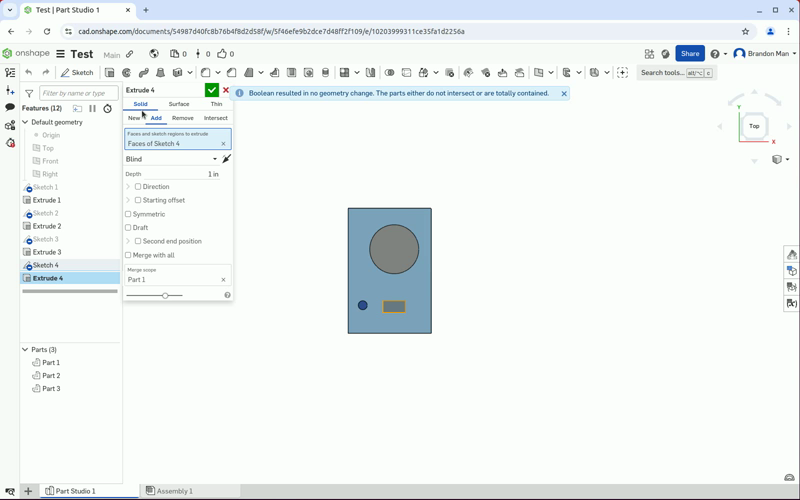
mouse_move(137, 120)
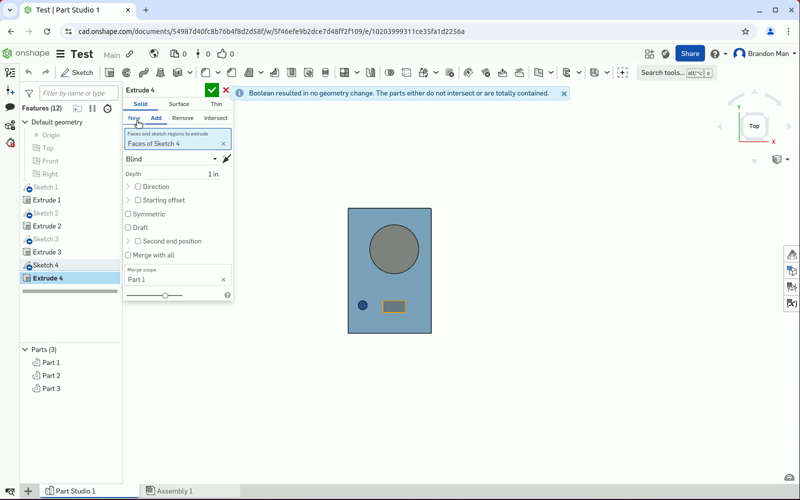
click(137, 120)
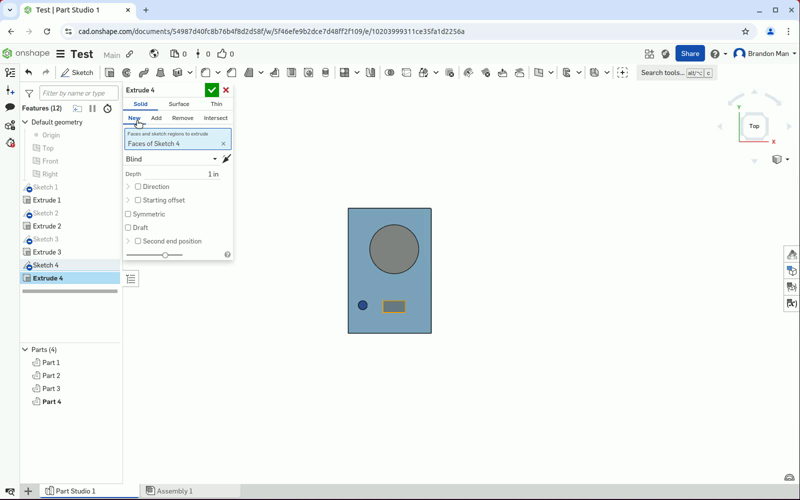
key(tab, 4)
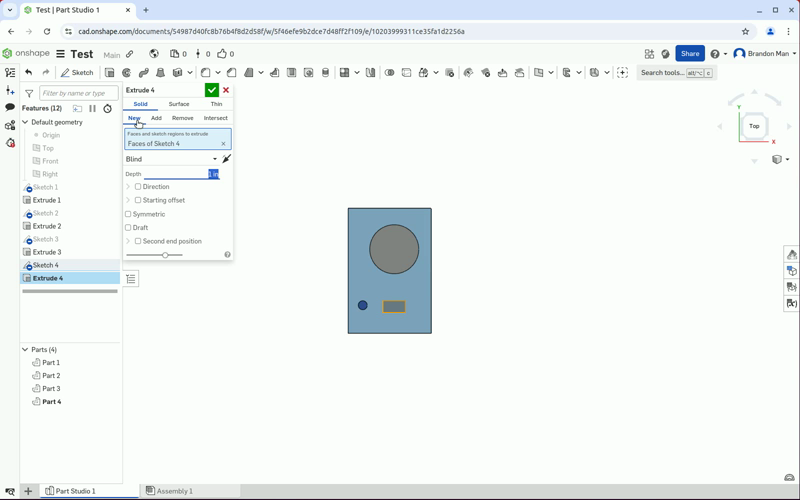
text(4.333)
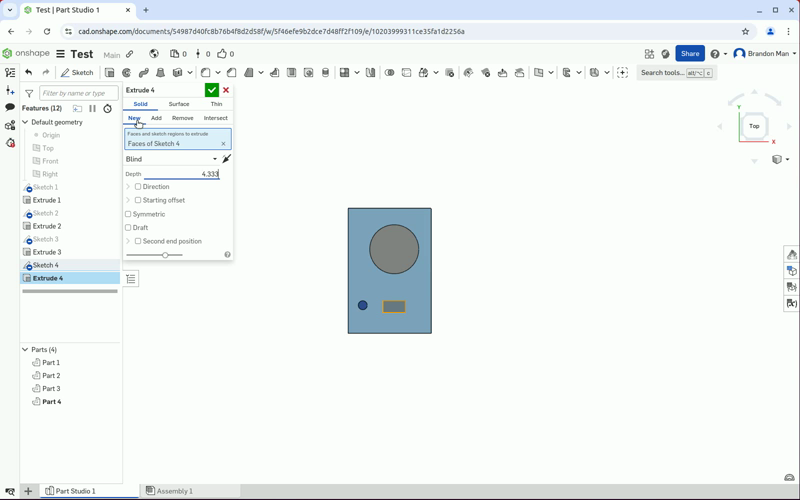
key(enter)
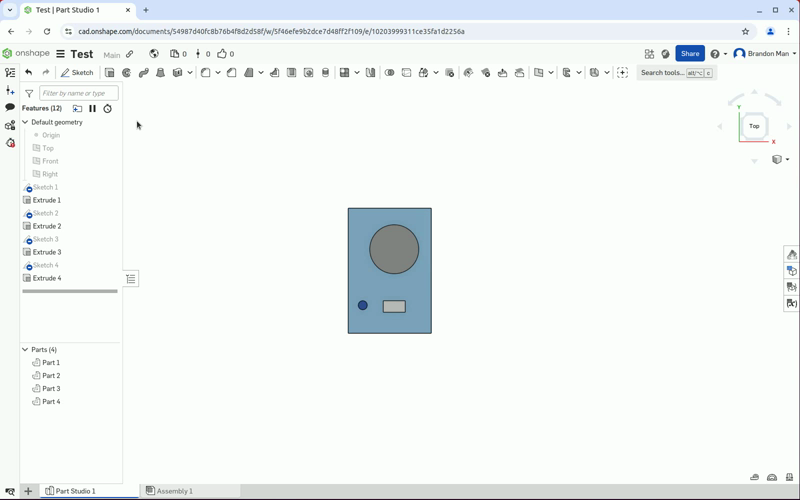
key(shift+h)
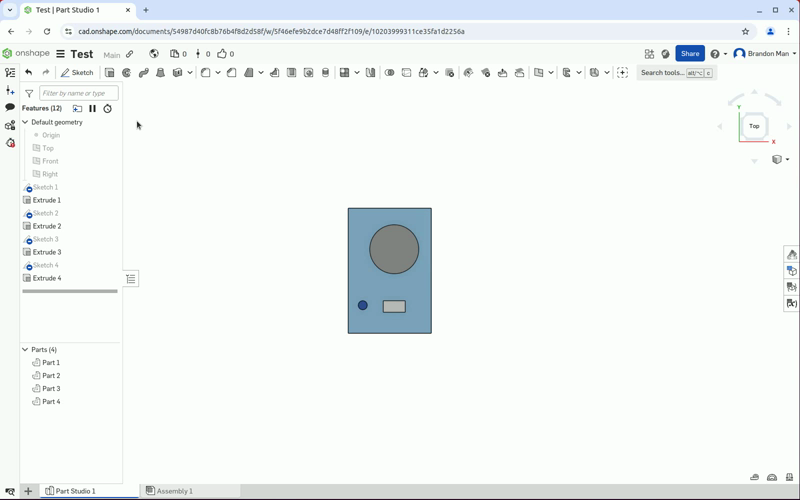
key(shift+h)
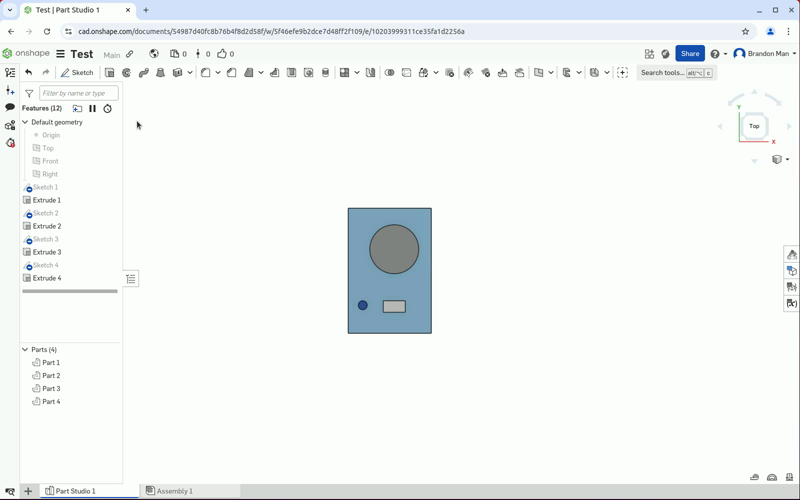
mouse_move(73, 189)
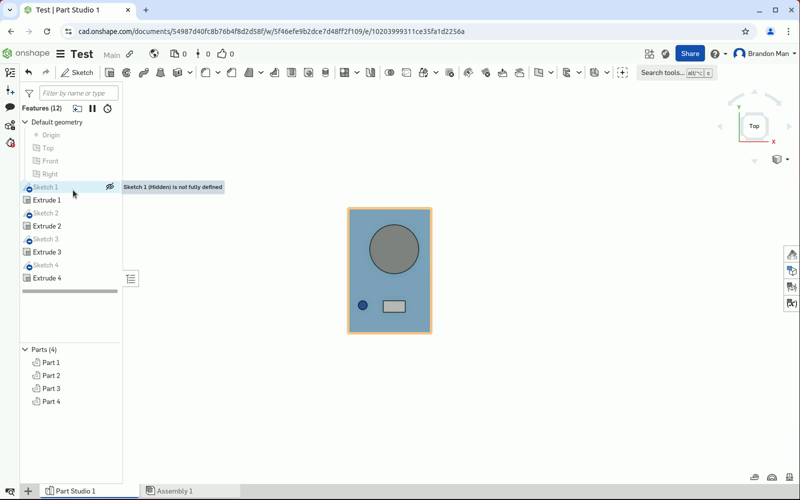
click(73, 189)
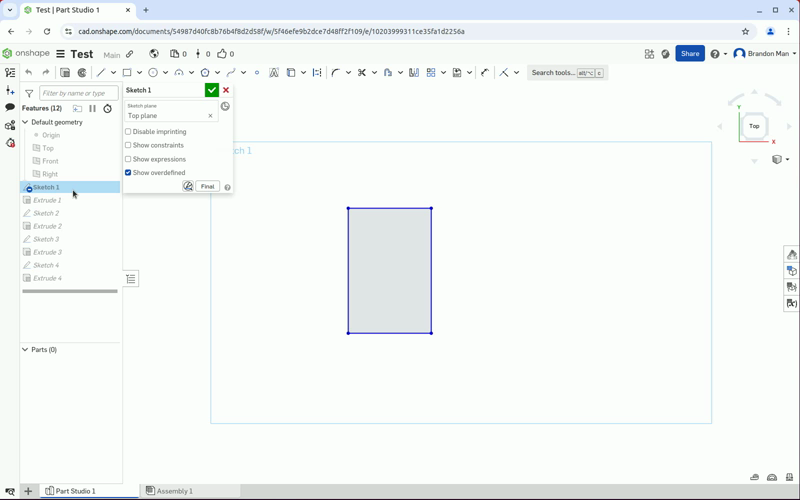
mouse_move(229, 92)
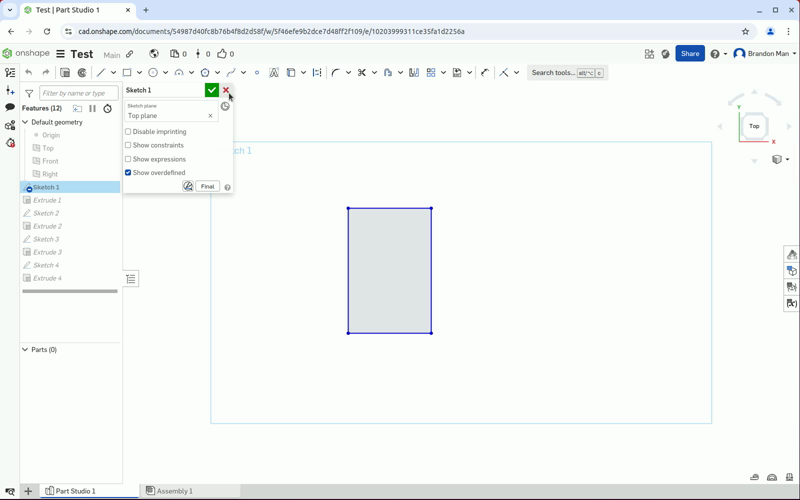
click(229, 92)
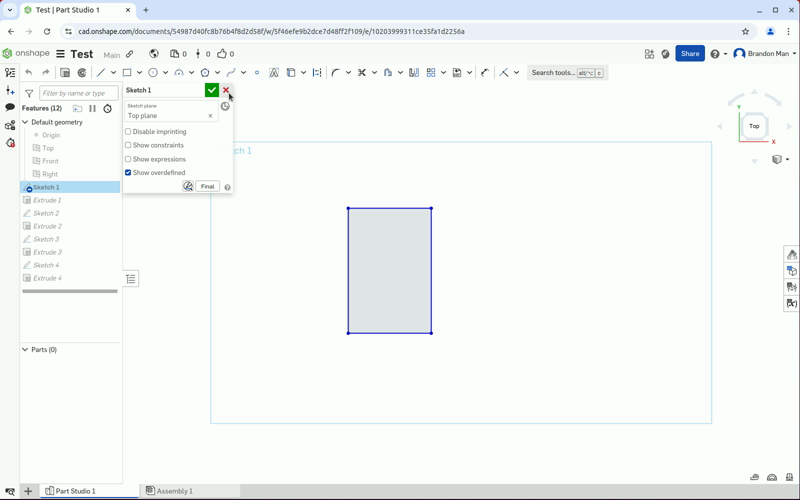
key(shift+s)
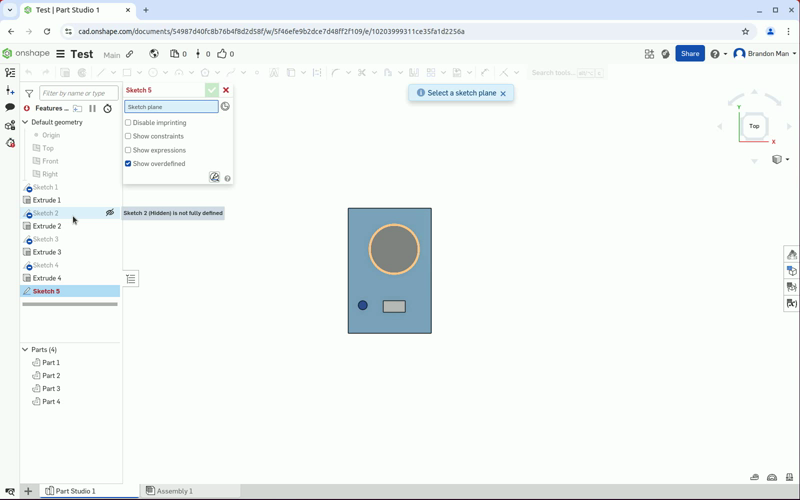
scroll(3)
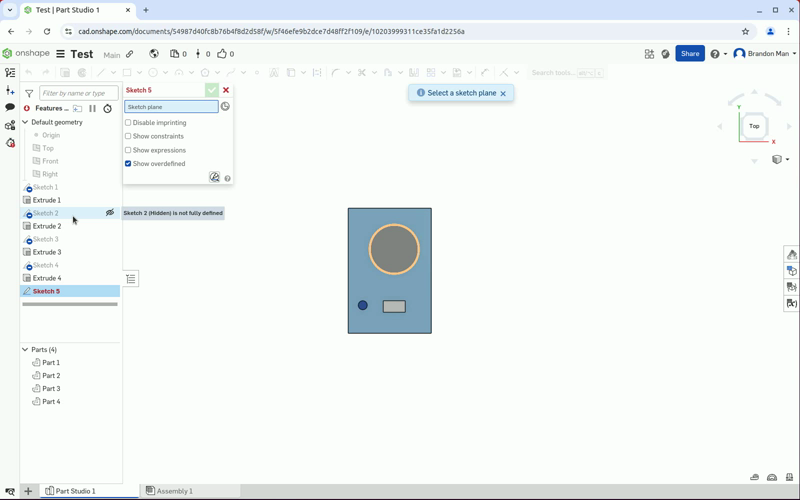
mouse_move(73, 150)
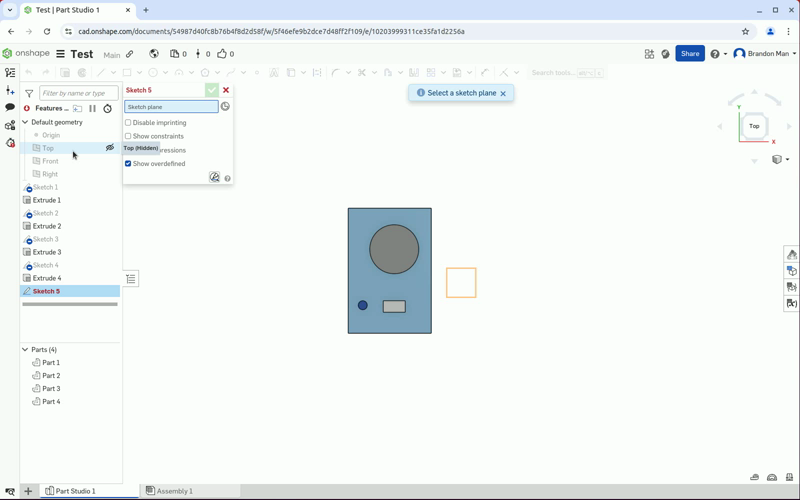
click(73, 150)
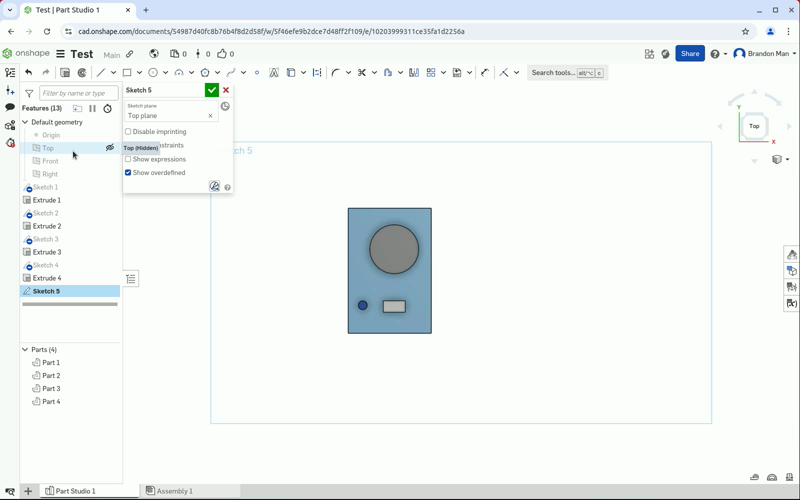
mouse_move(73, 352)
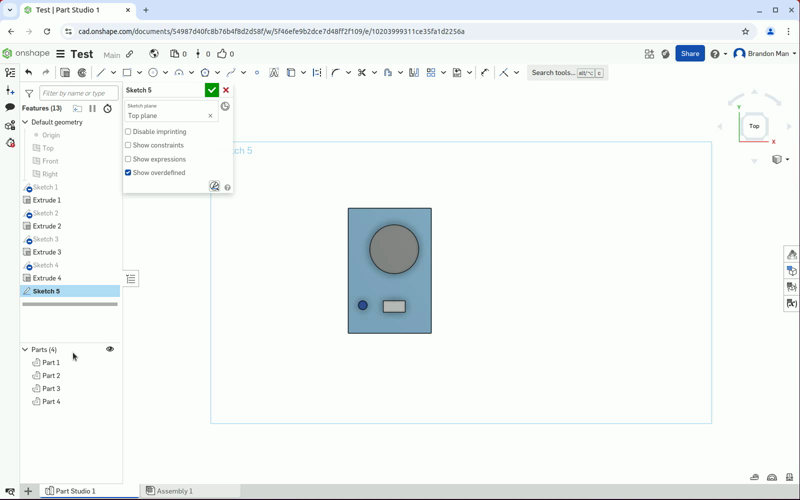
key(y)
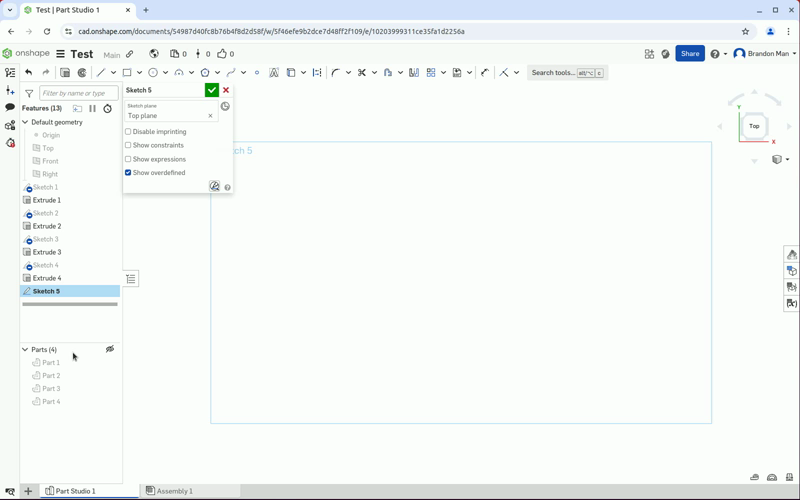
key(c)
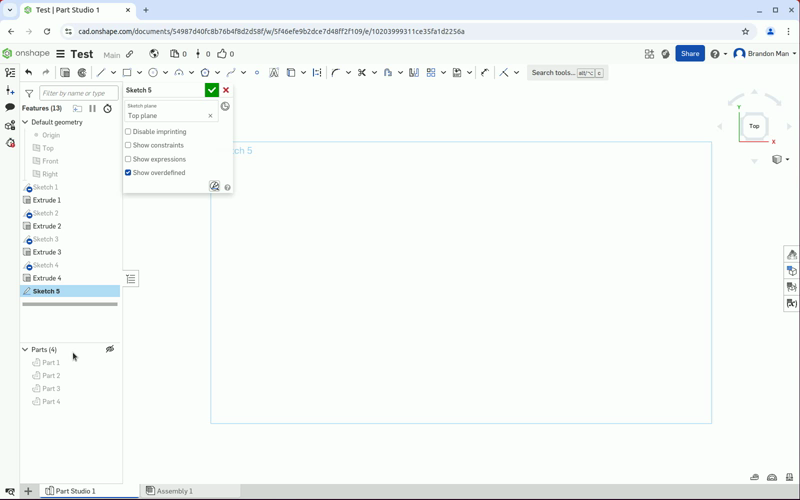
key_down(shift)
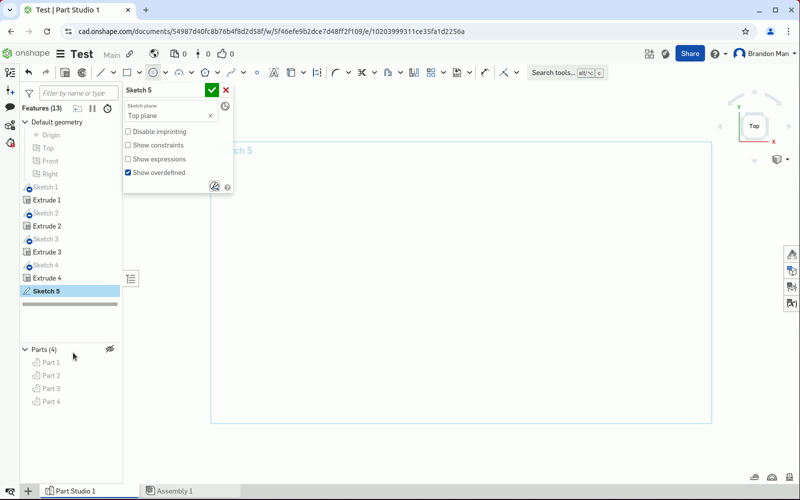
mouse_move(418, 291)
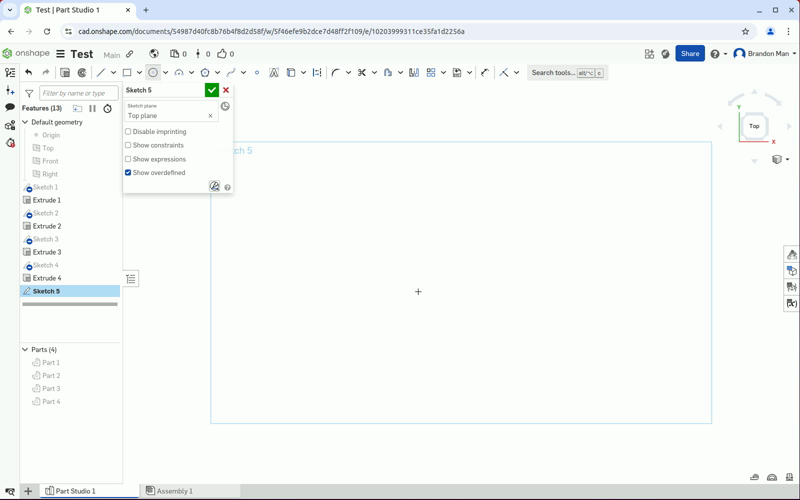
click(418, 291)
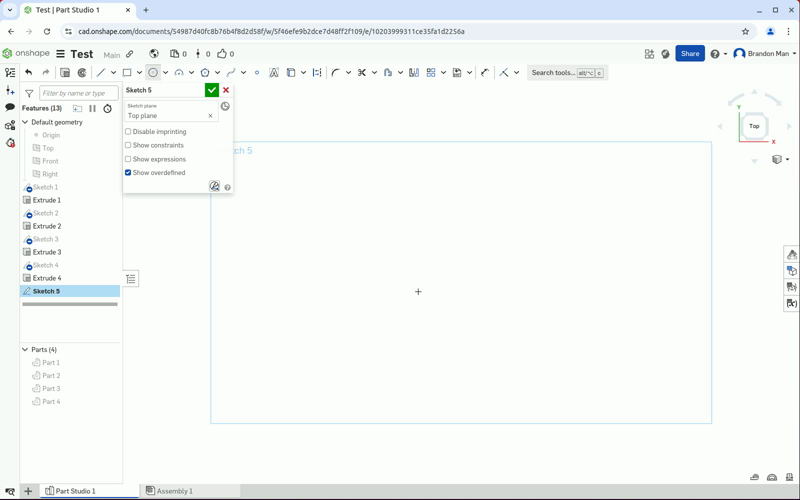
key_up(shift)
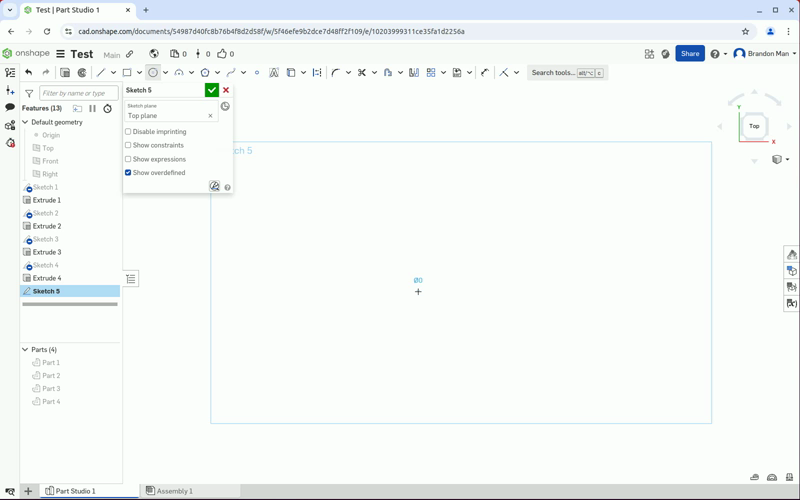
mouse_move(421, 291)
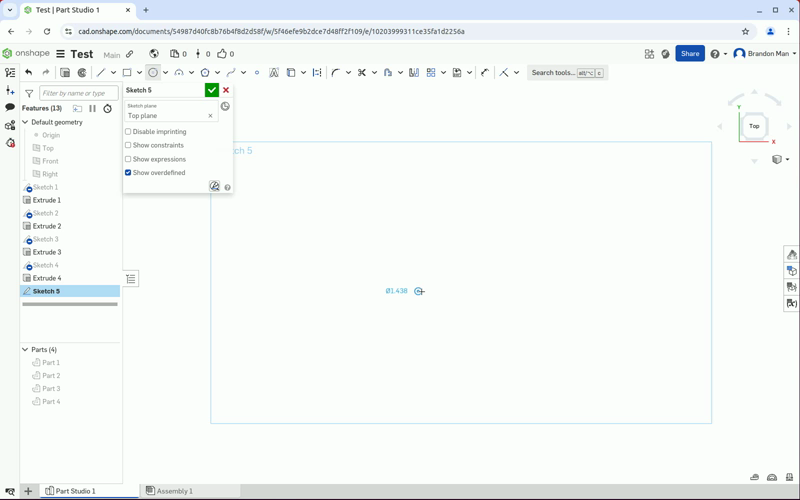
click(421, 291)
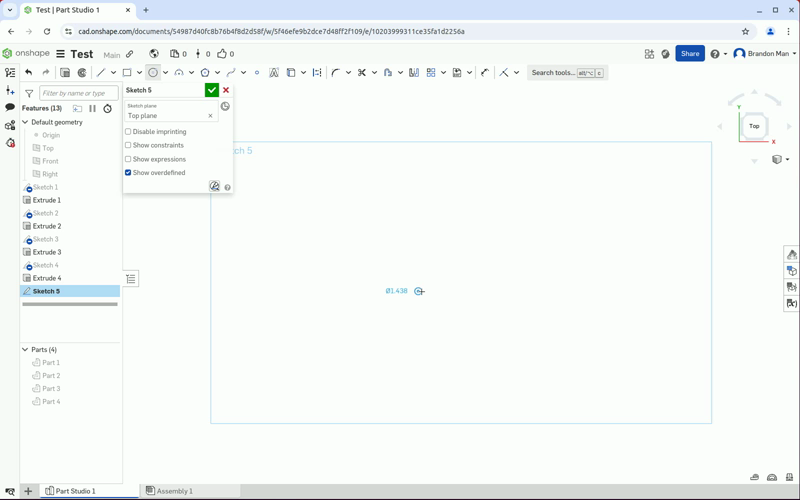
key(esc)
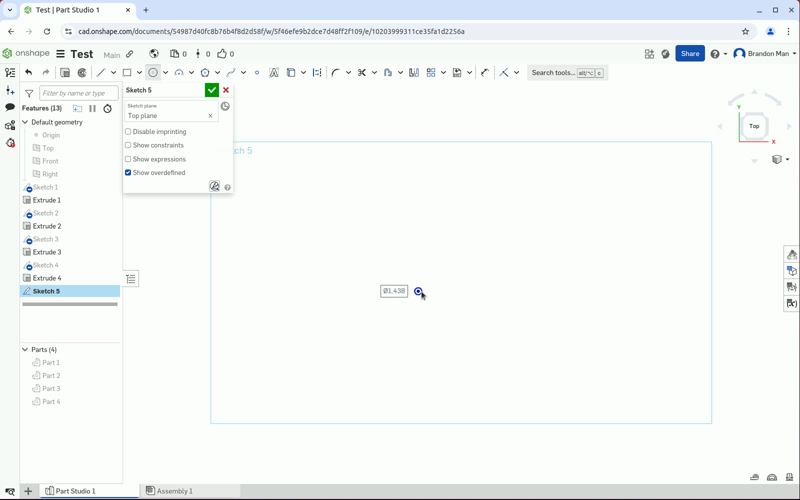
mouse_move(420, 290)
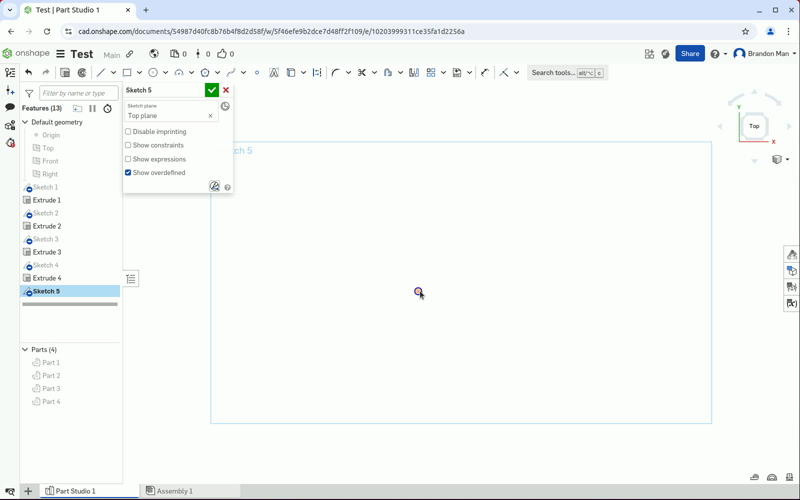
scroll(6)
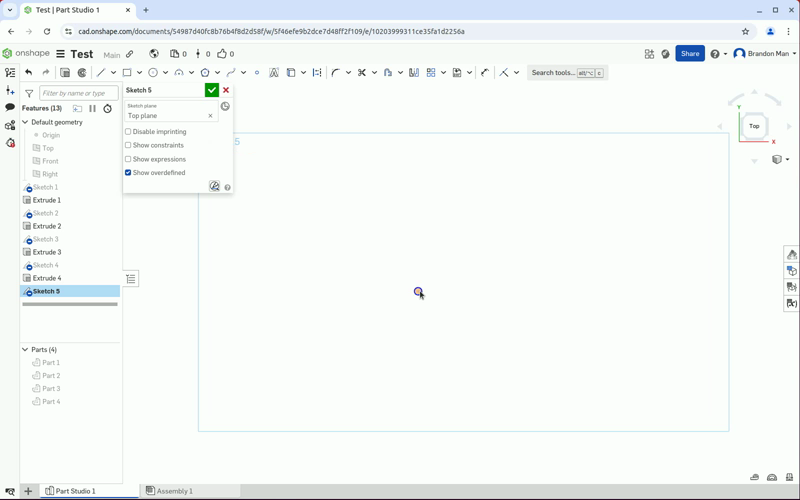
scroll(6)
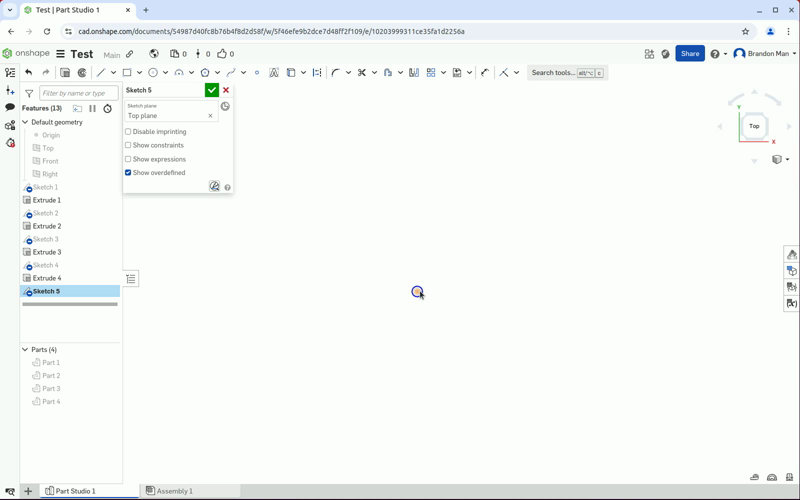
scroll(6)
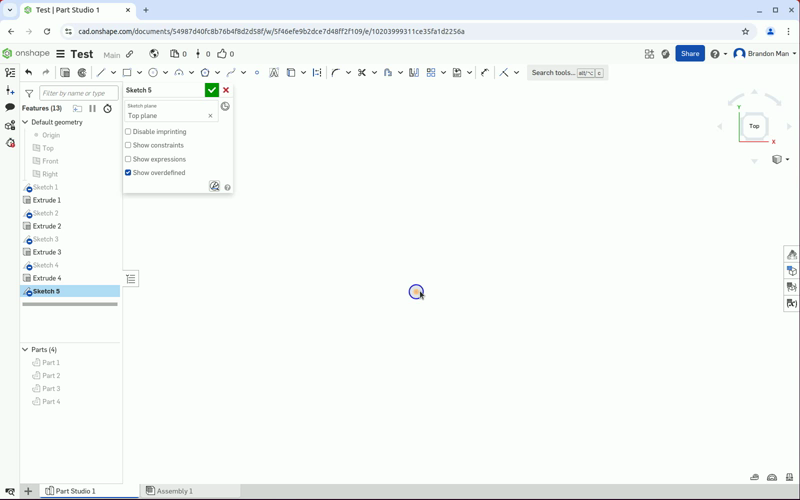
scroll(6)
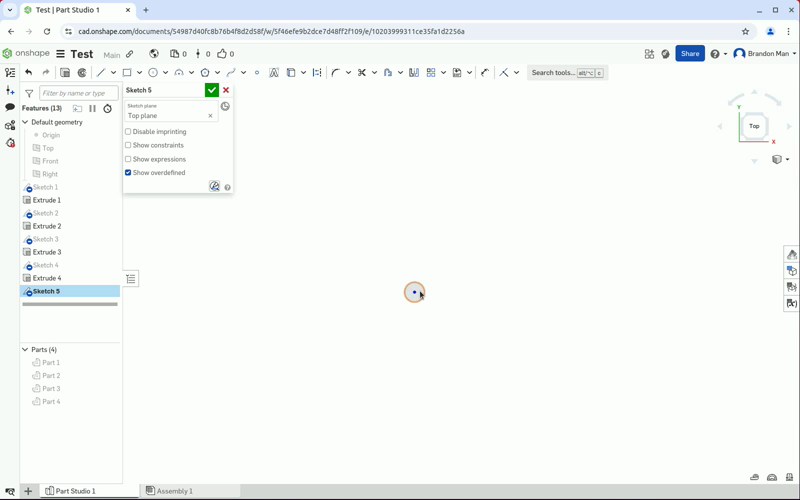
scroll(6)
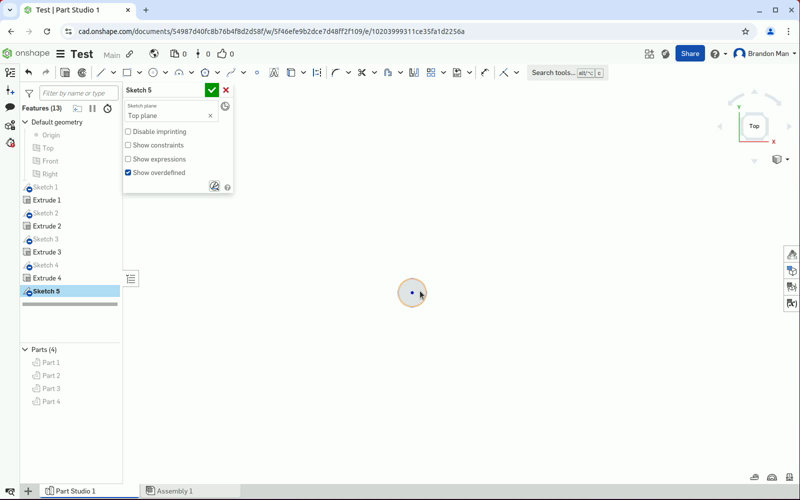
scroll(6)
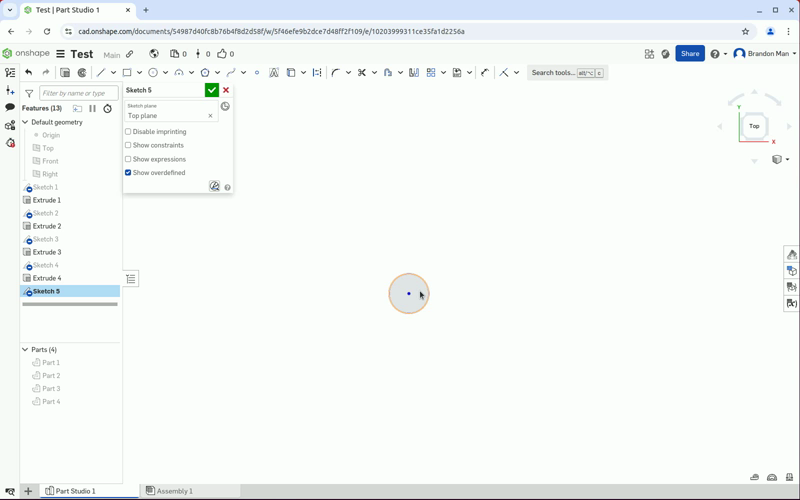
scroll(6)
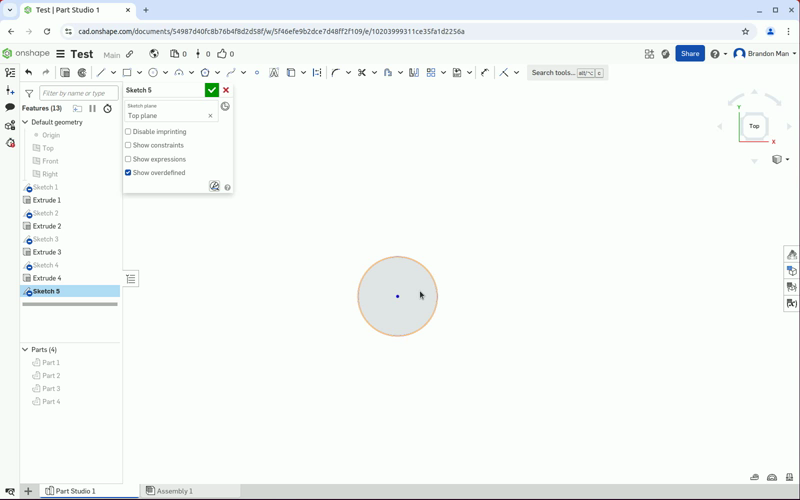
click(420, 290)
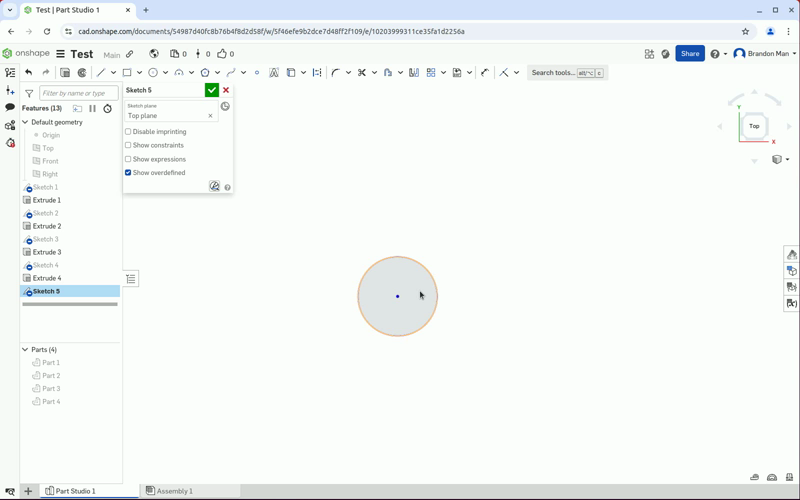
scroll(-6)
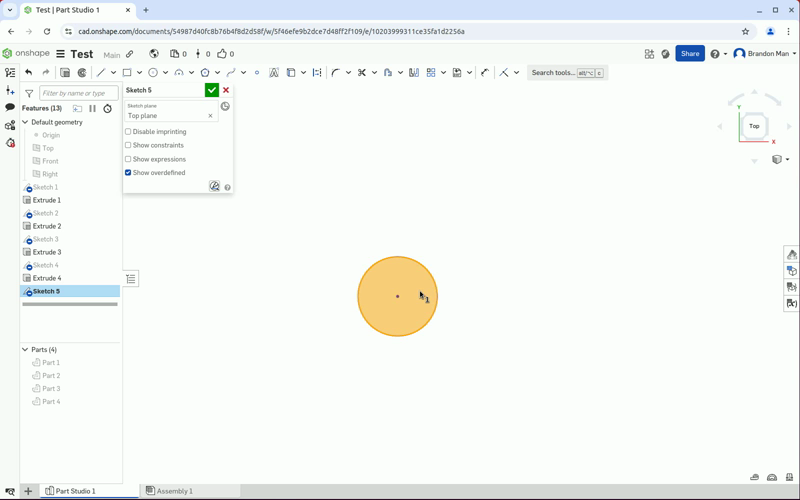
scroll(-6)
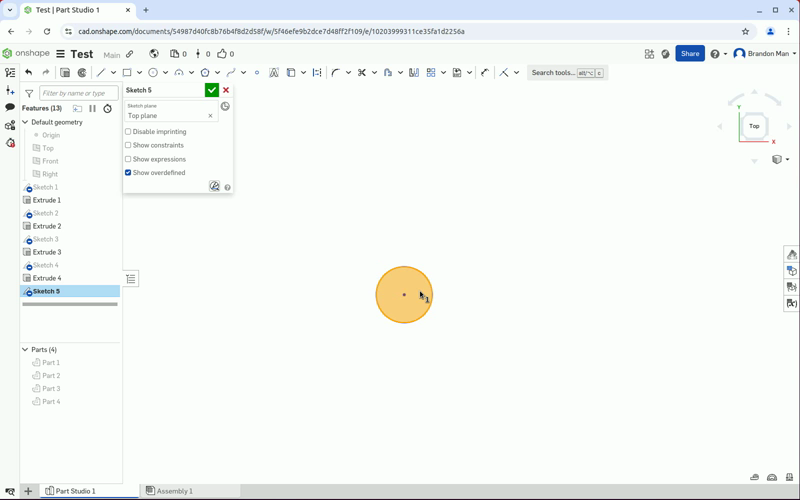
scroll(-6)
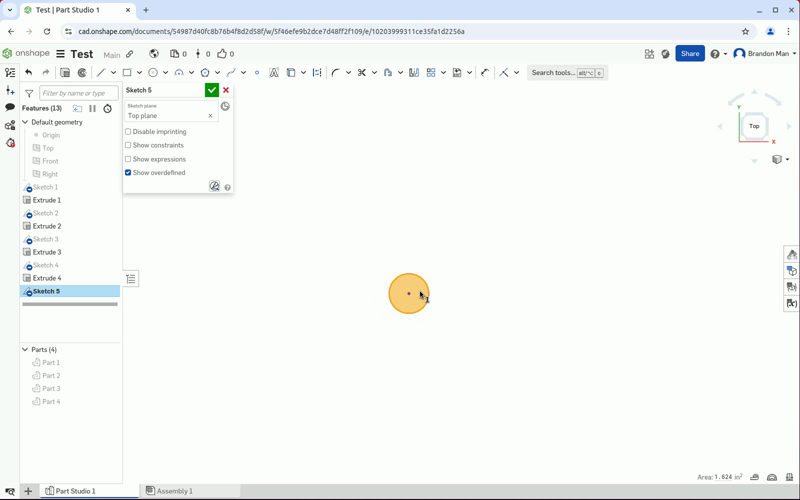
scroll(-6)
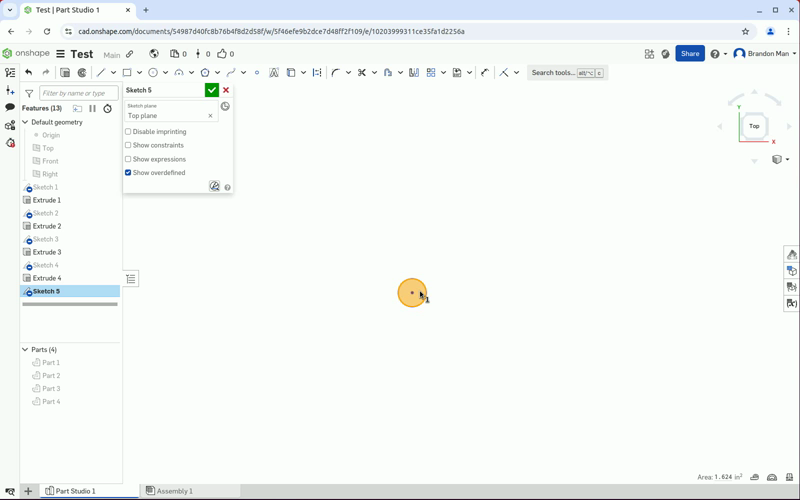
scroll(-6)
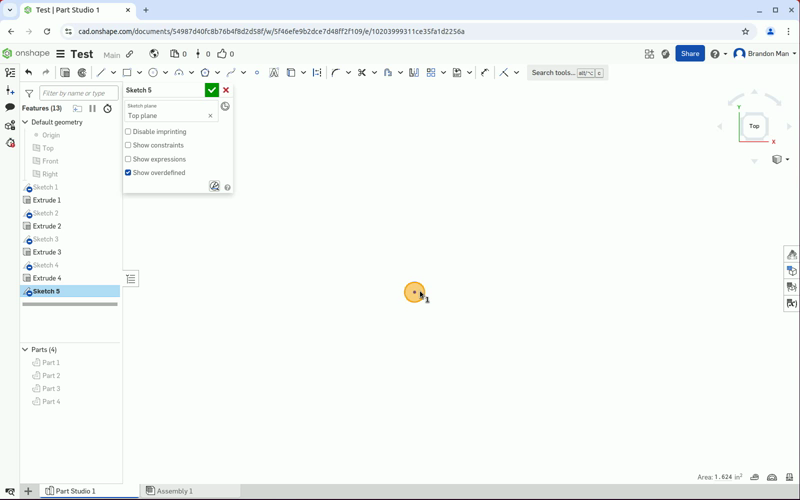
scroll(-6)
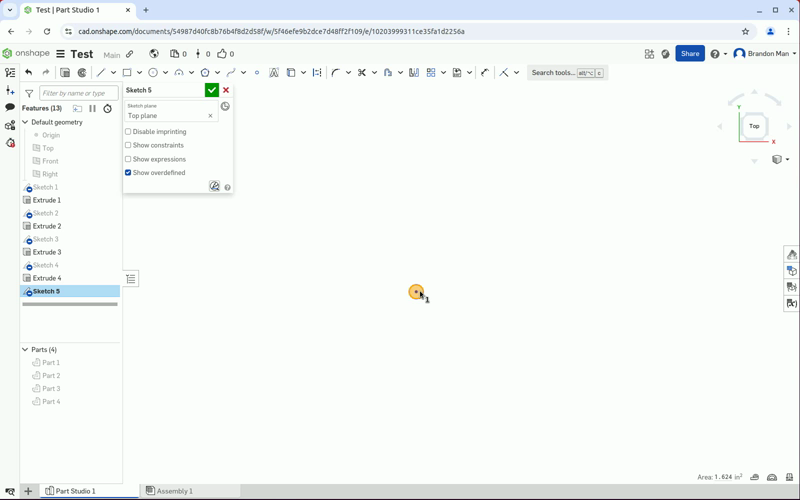
scroll(-6)
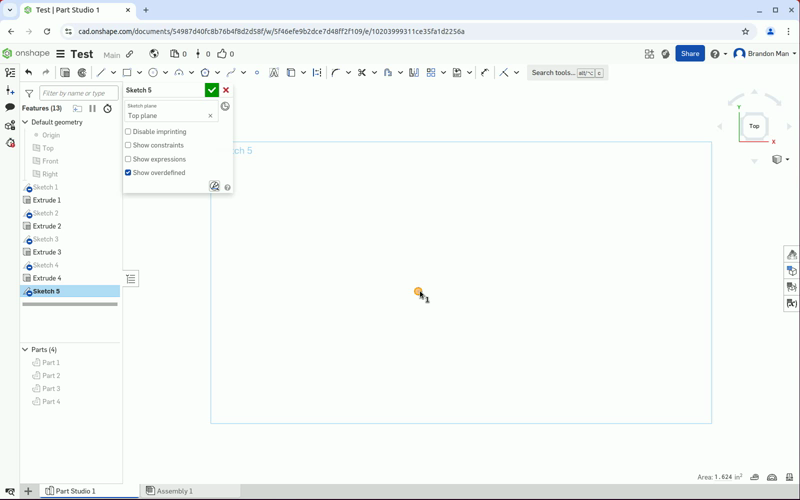
mouse_move(73, 352)
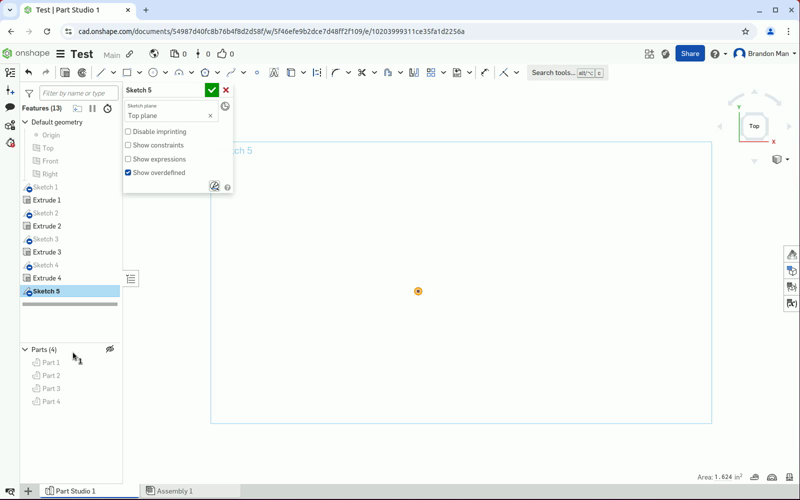
key(shift+y)
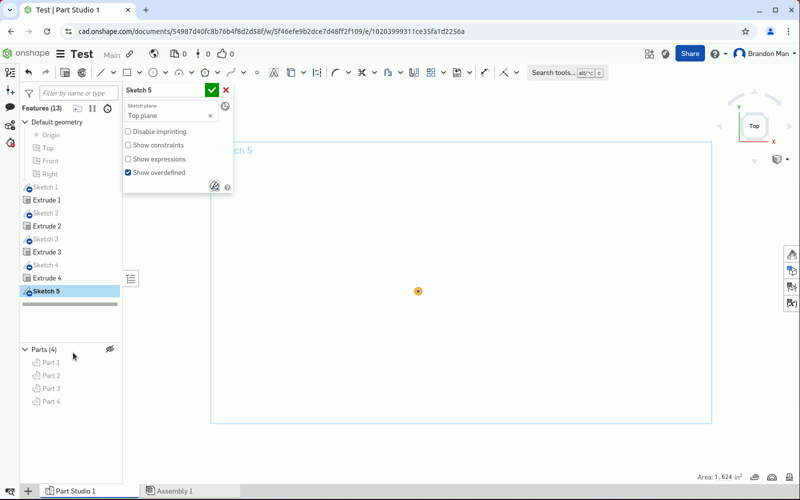
key(shift+e)
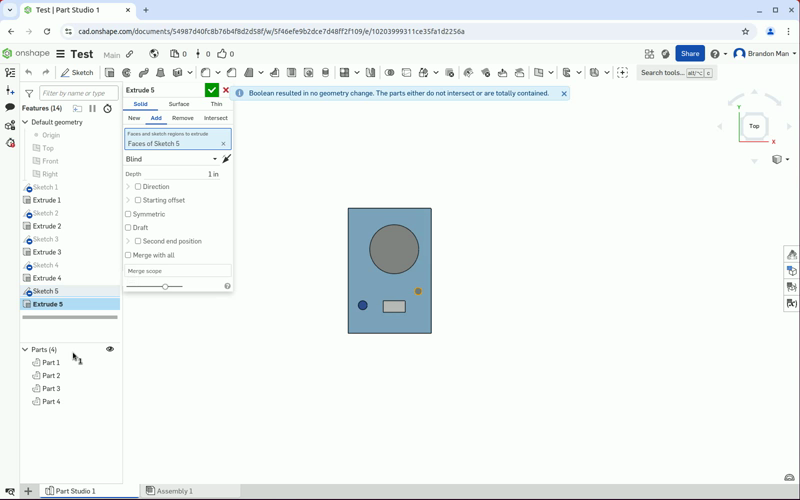
mouse_move(143, 106)
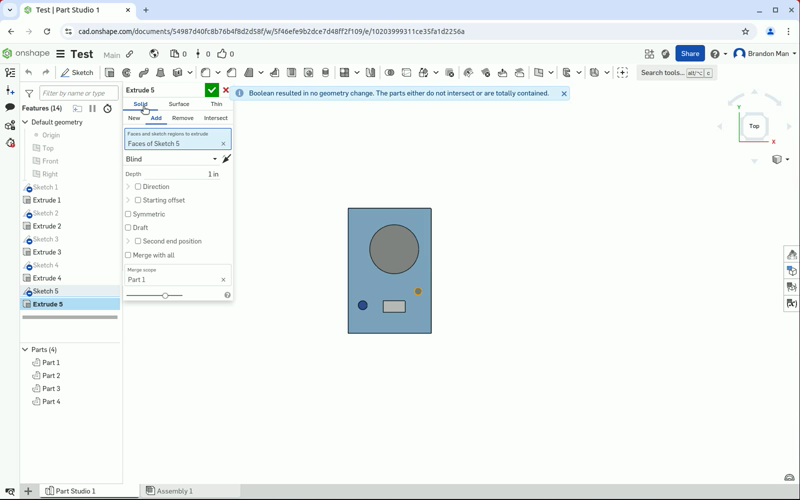
click(143, 106)
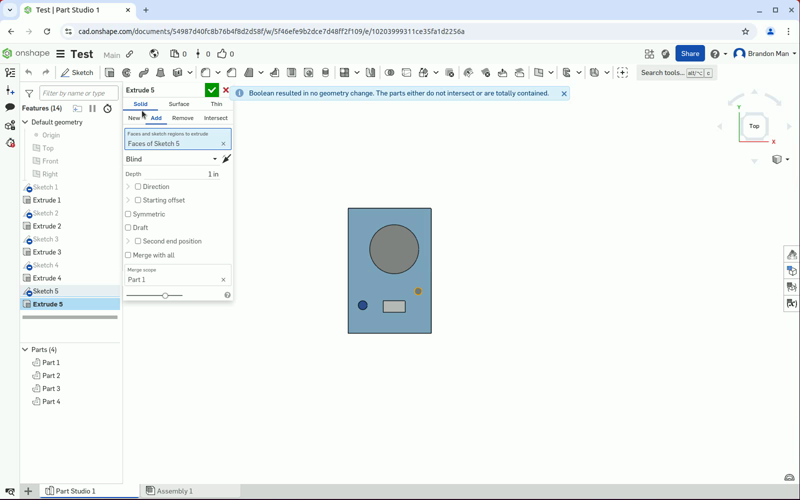
mouse_move(137, 120)
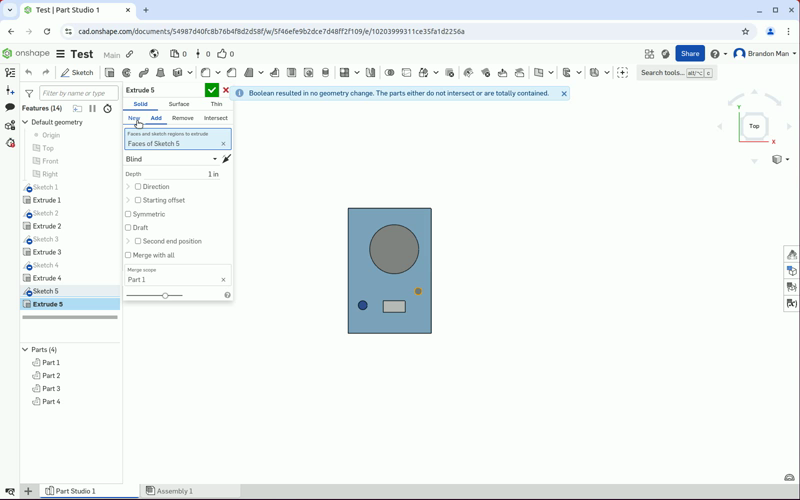
click(137, 120)
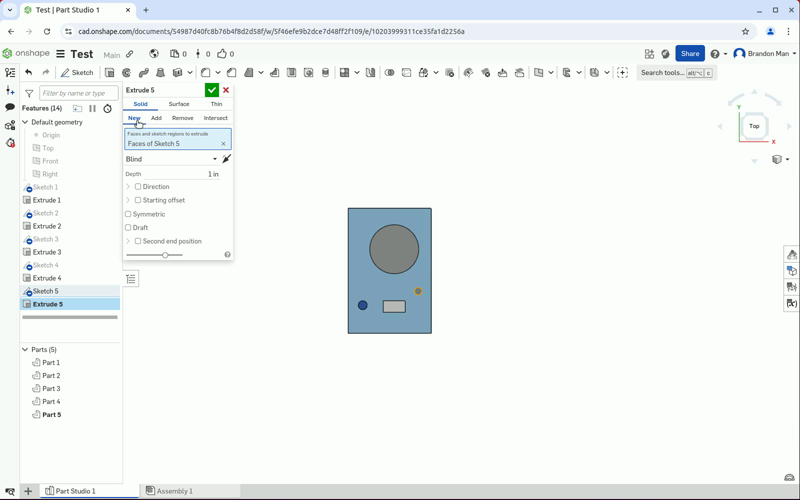
key(tab, 4)
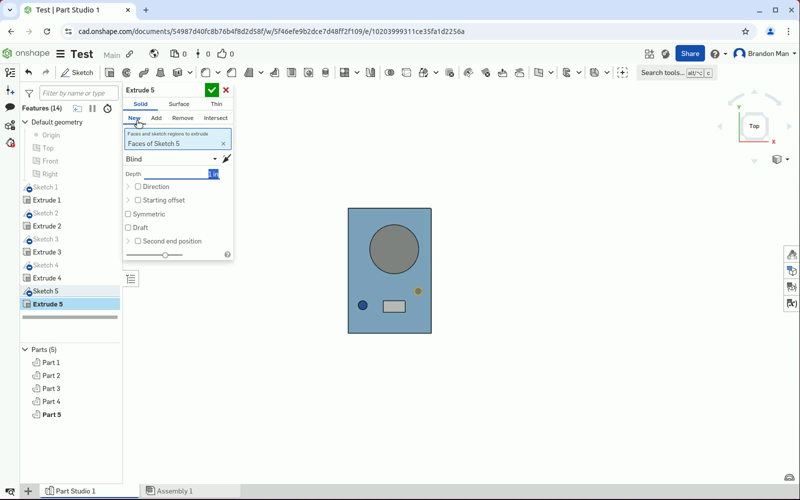
text(4.333)
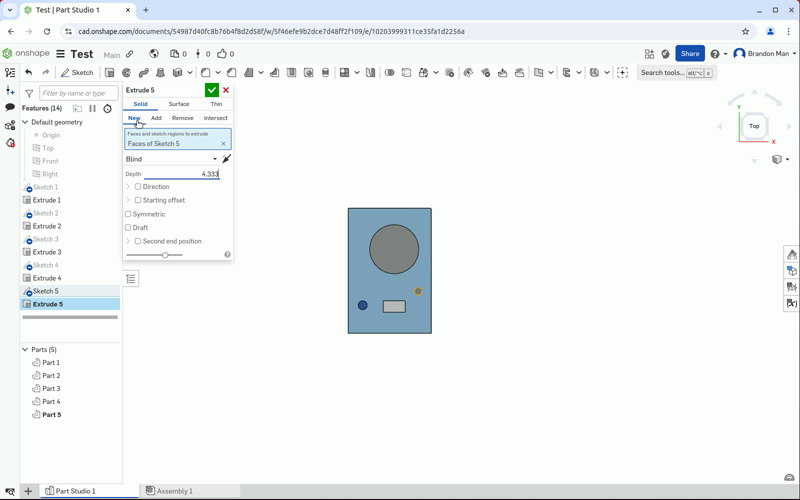
key(enter)
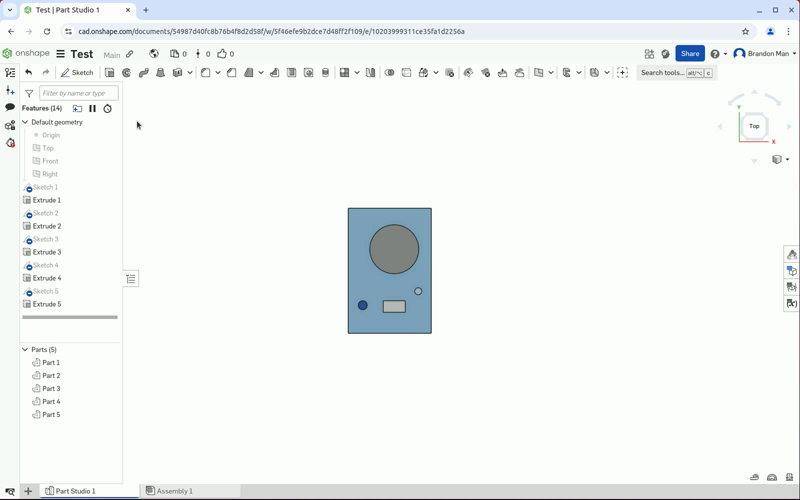
key(shift+h)
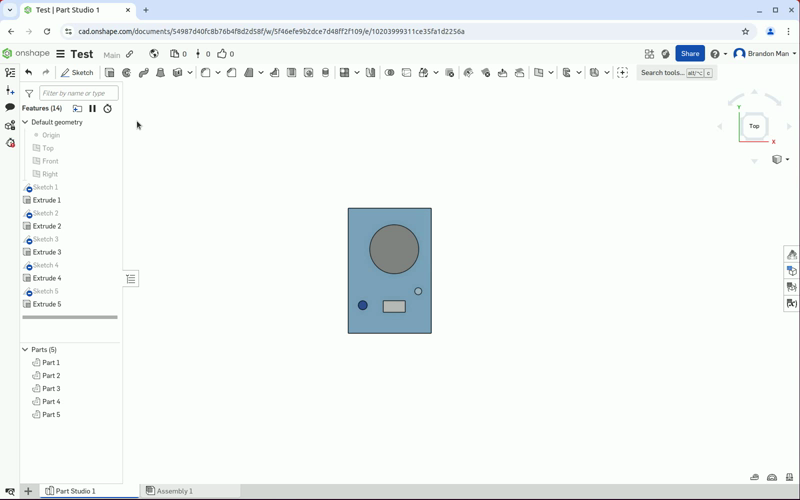
key(shift+h)
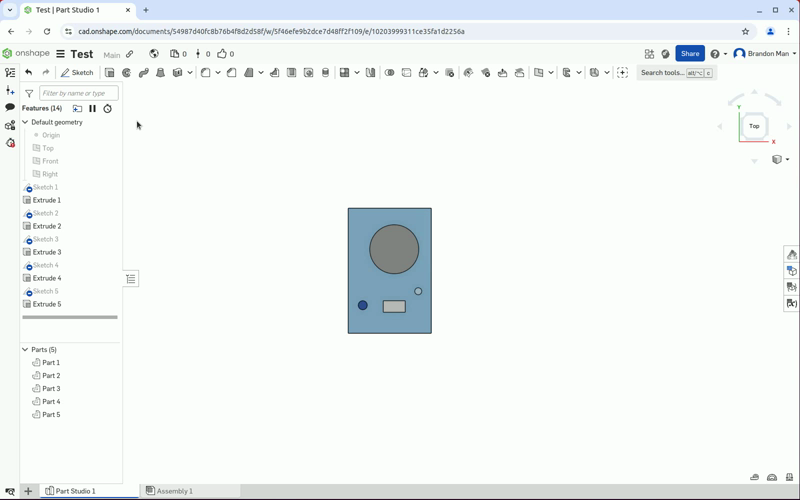
mouse_move(73, 189)
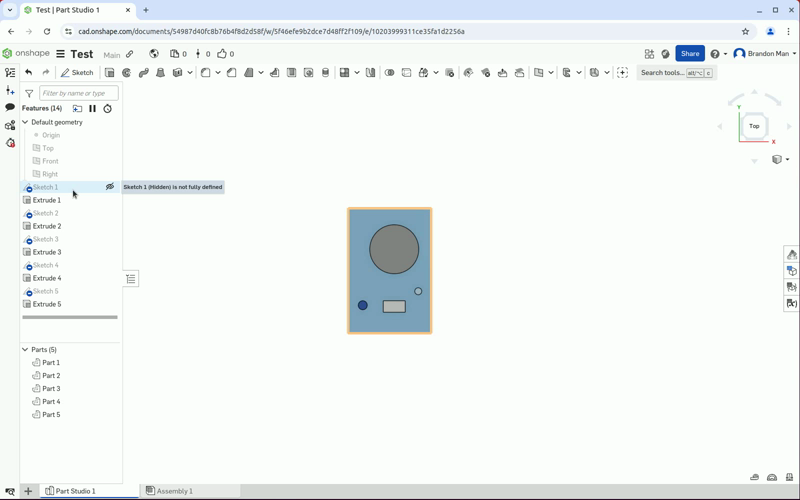
click(73, 189)
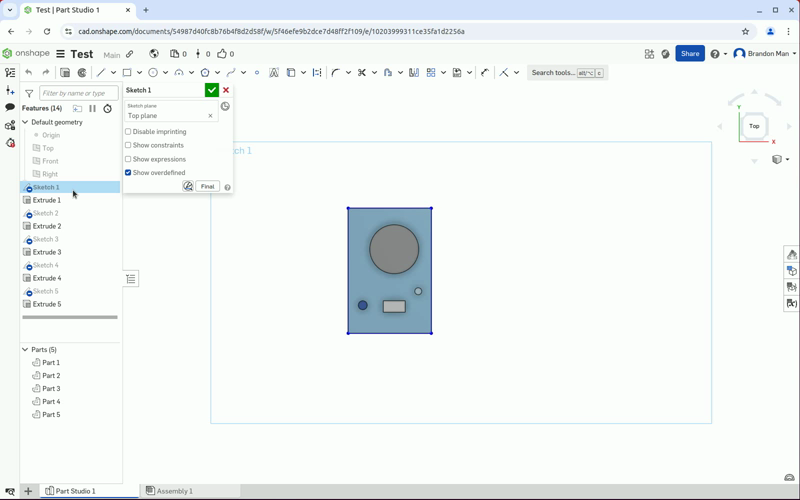
mouse_move(229, 92)
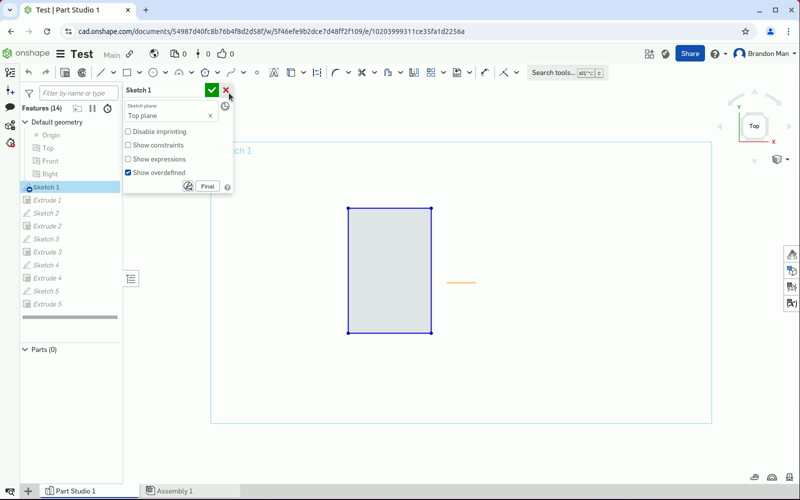
click(229, 92)
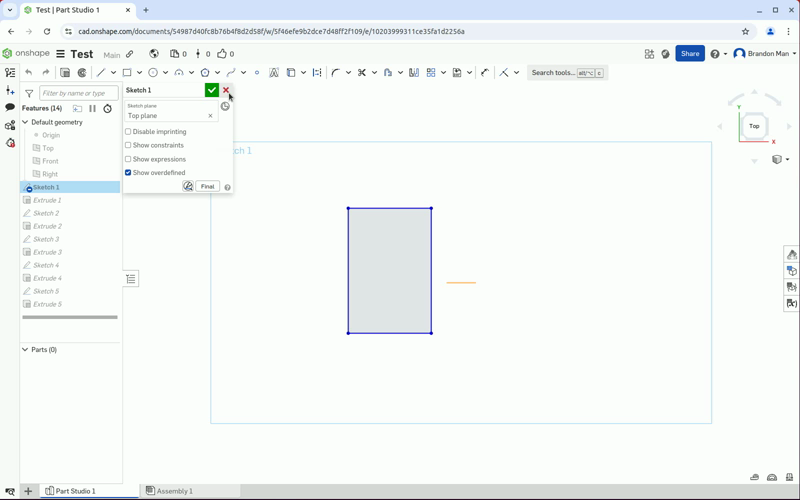
key(shift+s)
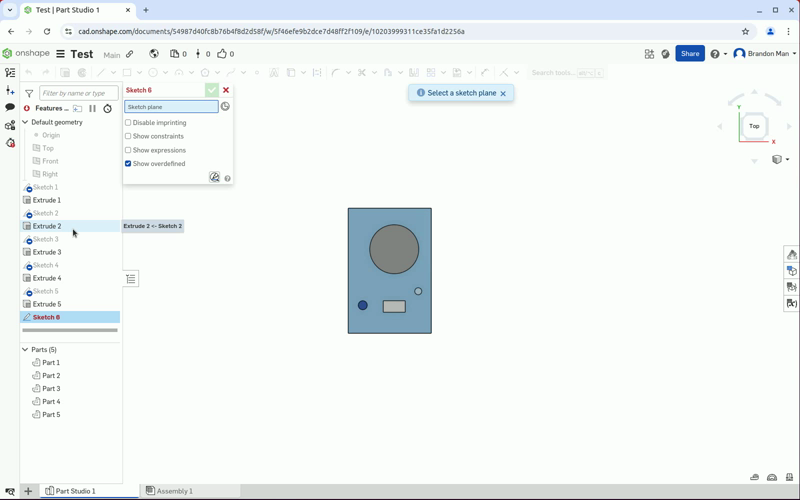
scroll(3)
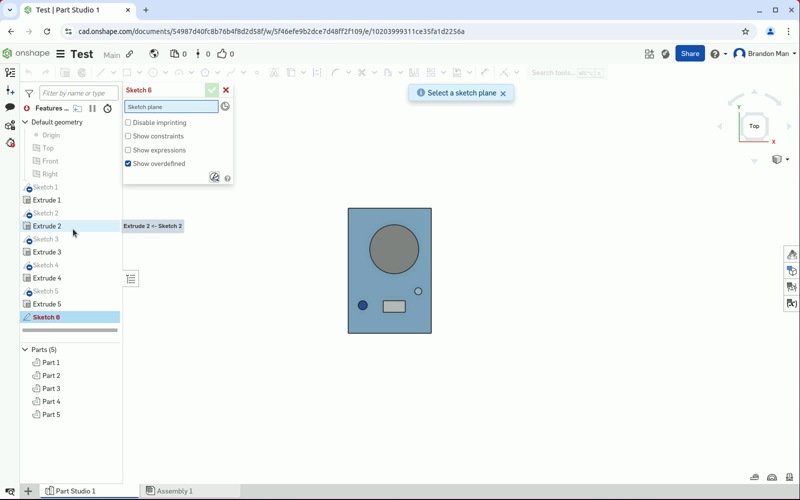
mouse_move(73, 150)
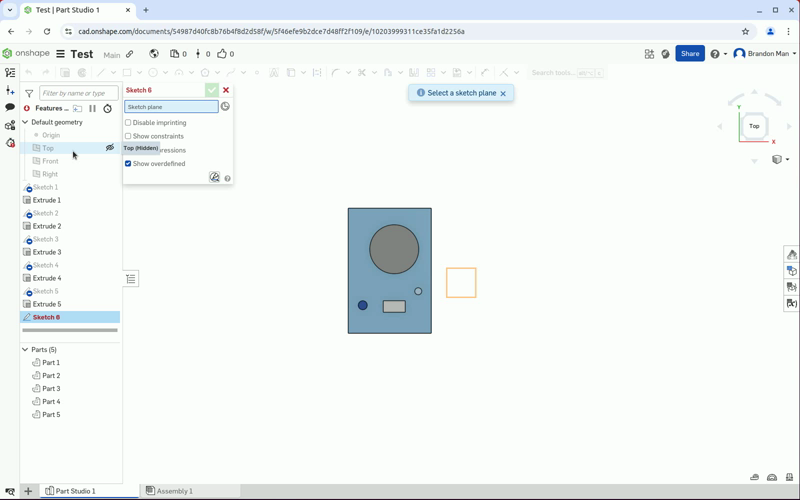
click(73, 150)
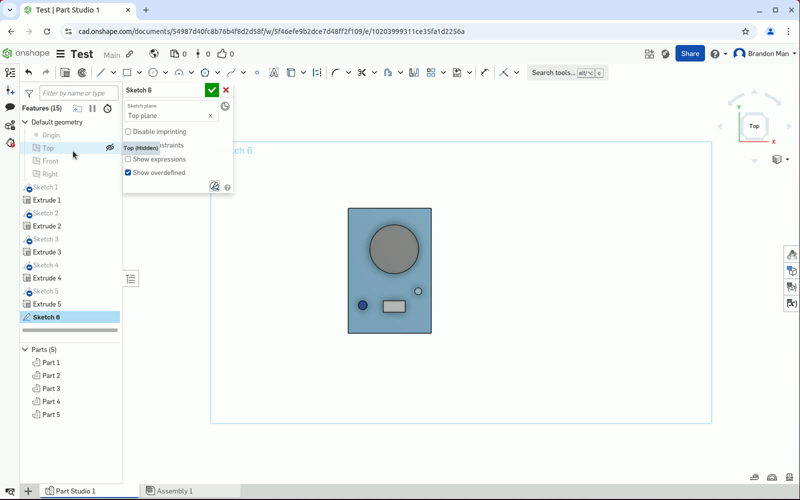
mouse_move(73, 352)
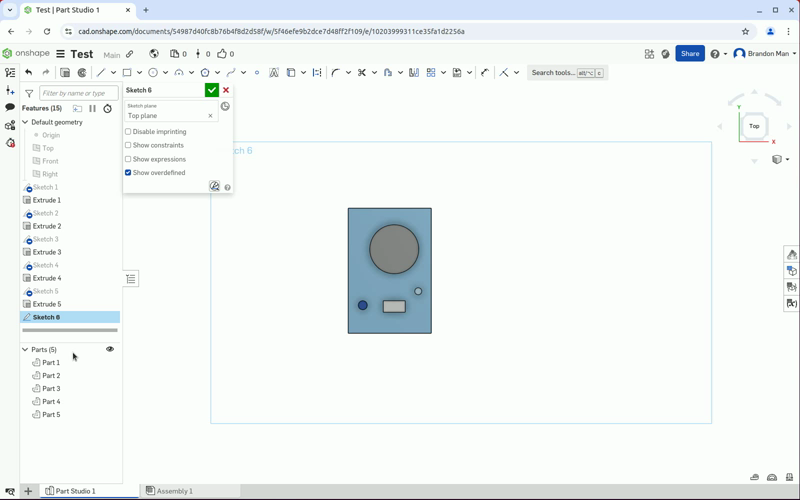
key(y)
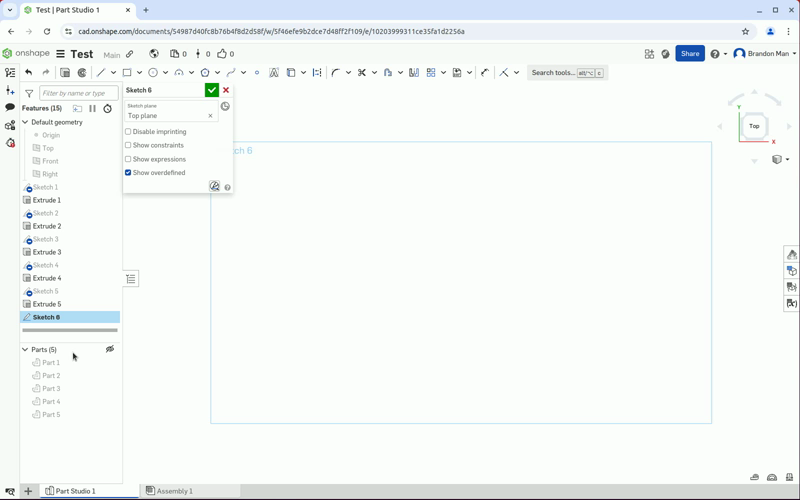
key(c)
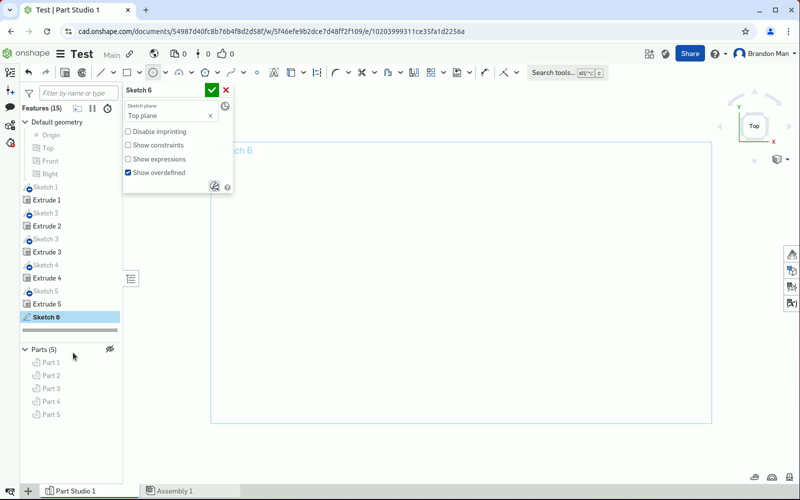
key_down(shift)
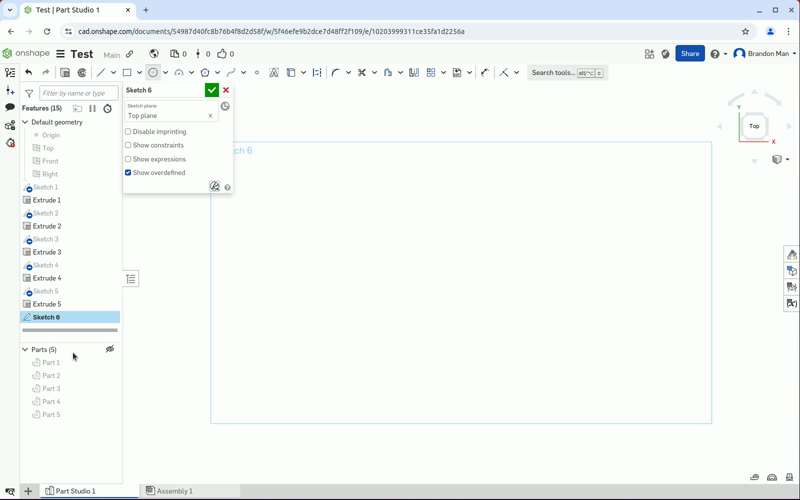
mouse_move(418, 312)
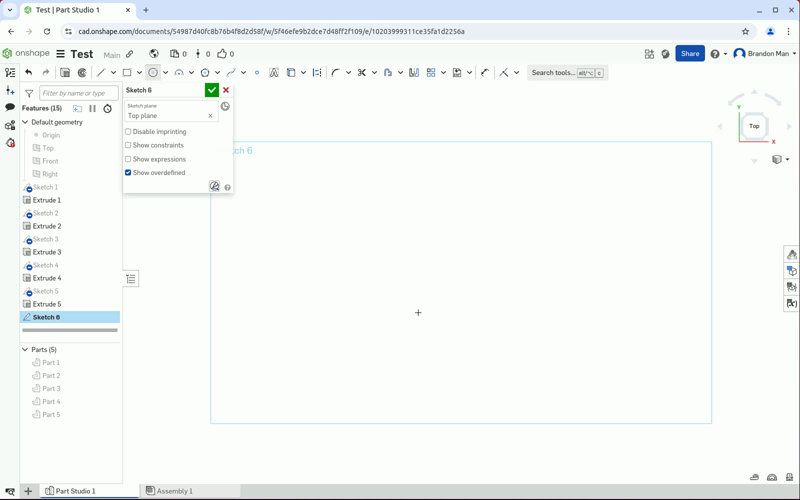
click(418, 312)
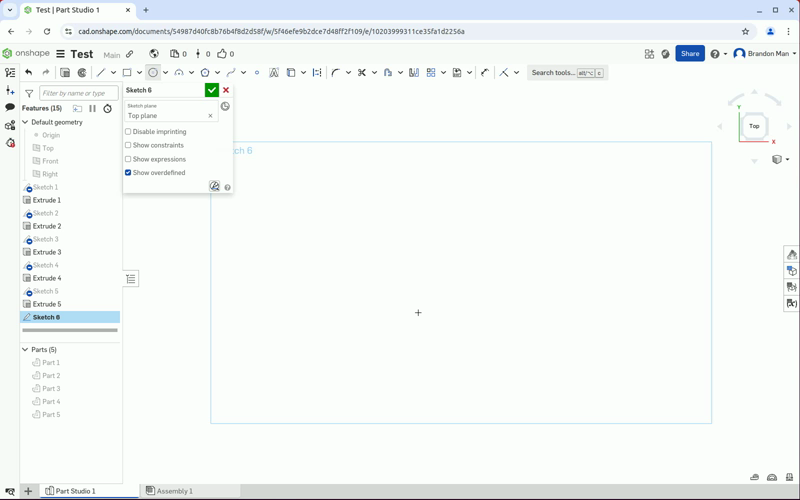
key_up(shift)
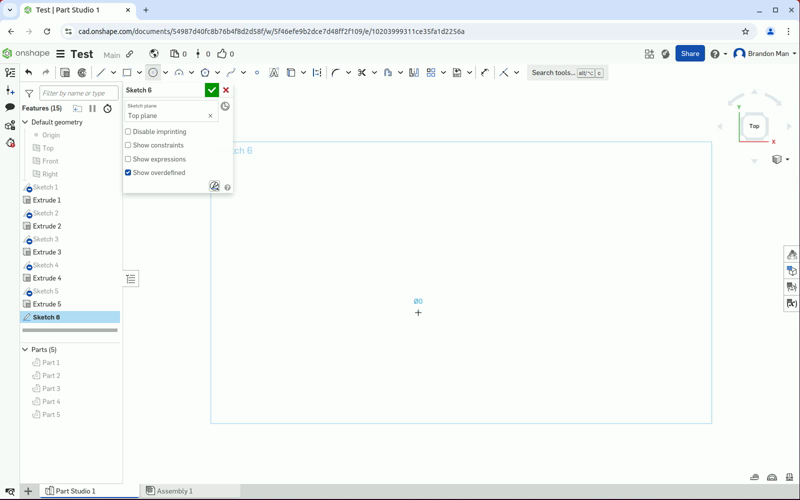
mouse_move(421, 312)
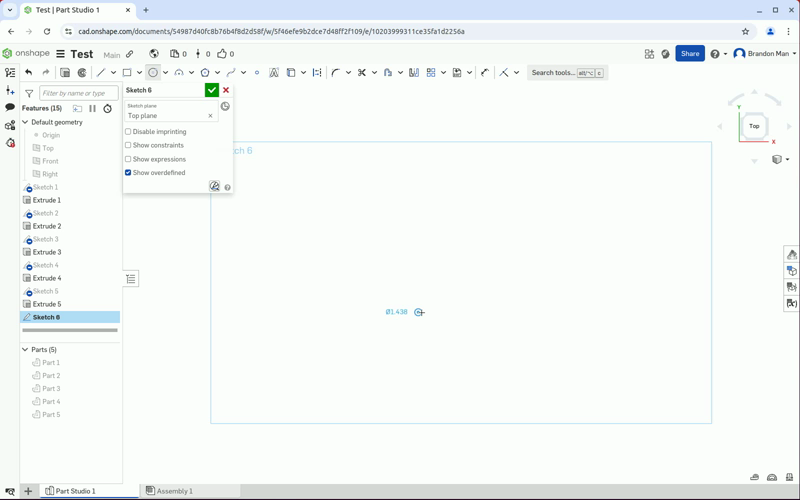
click(421, 312)
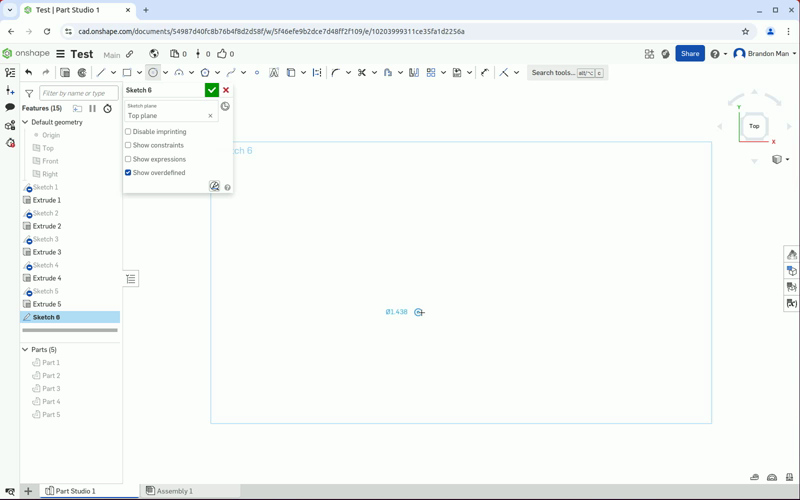
key(esc)
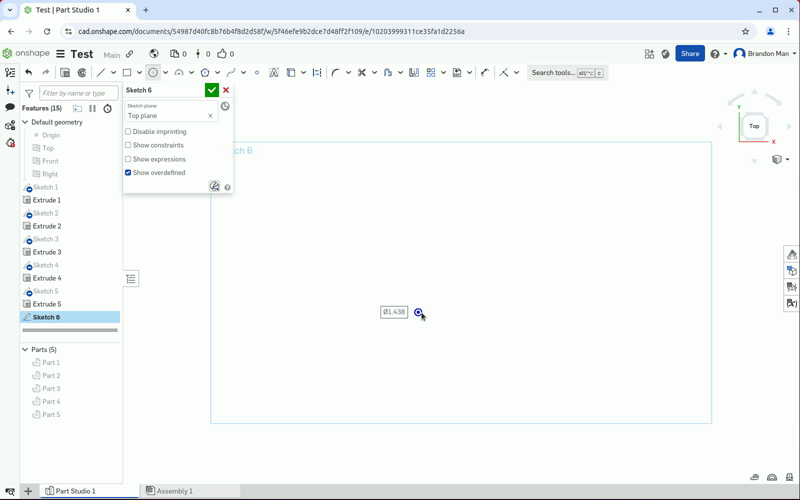
mouse_move(420, 314)
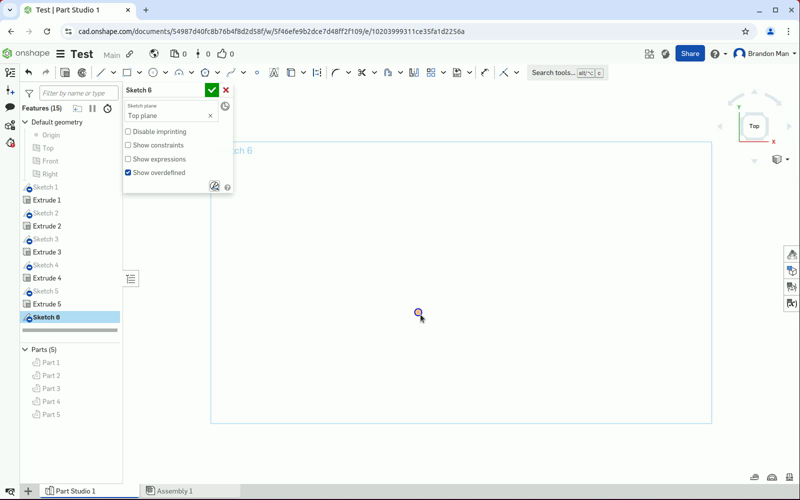
scroll(6)
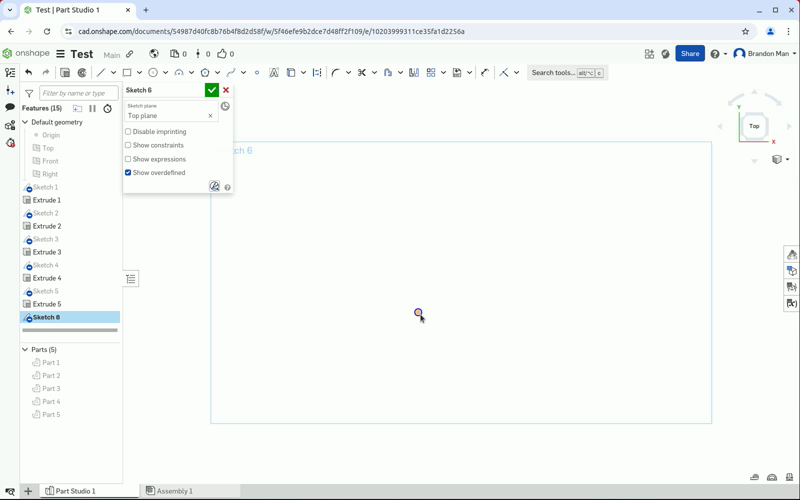
scroll(6)
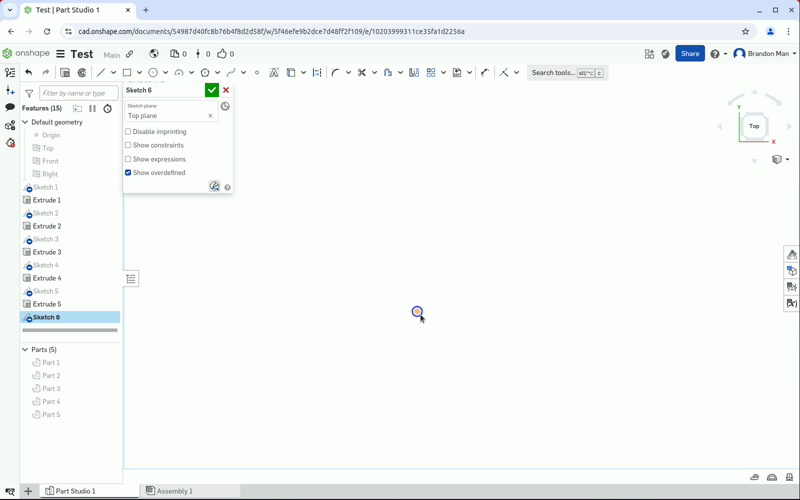
scroll(6)
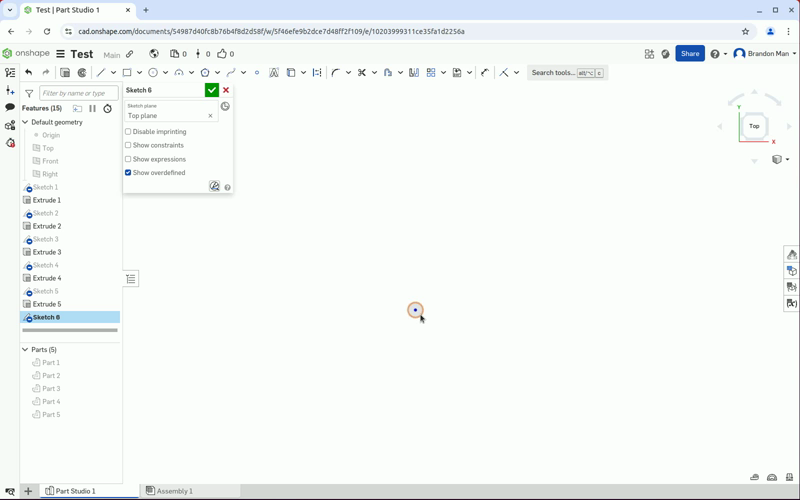
scroll(6)
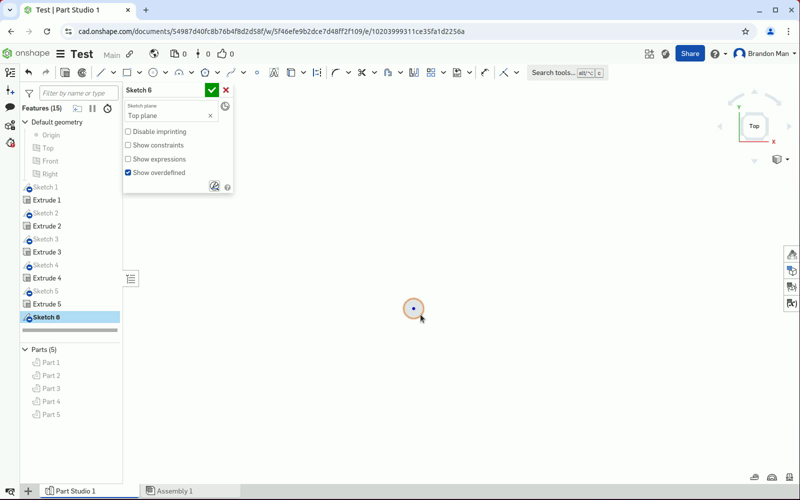
scroll(6)
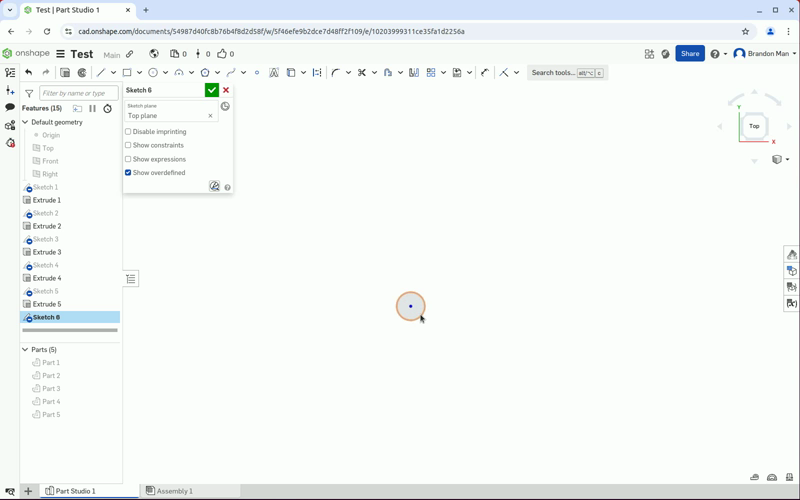
scroll(6)
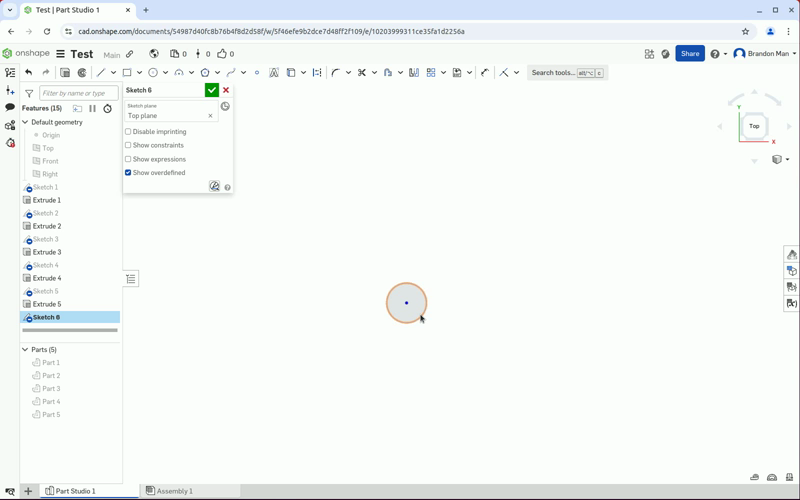
scroll(6)
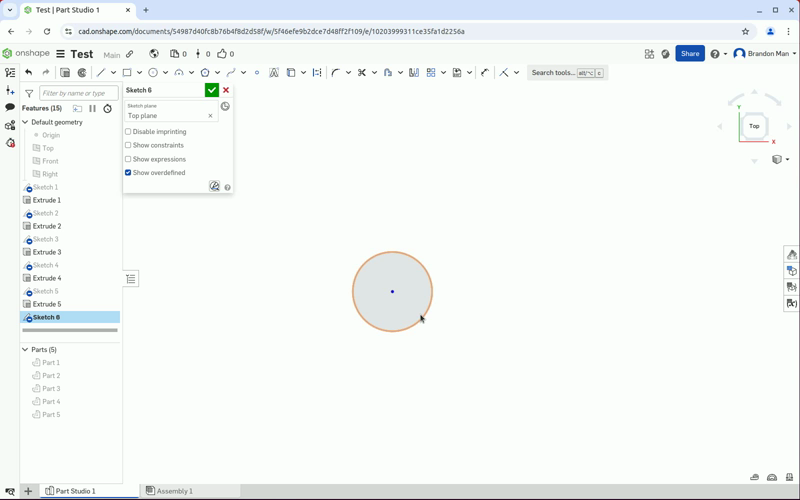
click(420, 314)
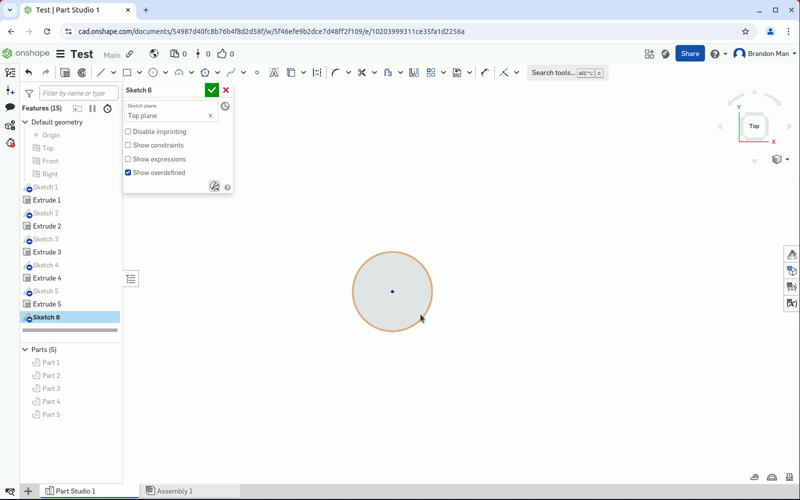
scroll(-6)
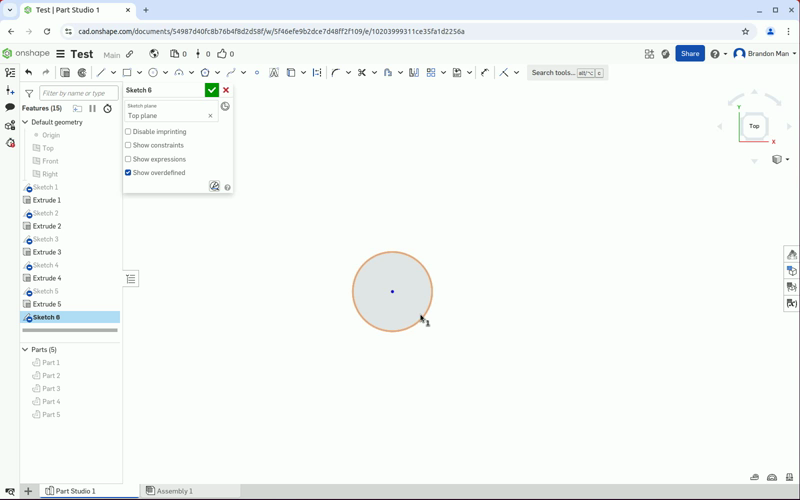
scroll(-6)
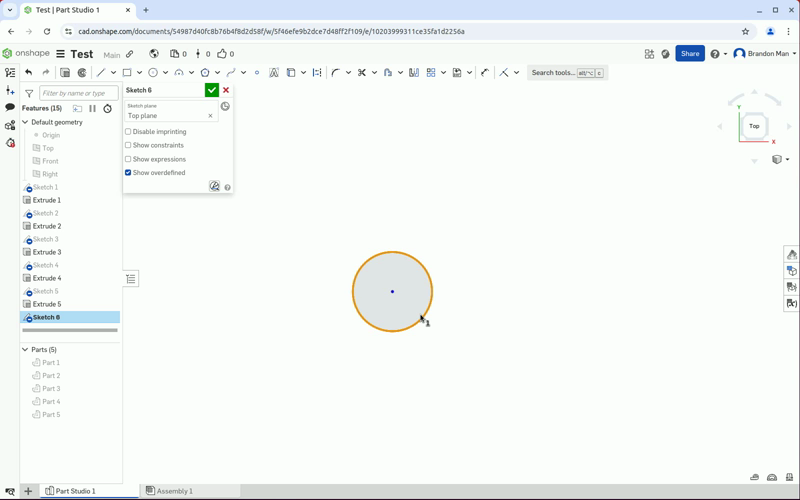
scroll(-6)
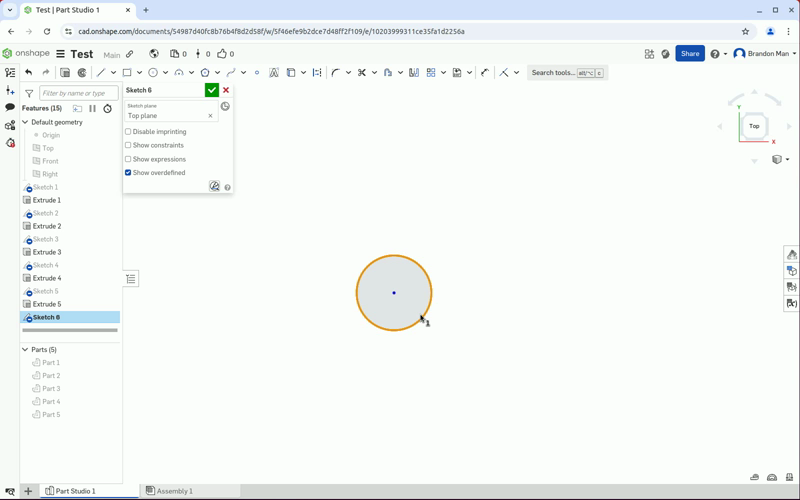
scroll(-6)
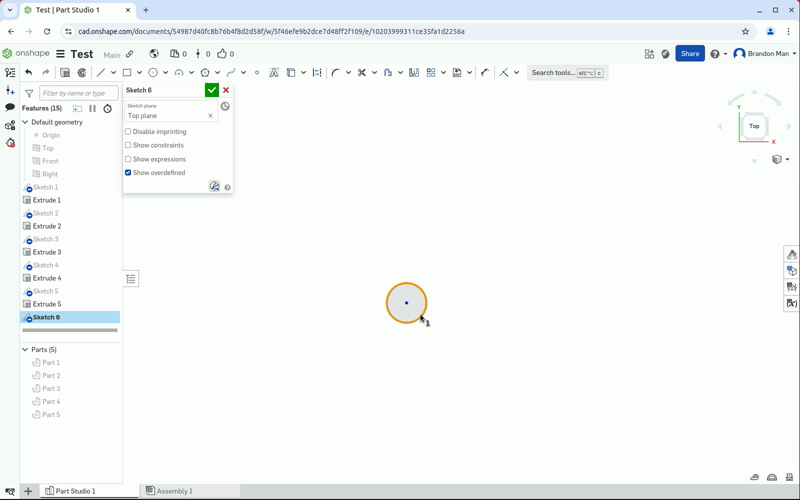
scroll(-6)
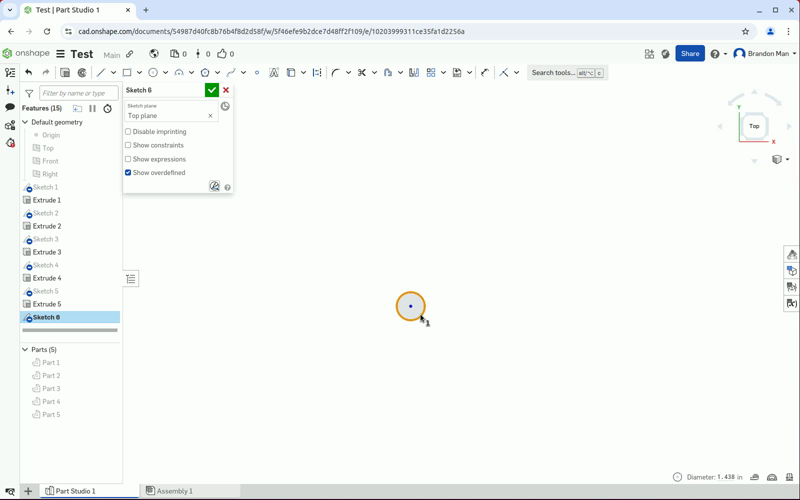
scroll(-6)
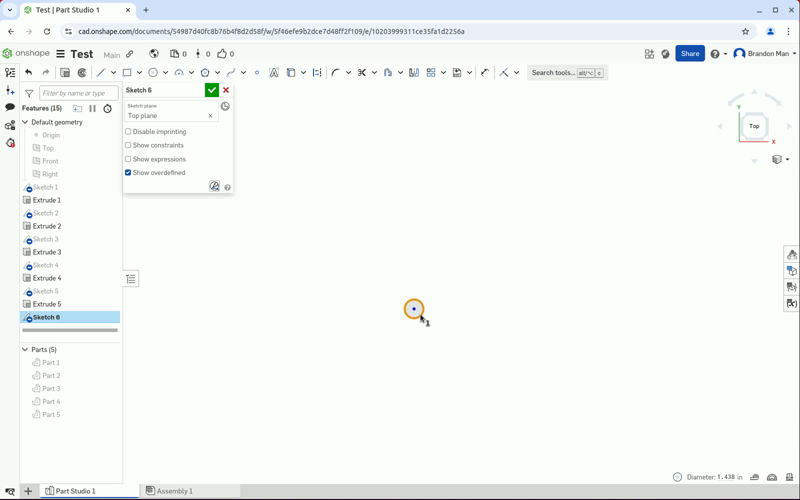
scroll(-6)
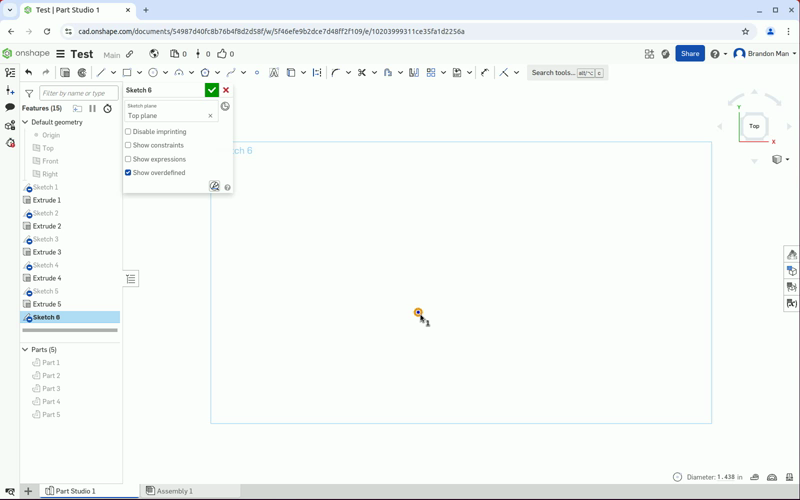
mouse_move(73, 352)
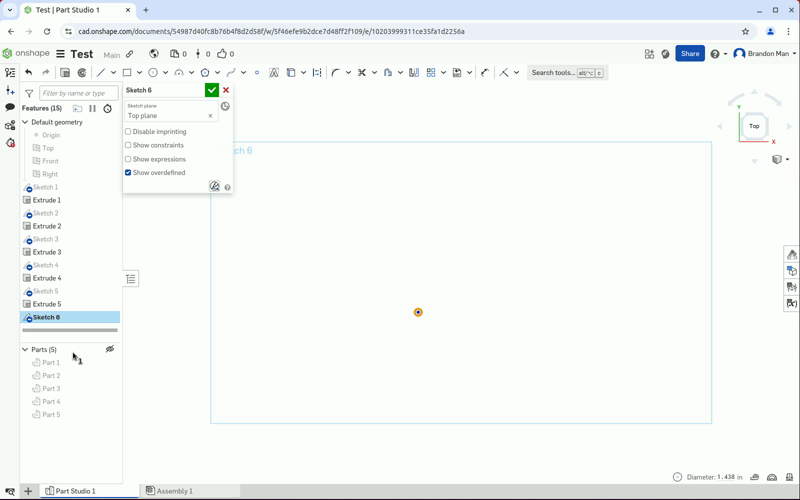
key(shift+y)
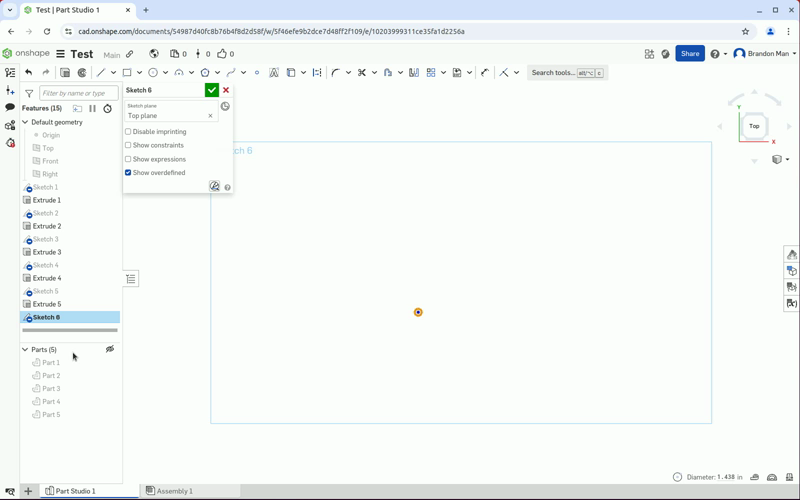
key(shift+e)
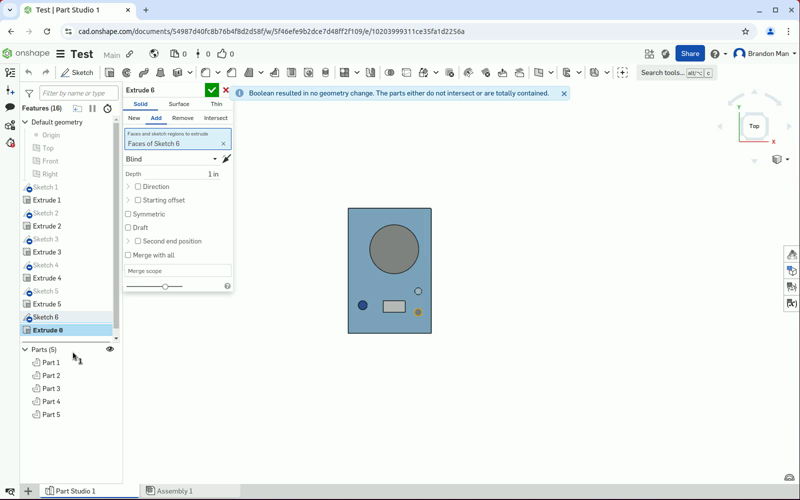
mouse_move(143, 106)
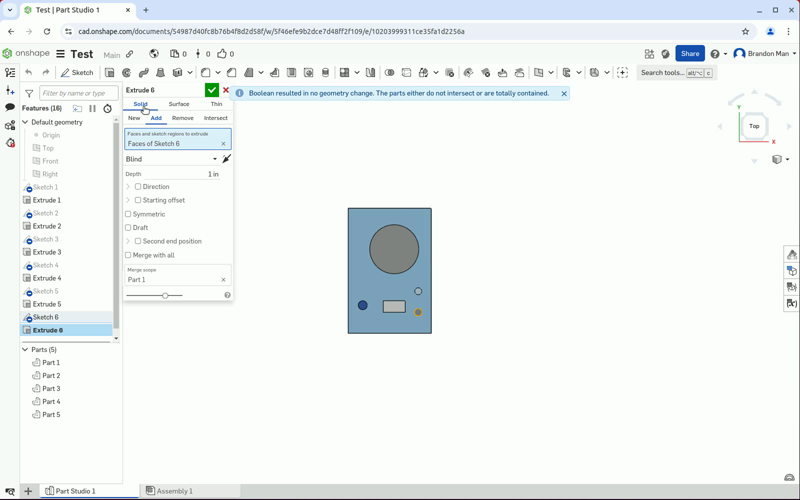
click(143, 106)
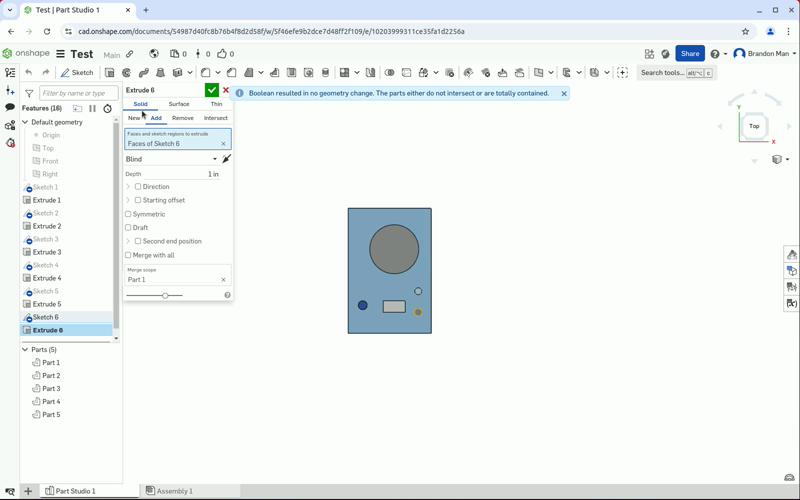
mouse_move(137, 120)
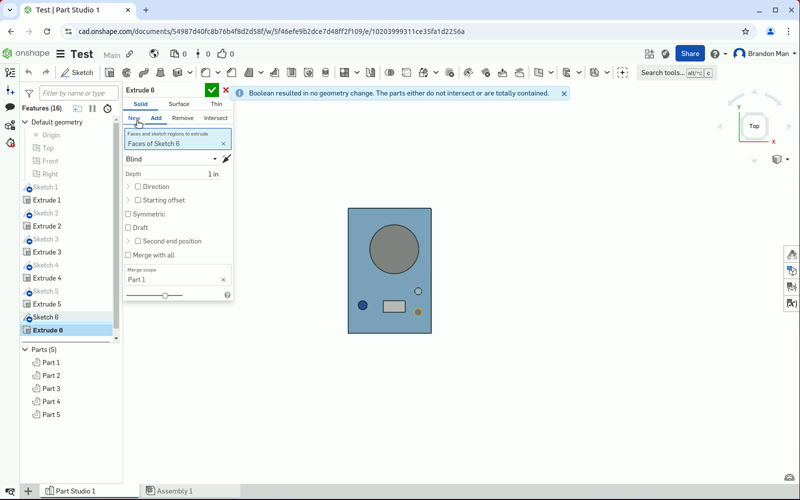
click(137, 120)
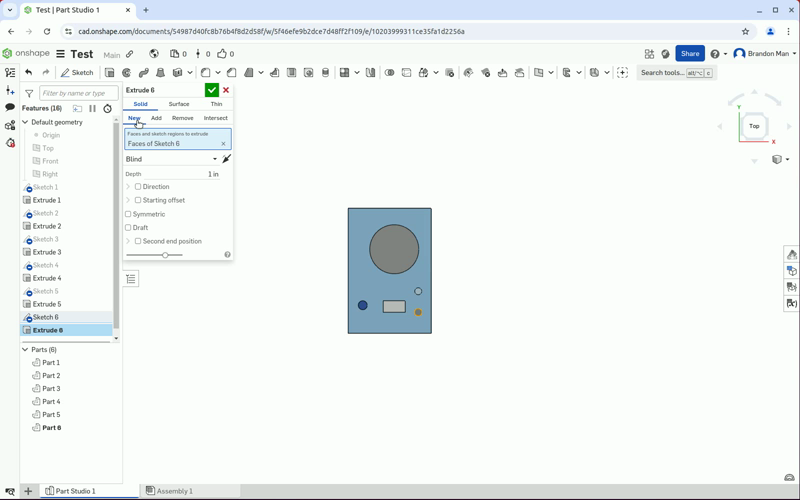
key(tab, 4)
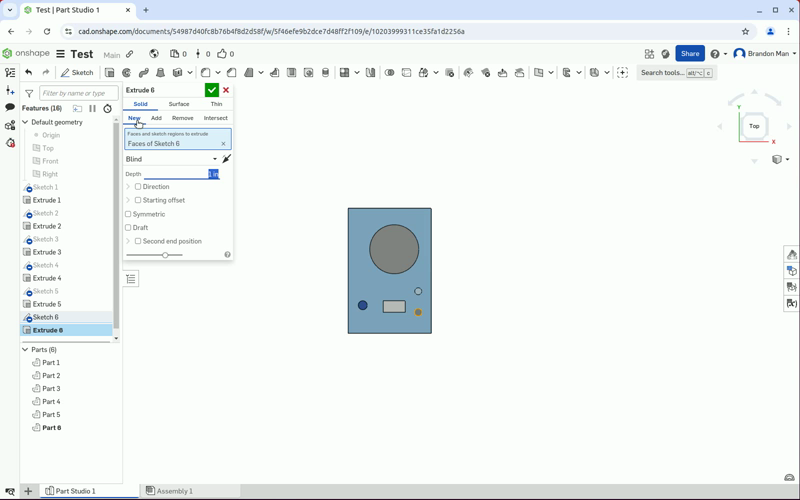
text(4.333)
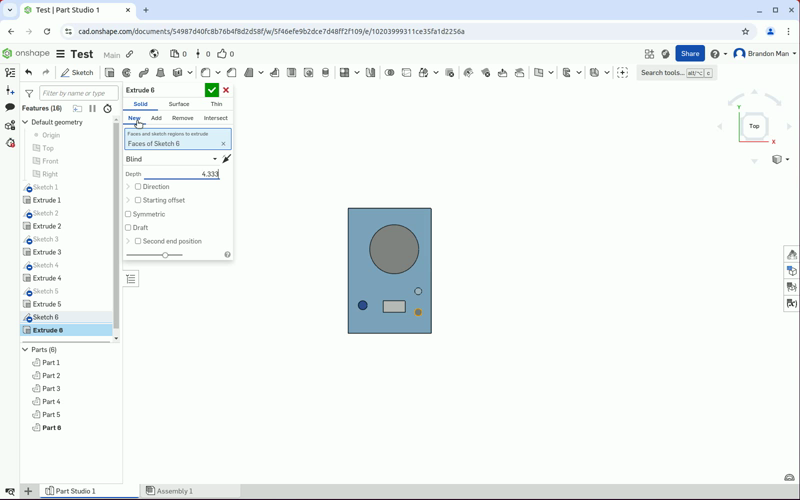
key(enter)
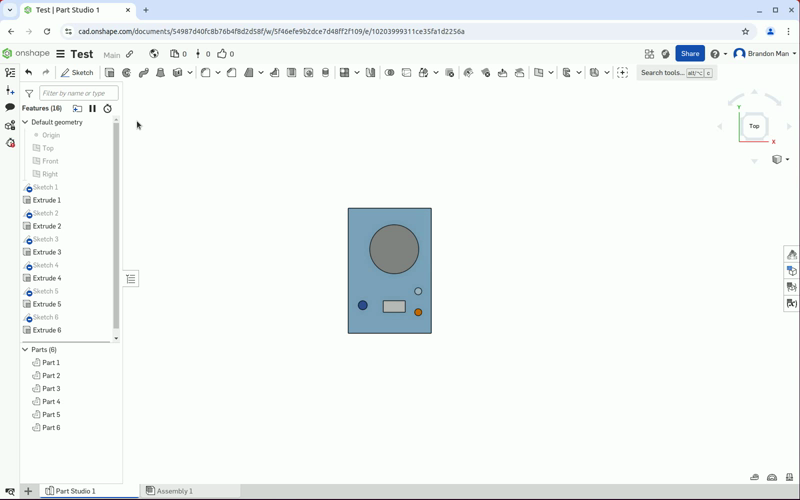
key(shift+h)
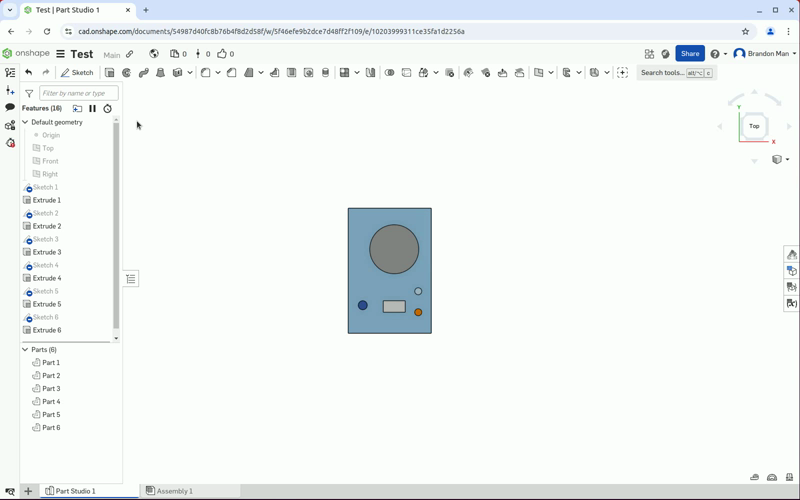
key(shift+h)
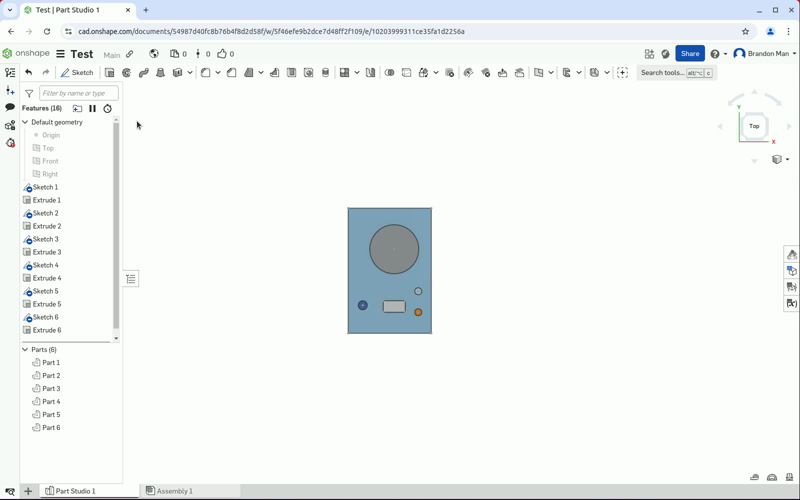
key(shift+7)
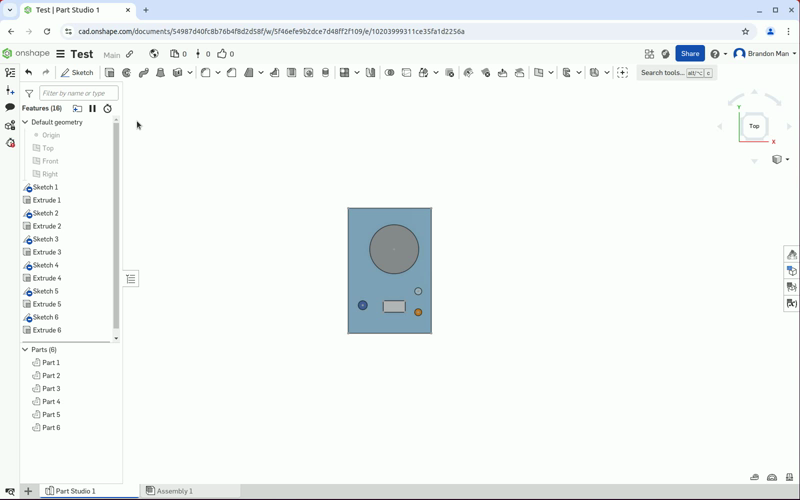
key(up, 3)
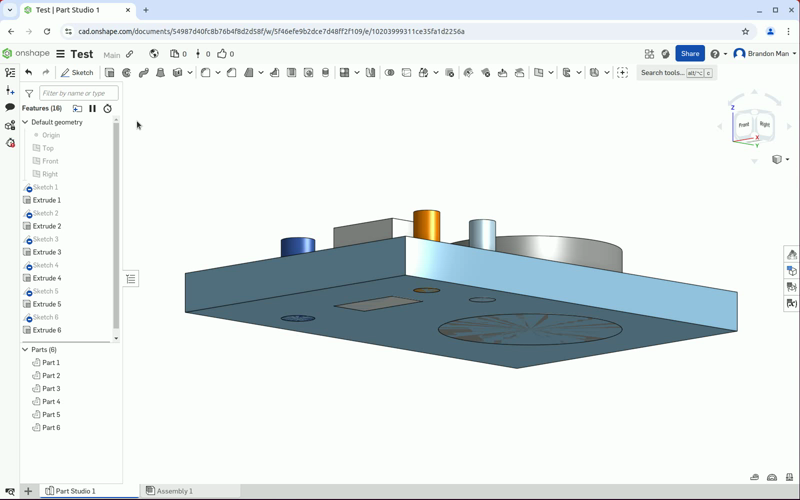
key(left, 3)
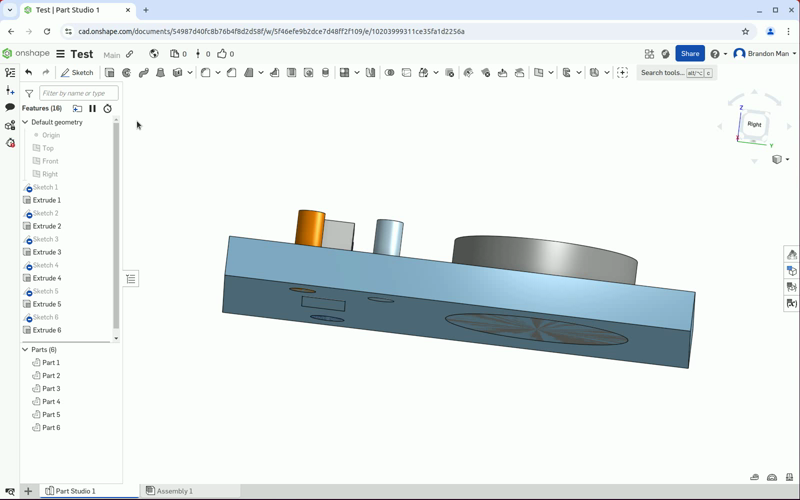
key(right, 3)
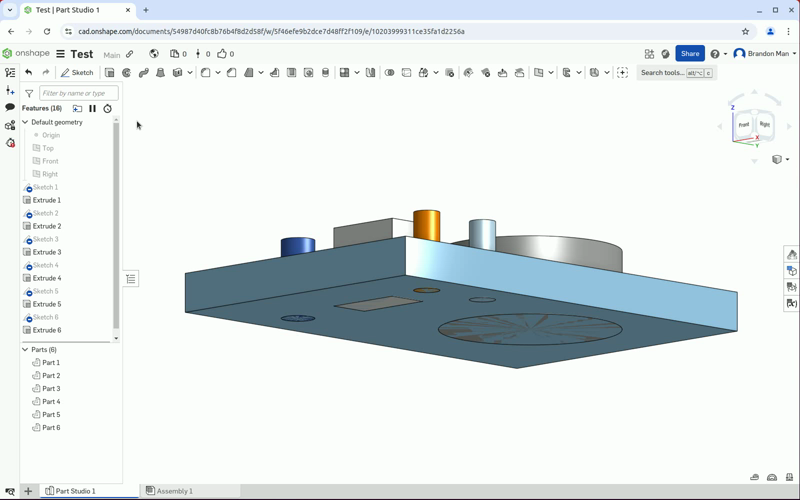
key(down, 3)
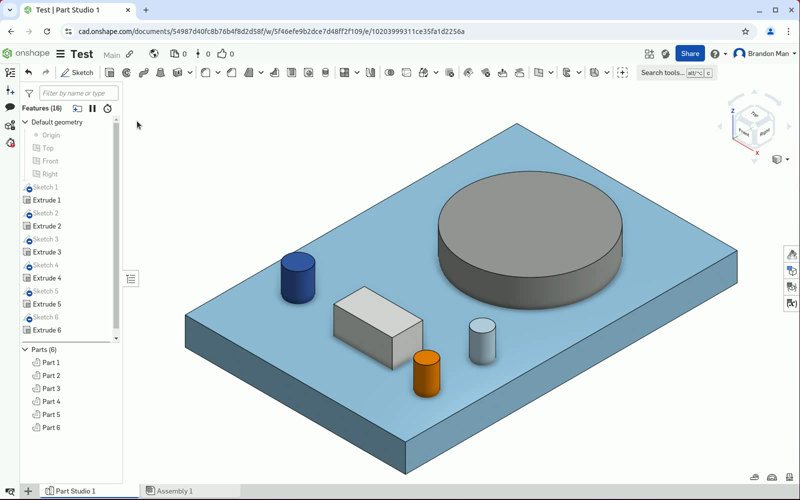
mouse_move(69, 189)
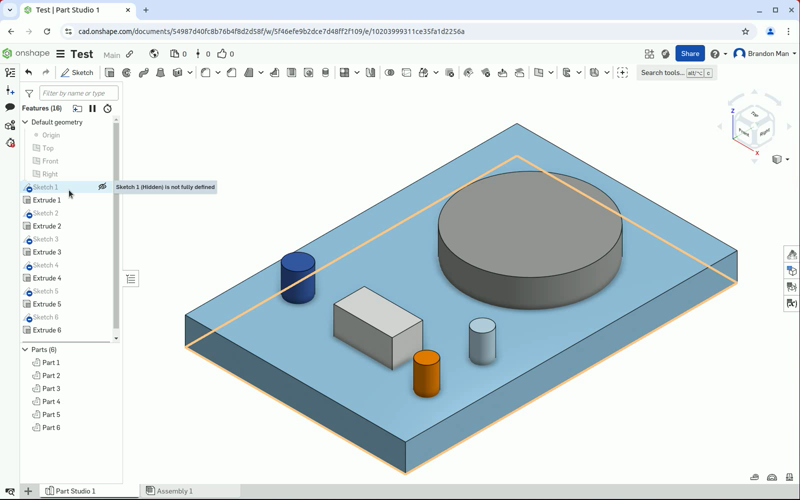
click(69, 189)